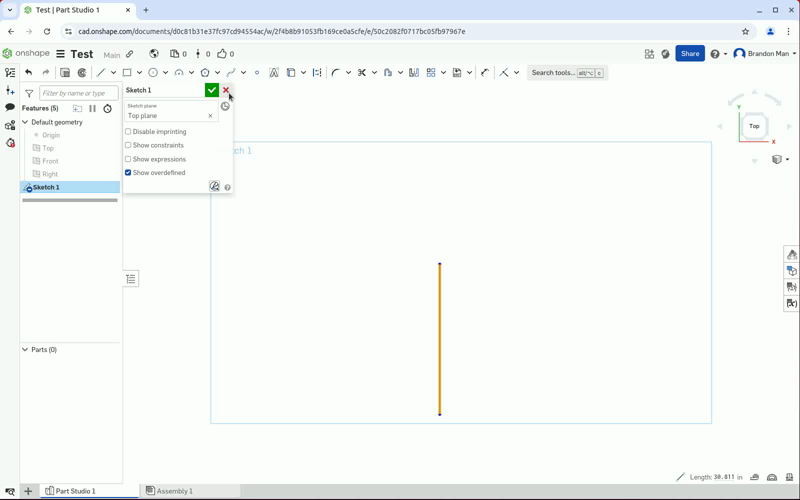
key(shift+h)
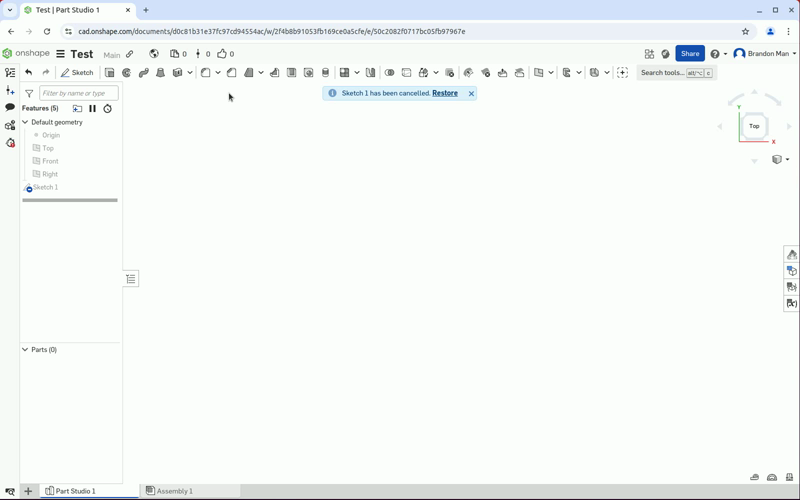
mouse_move(73, 352)
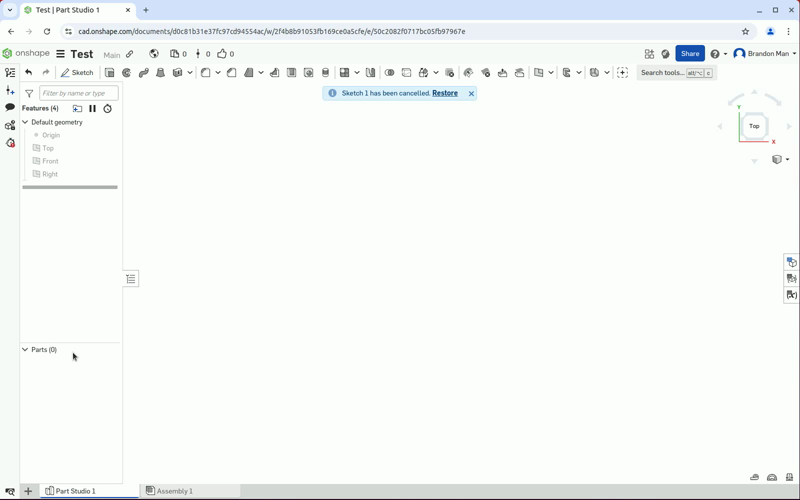
key(y)
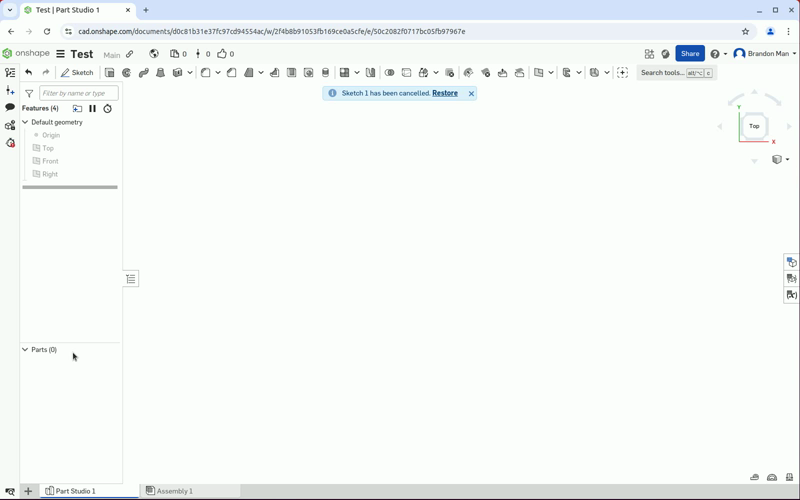
key(shift+p)
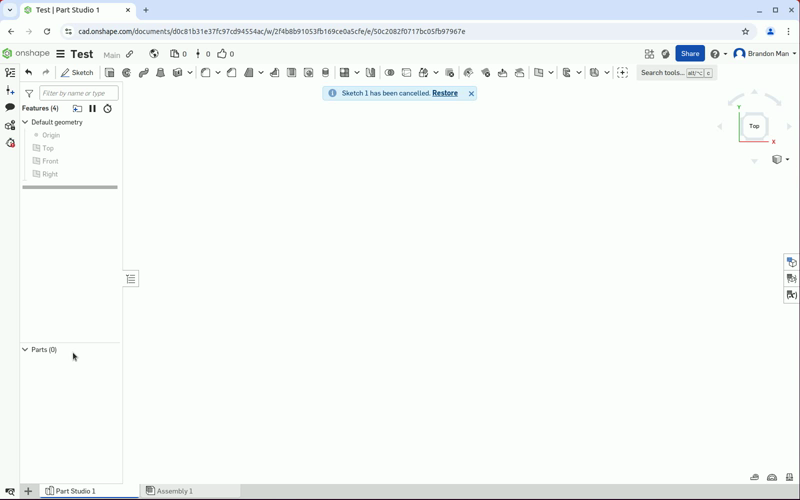
key(space)
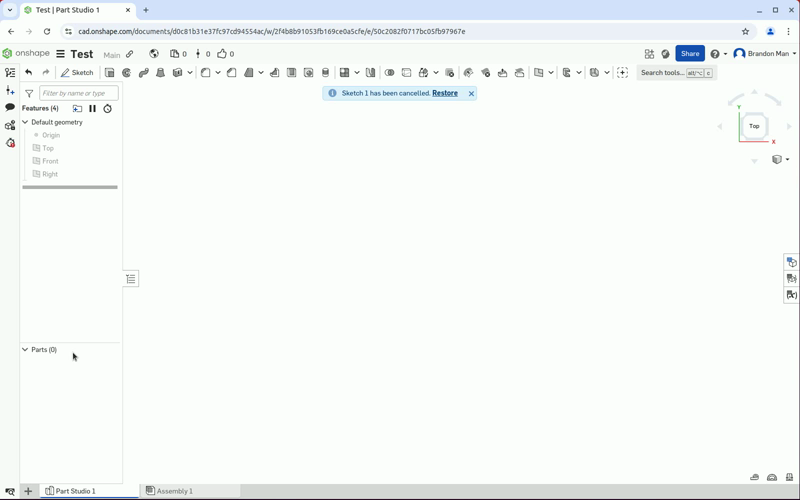
key_down(shift)
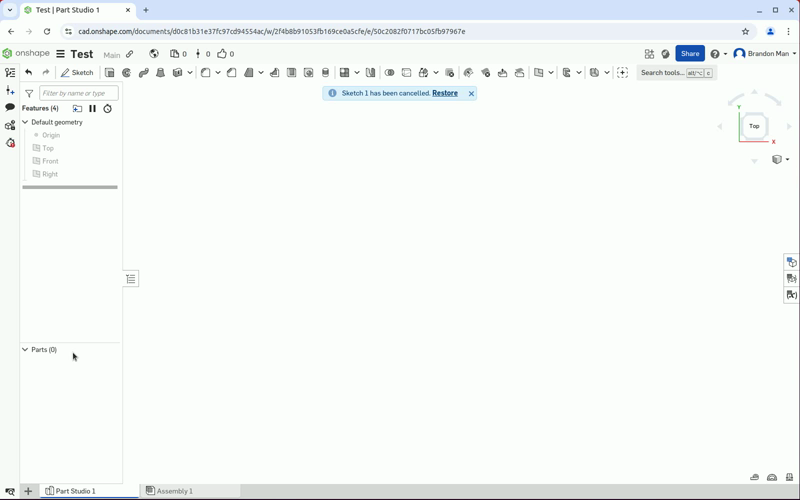
key(up)
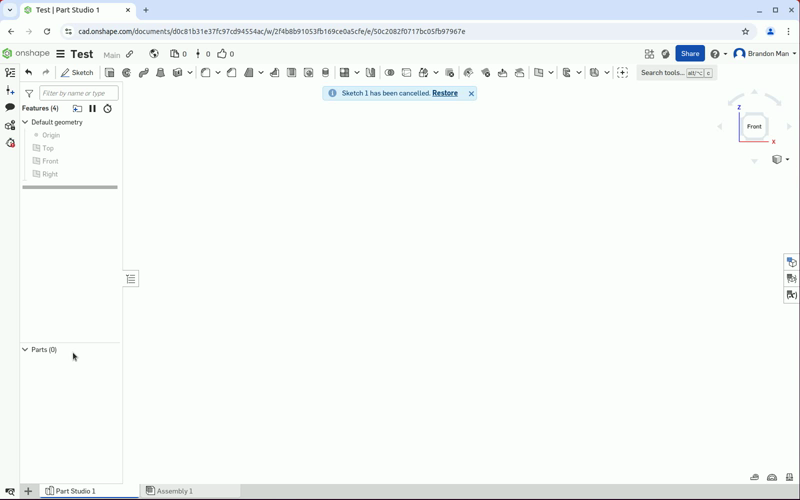
key_up(shift)
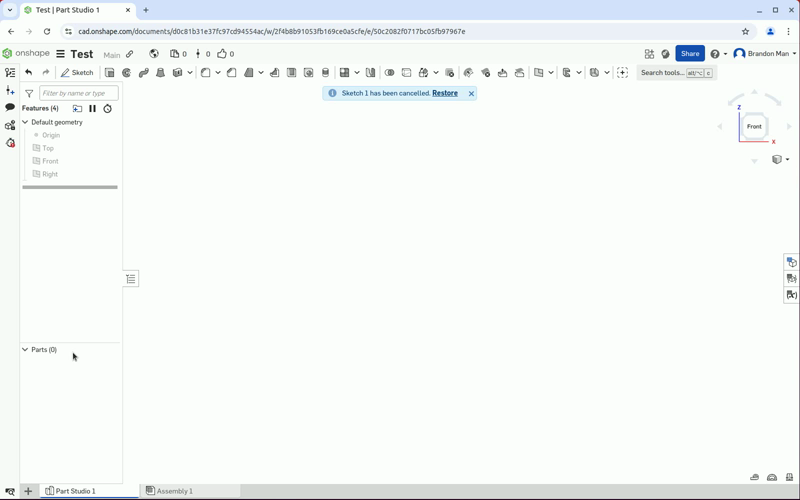
key(space)
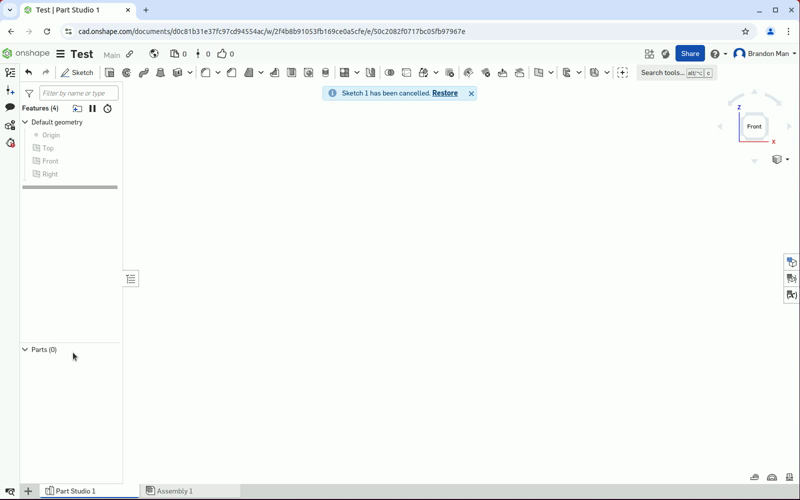
key_down(shift)
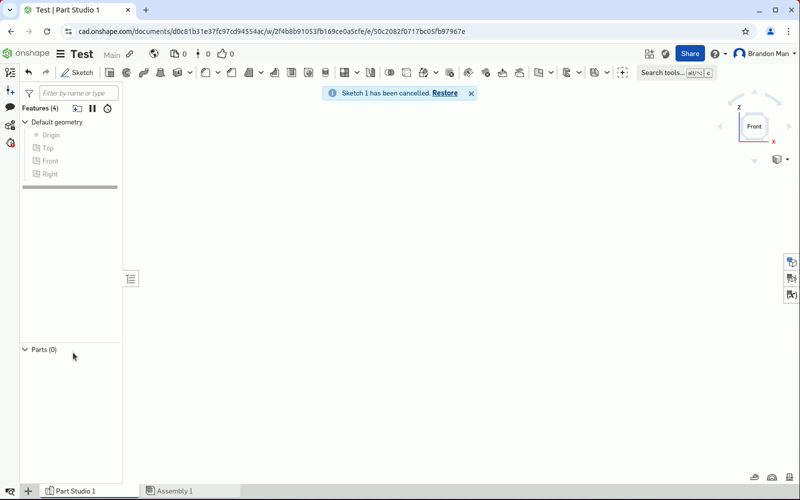
key(left)
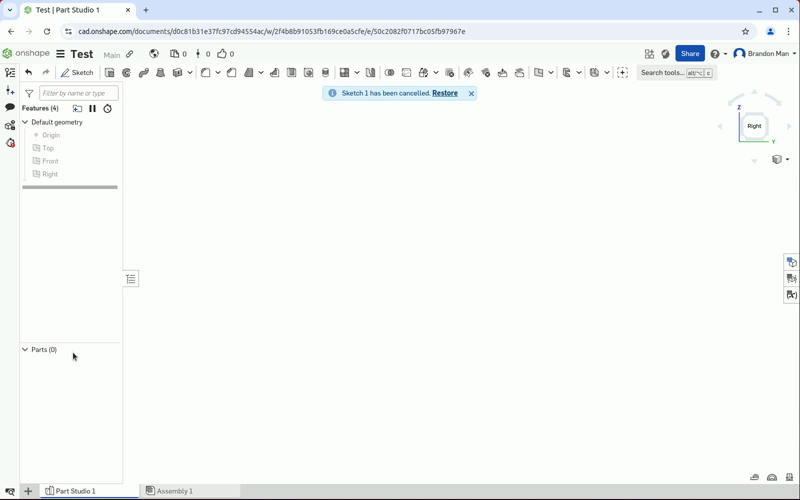
key_up(shift)
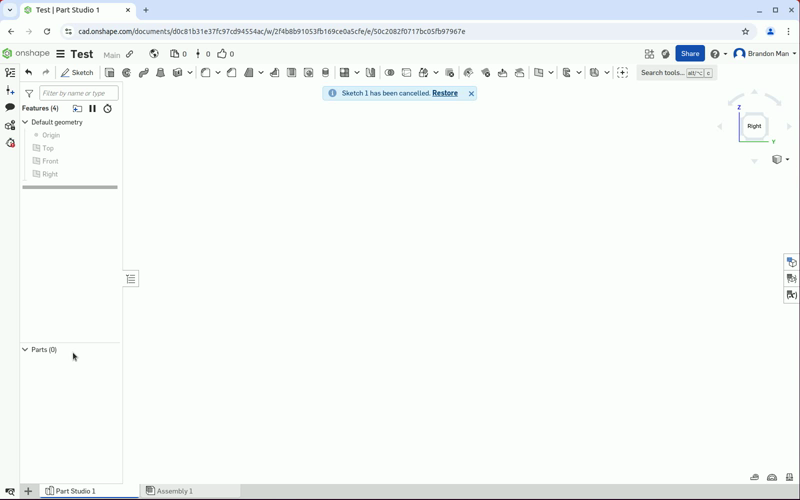
mouse_move(73, 352)
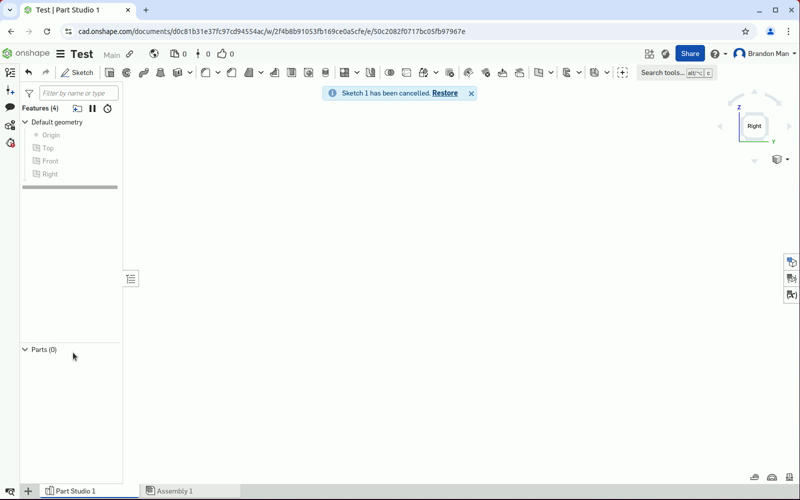
key(shift+y)
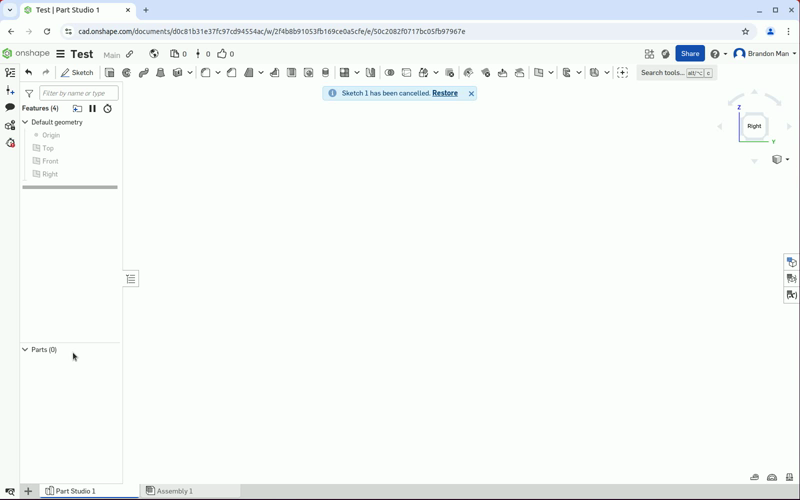
key(shift+s)
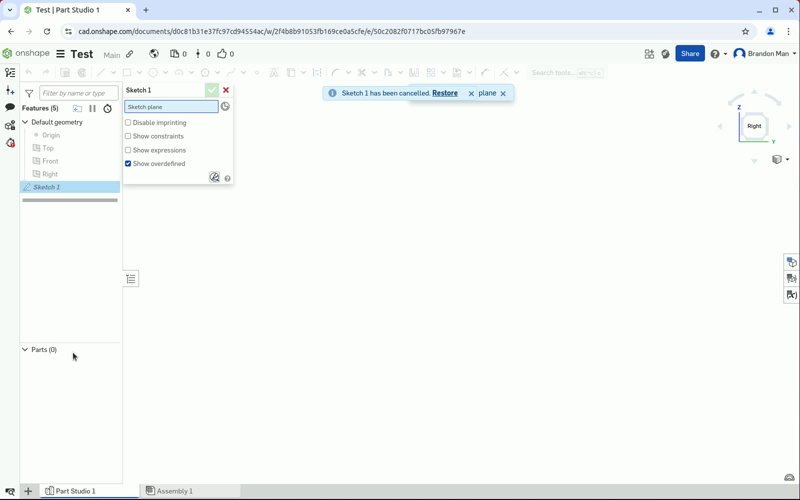
mouse_move(73, 176)
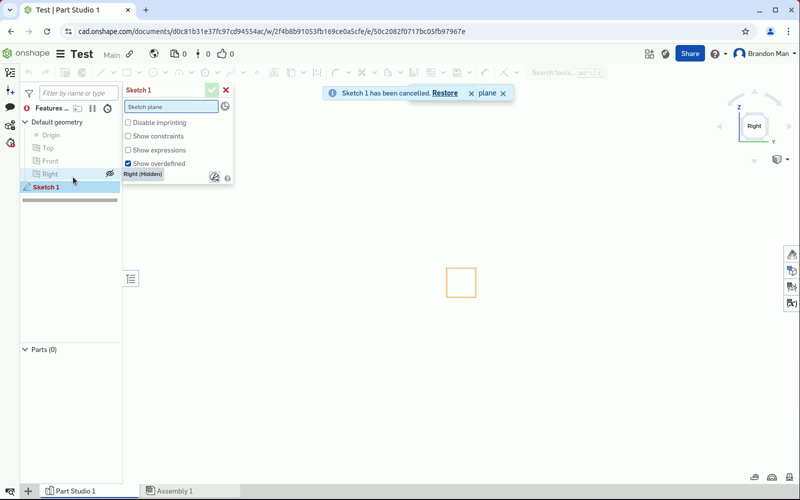
click(73, 176)
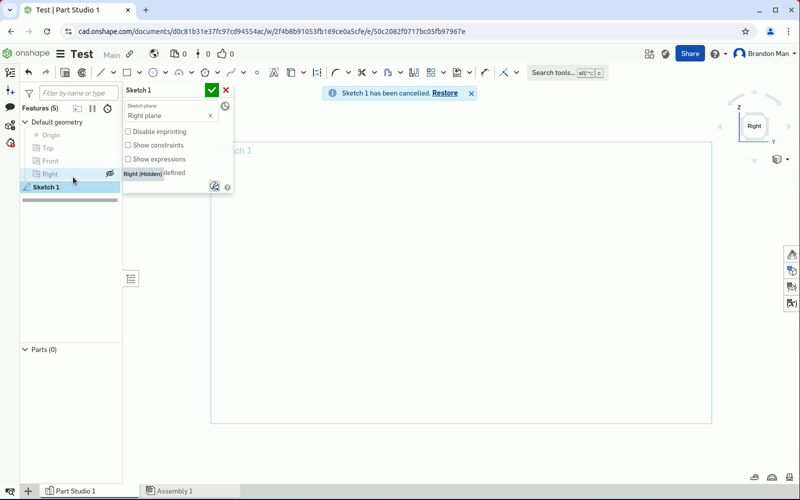
mouse_move(73, 352)
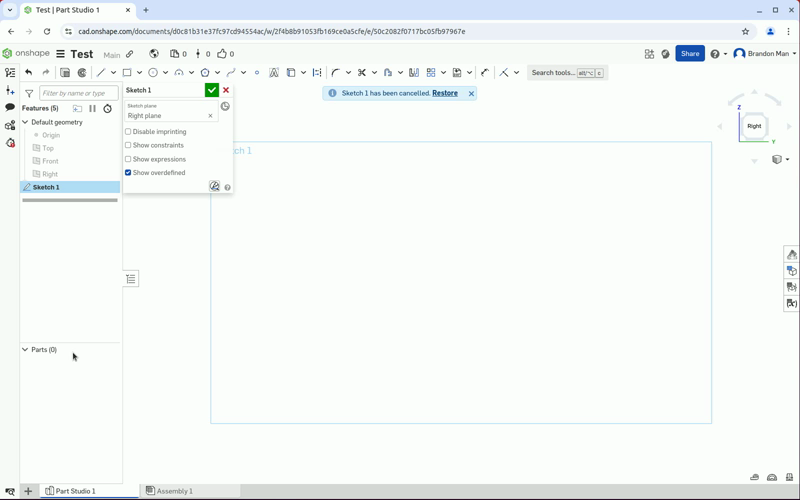
key(y)
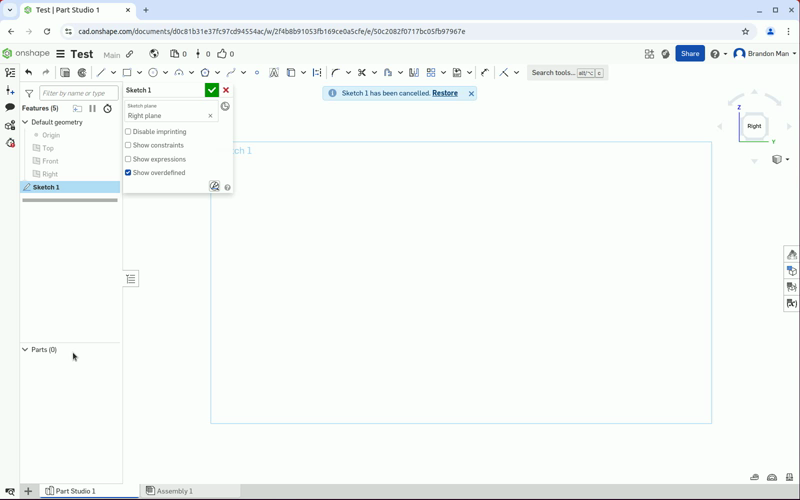
key(l)
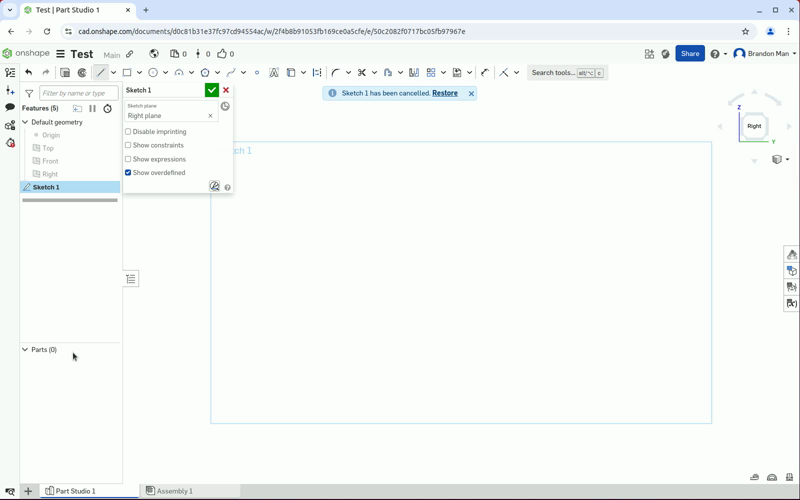
key_down(shift)
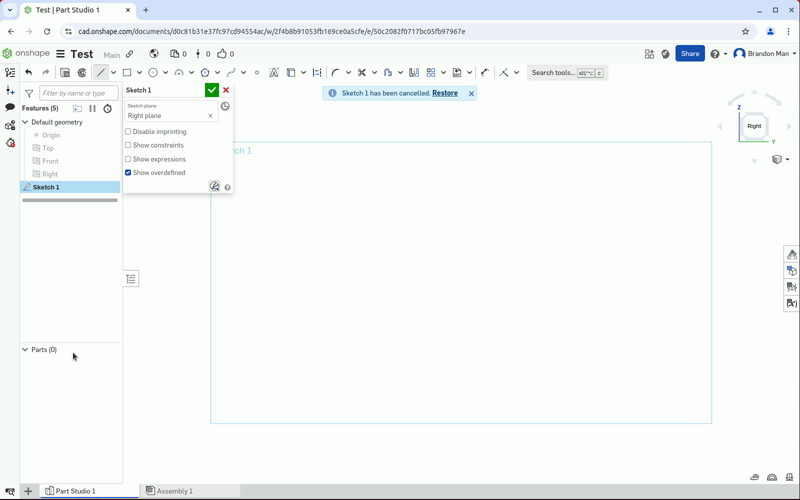
mouse_move(357, 349)
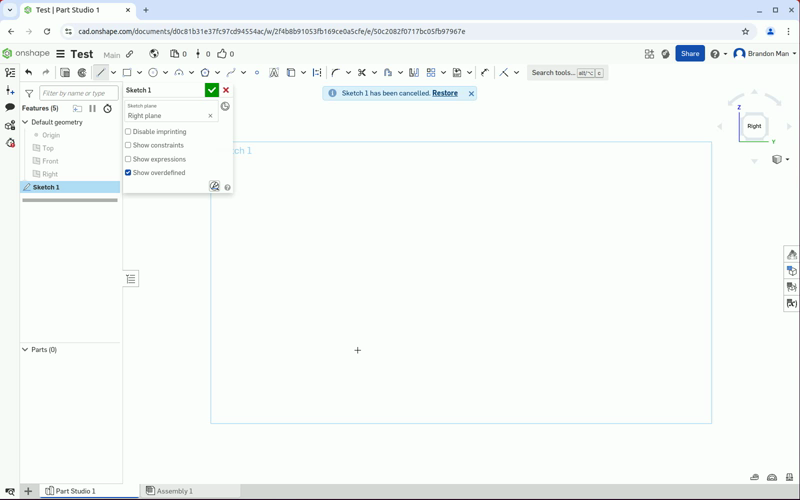
click(357, 349)
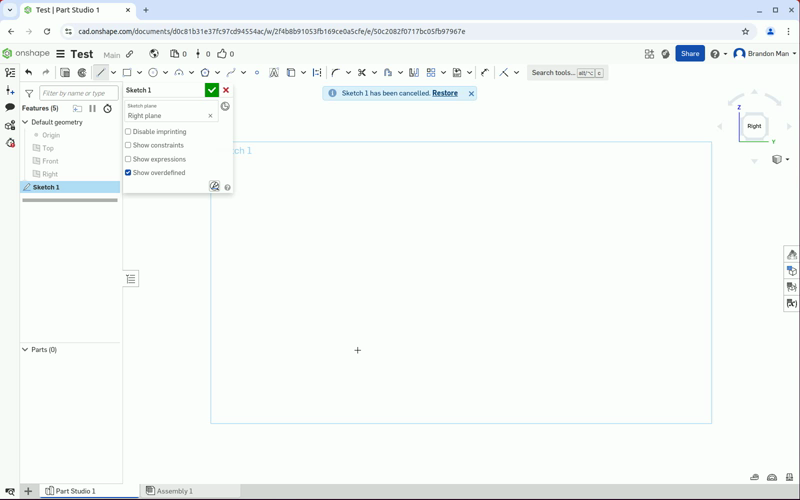
key_up(shift)
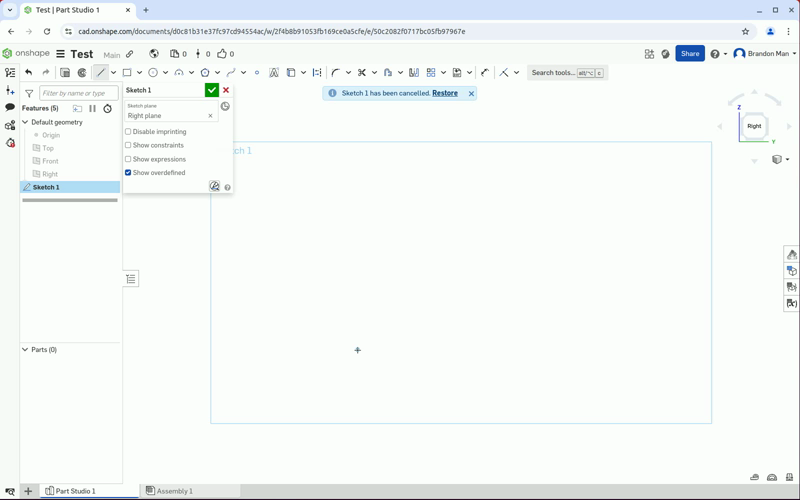
key_down(shift)
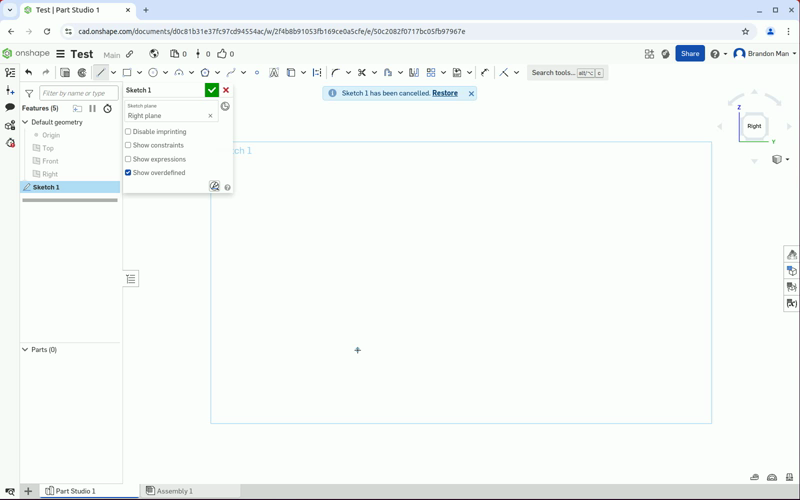
mouse_move(387, 349)
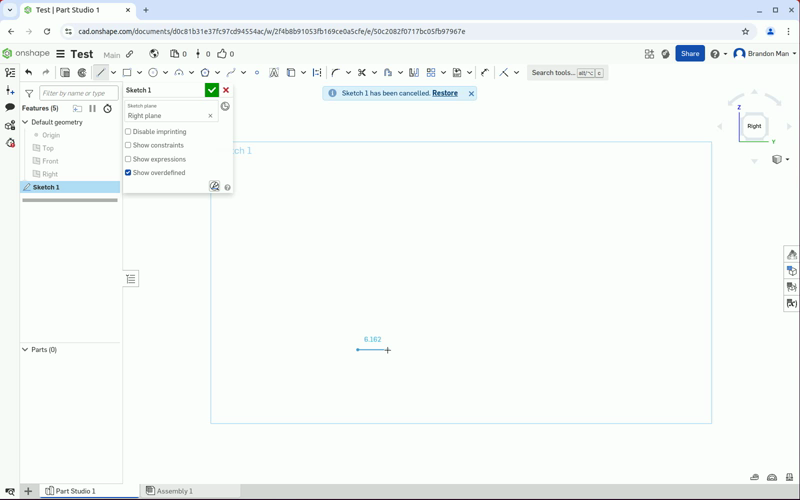
mouse_move(382, 349)
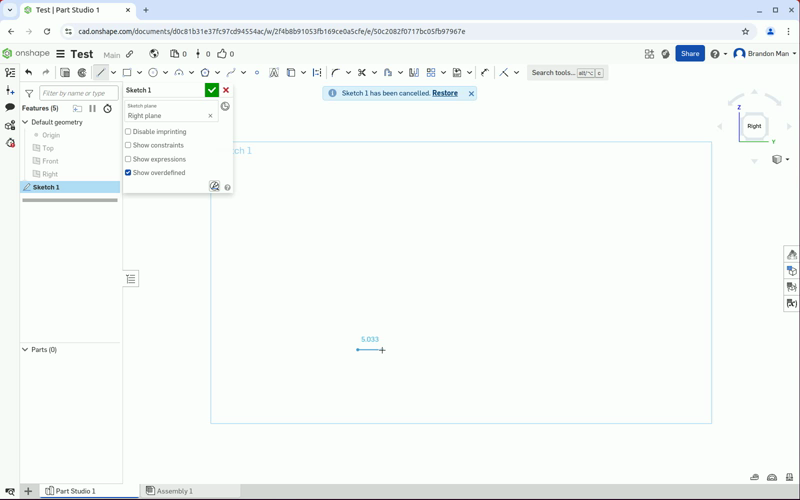
click(382, 349)
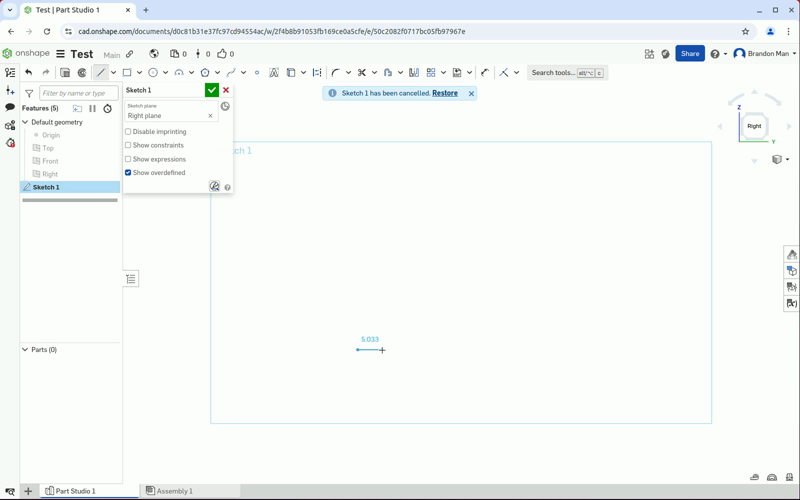
key_up(shift)
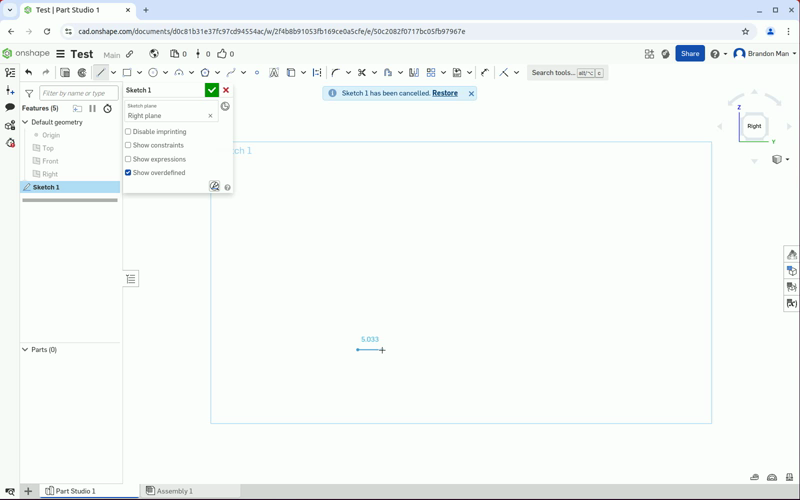
key_down(shift)
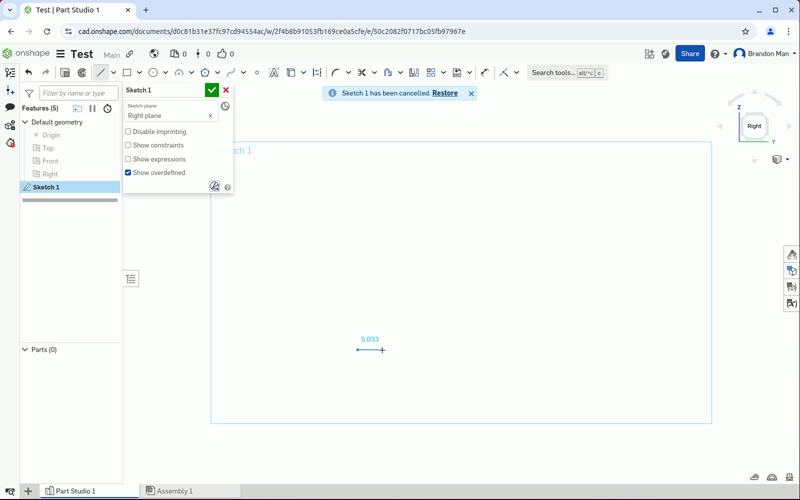
mouse_move(382, 266)
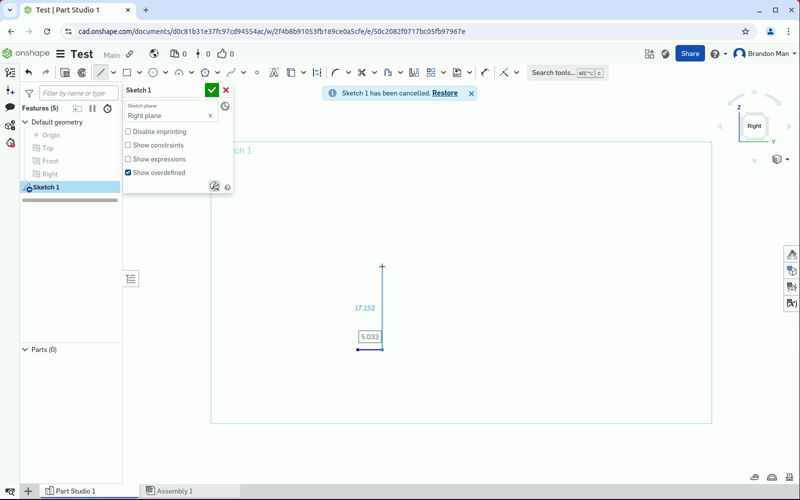
click(382, 266)
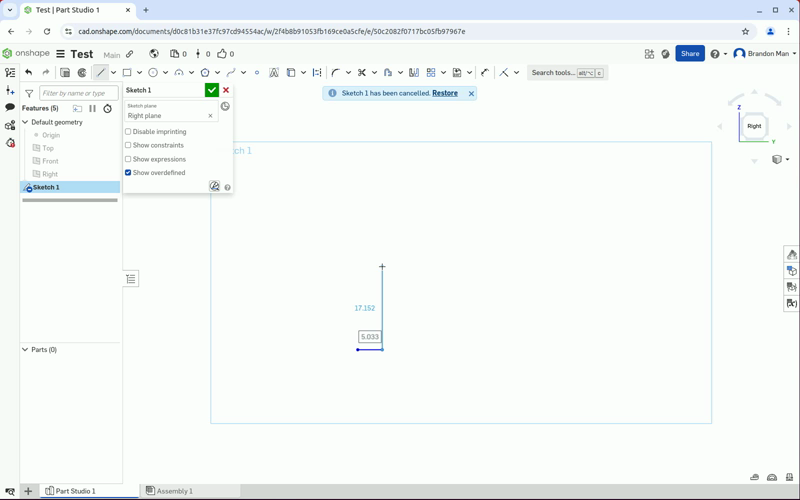
key_up(shift)
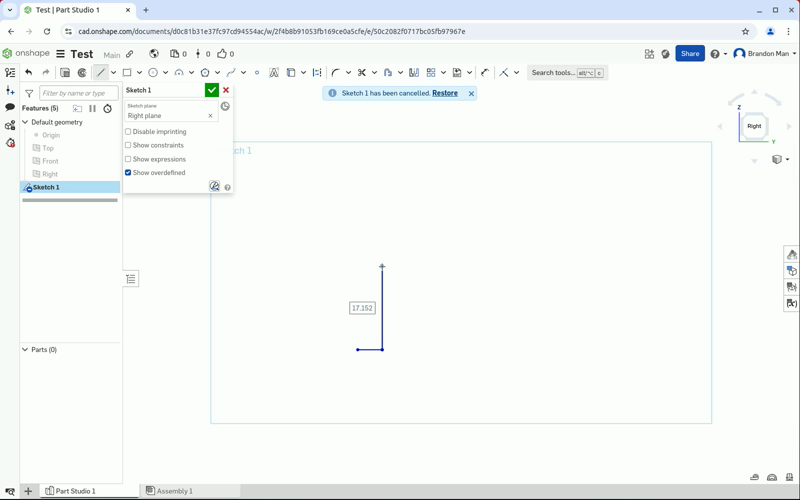
key_down(shift)
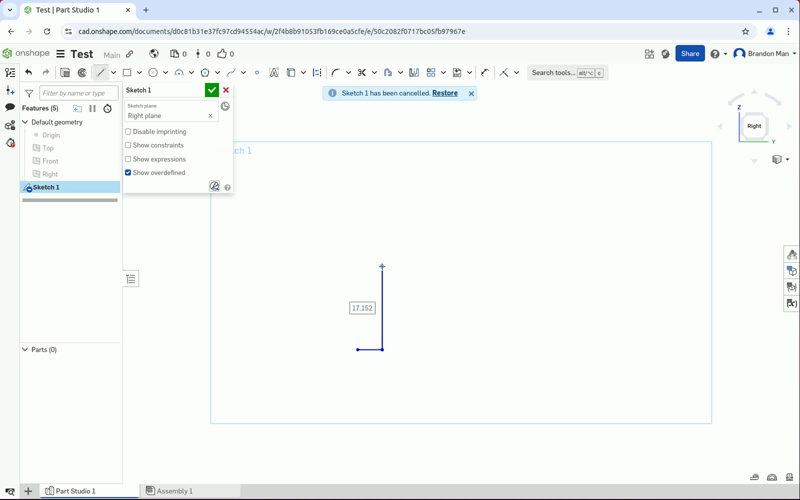
mouse_move(547, 266)
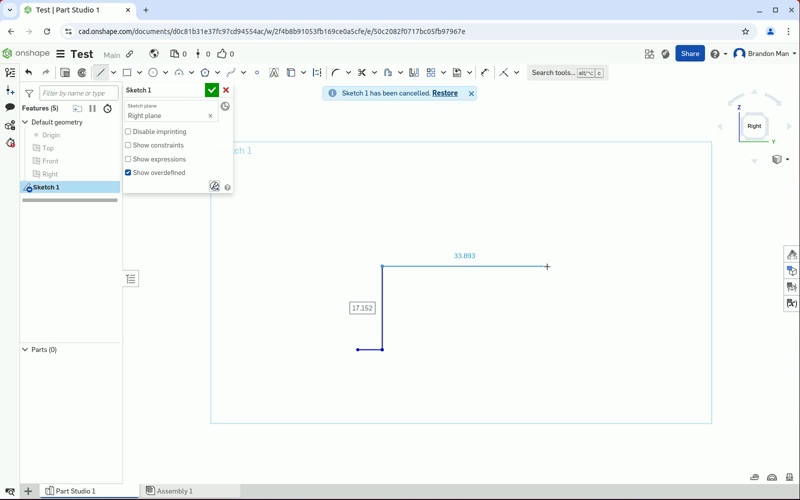
click(547, 266)
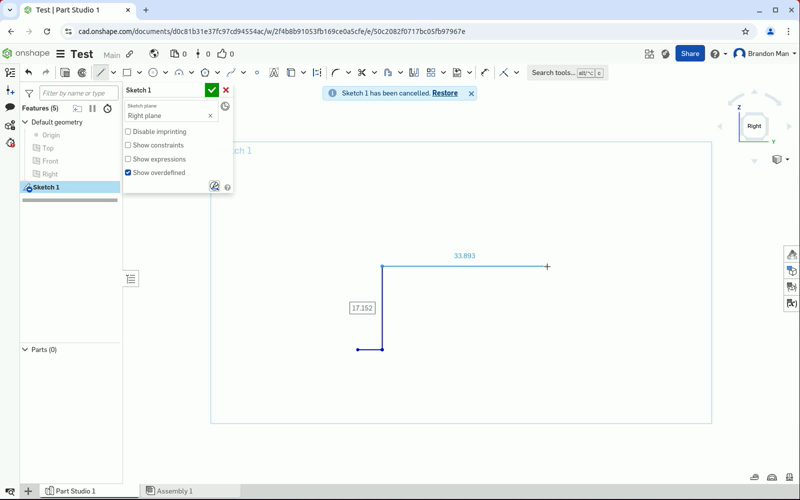
key_up(shift)
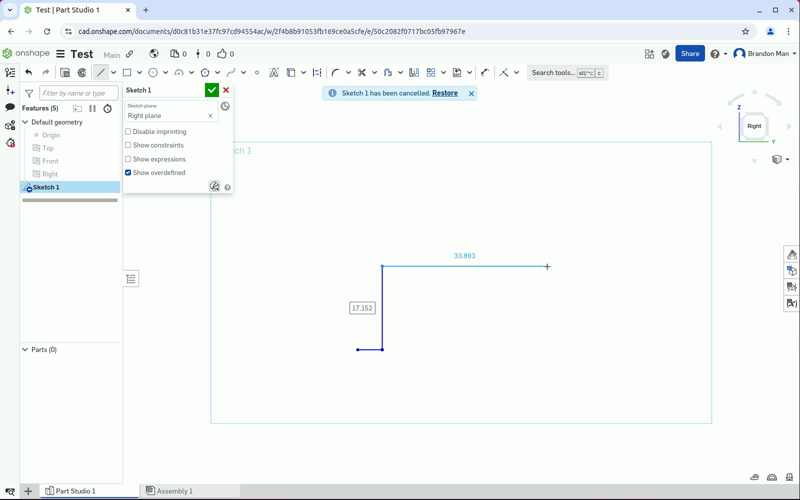
key_down(shift)
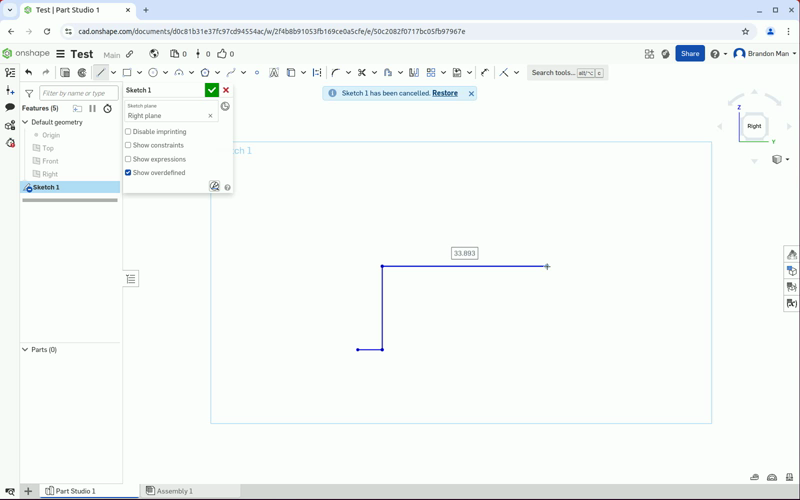
mouse_move(547, 349)
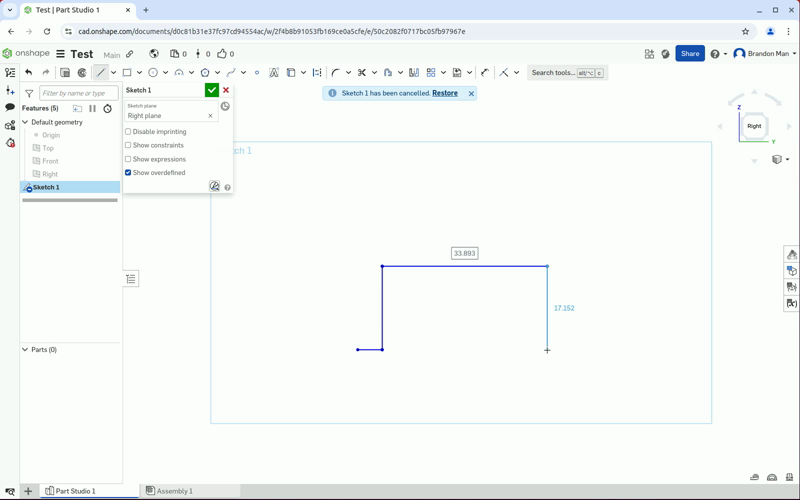
click(547, 349)
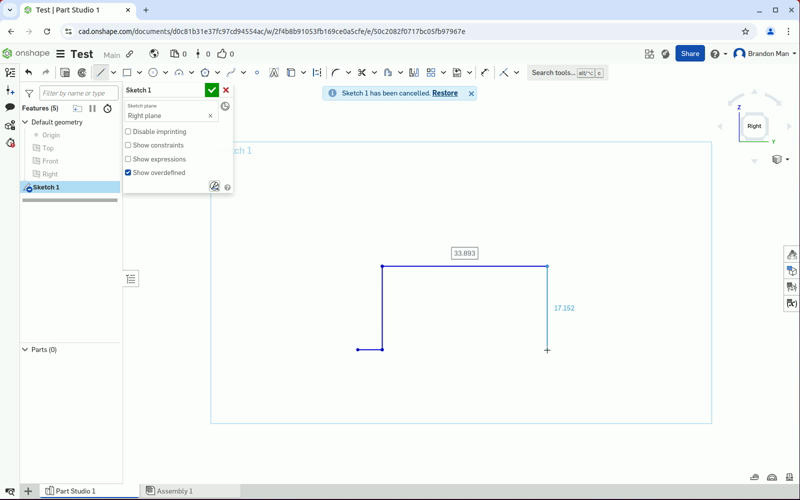
key_up(shift)
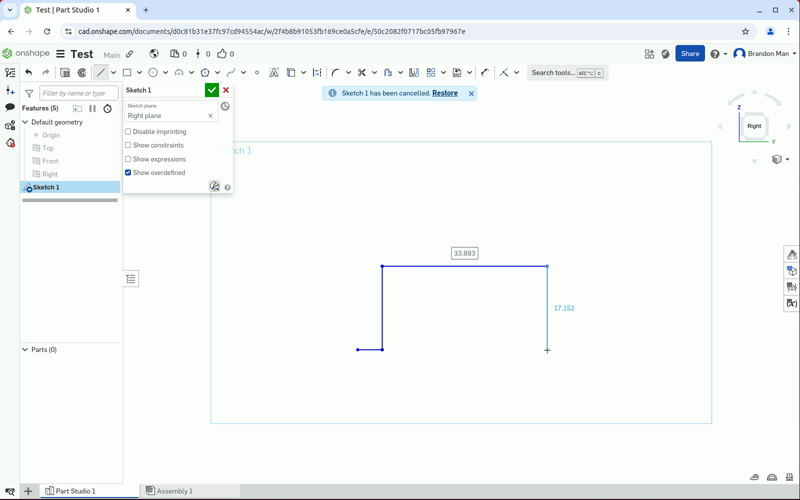
key_down(shift)
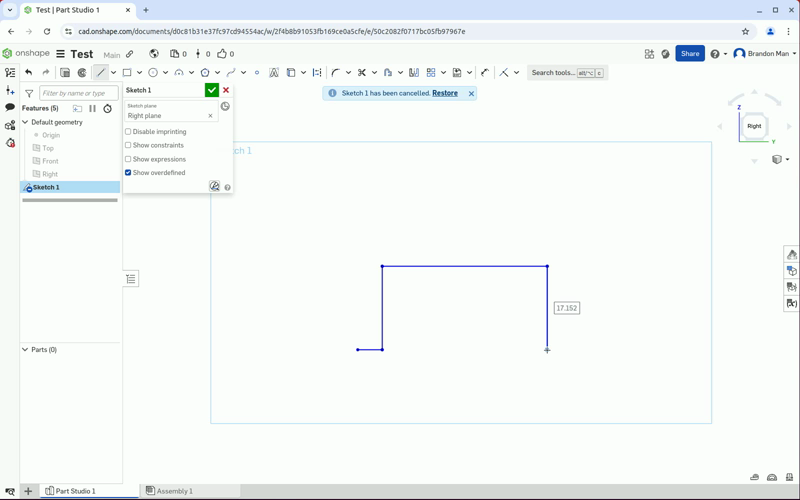
mouse_move(577, 349)
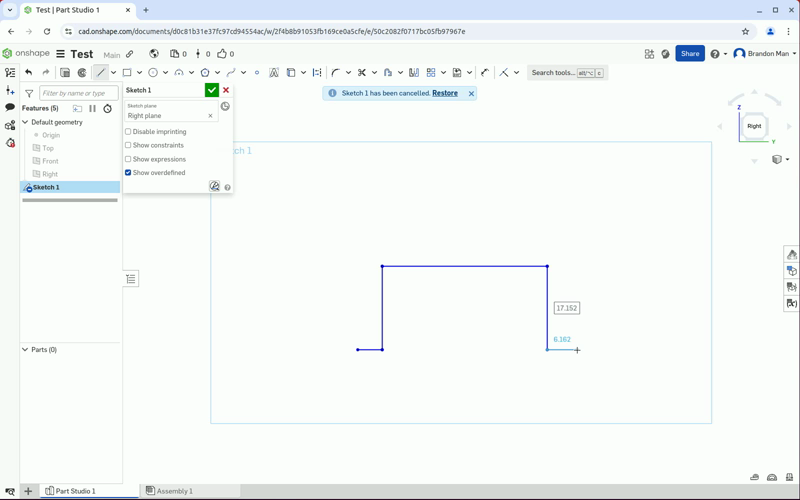
mouse_move(572, 349)
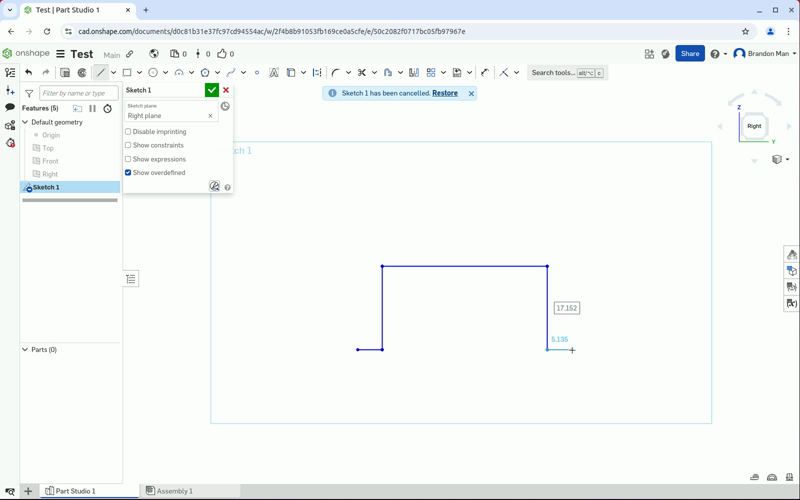
click(572, 349)
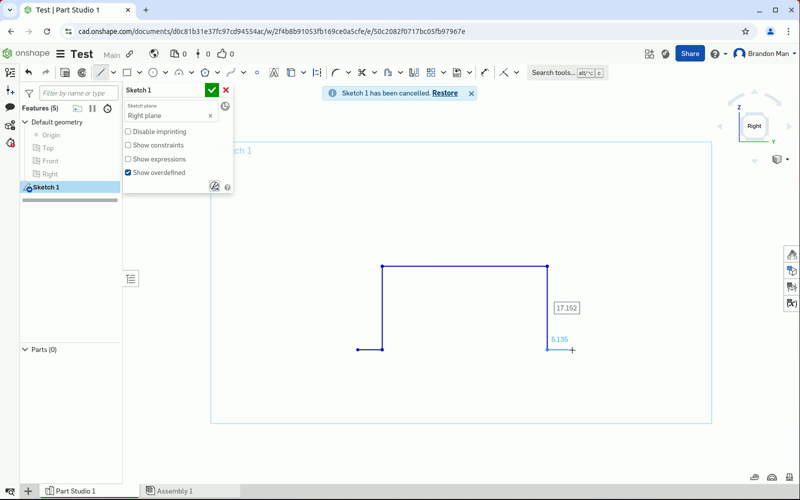
key_up(shift)
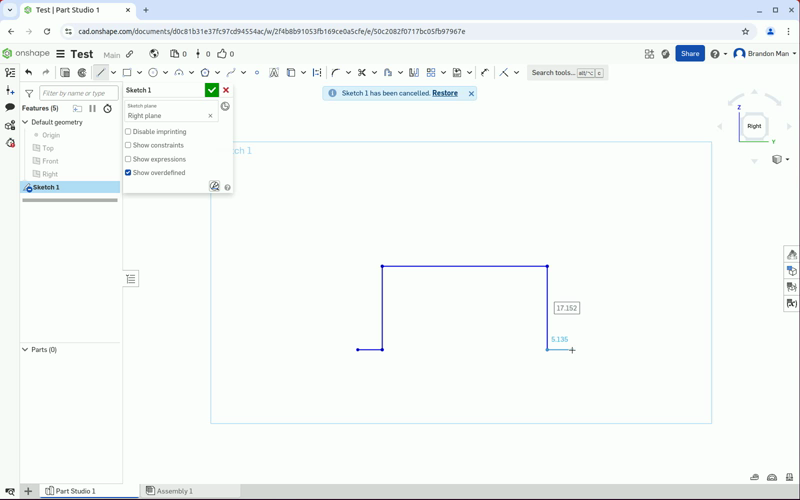
key_down(shift)
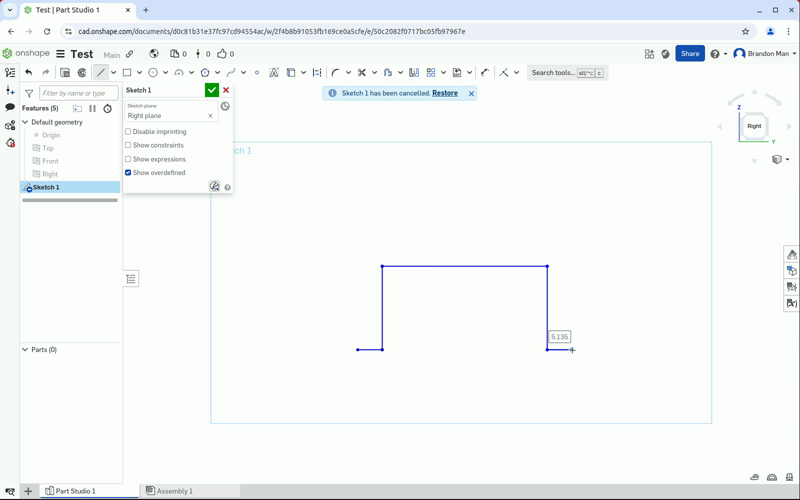
mouse_move(589, 349)
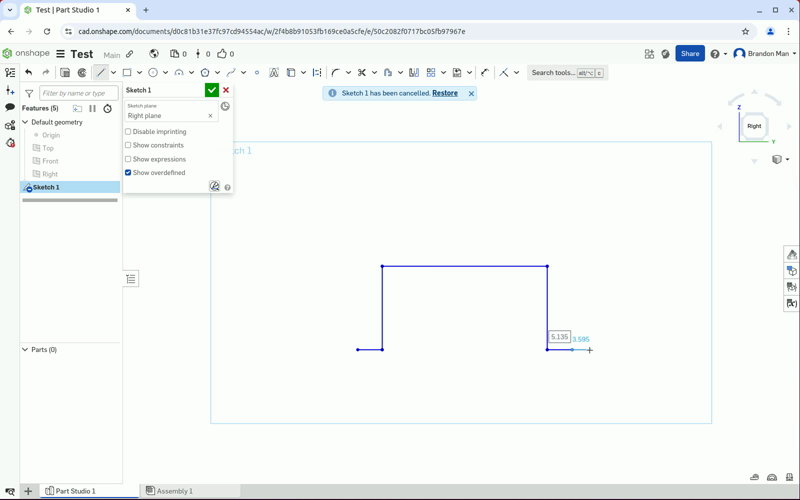
mouse_move(572, 340)
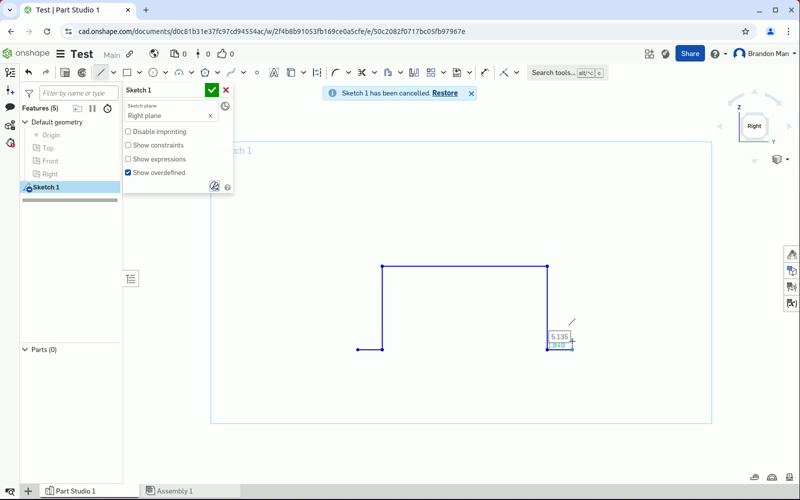
click(572, 340)
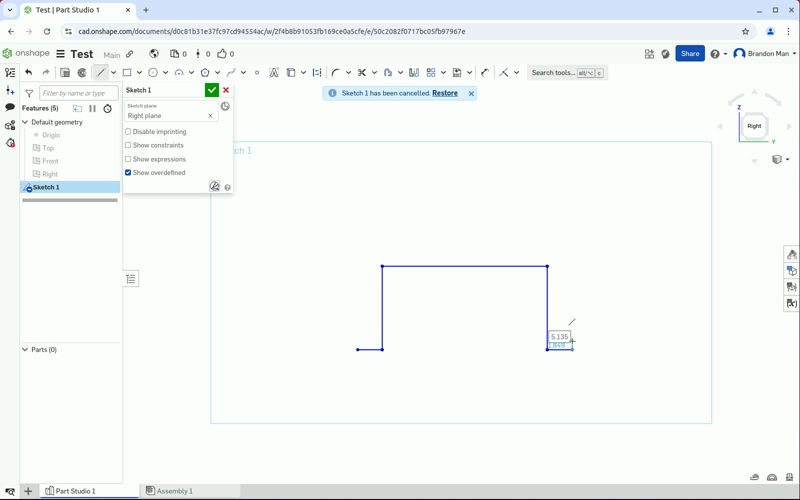
key_up(shift)
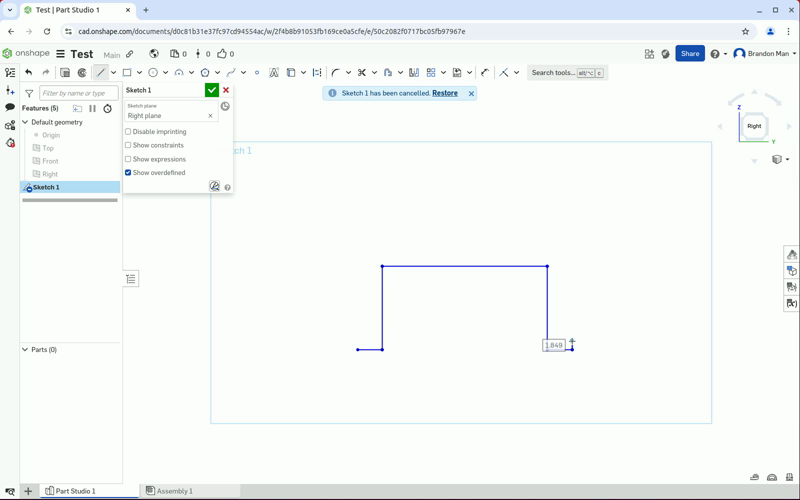
key_down(shift)
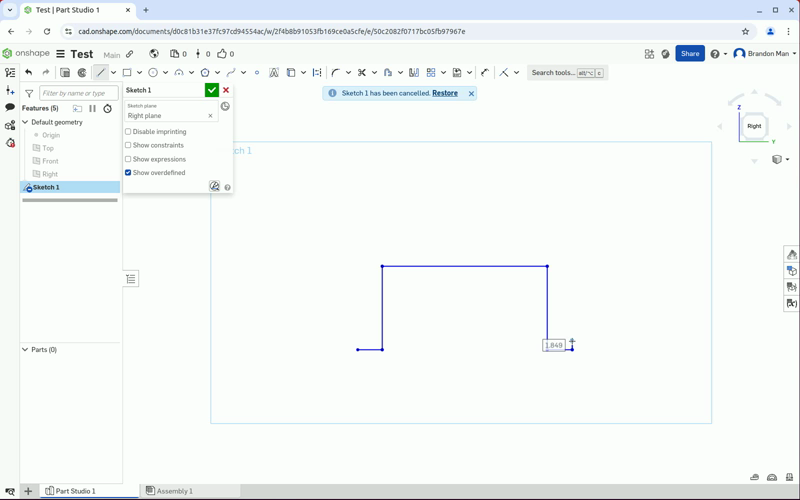
mouse_move(589, 340)
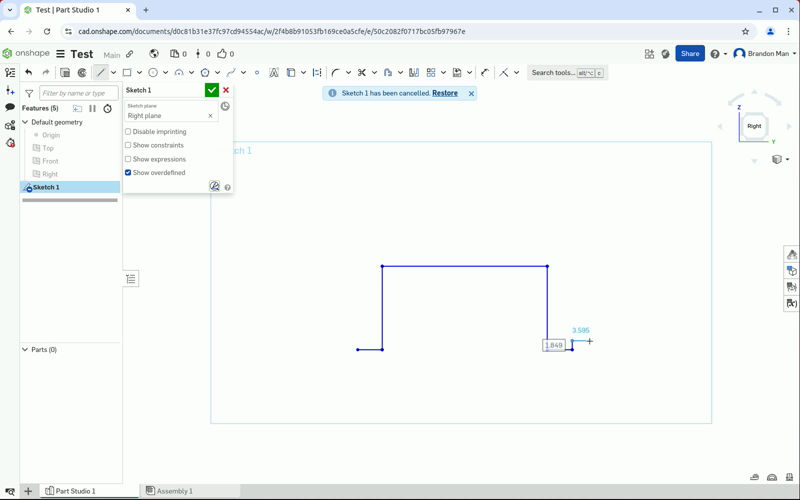
mouse_move(556, 340)
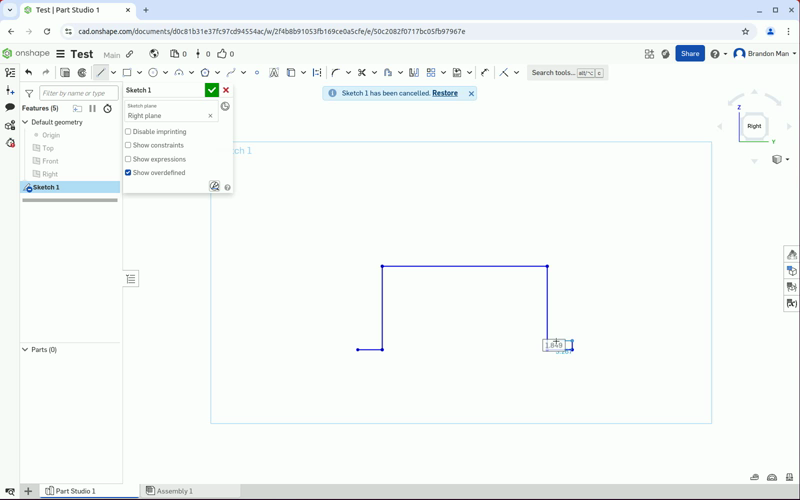
click(556, 340)
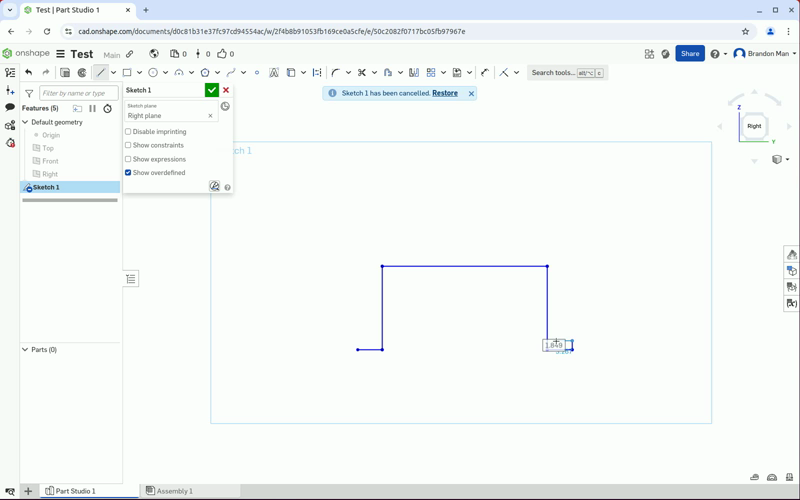
key_up(shift)
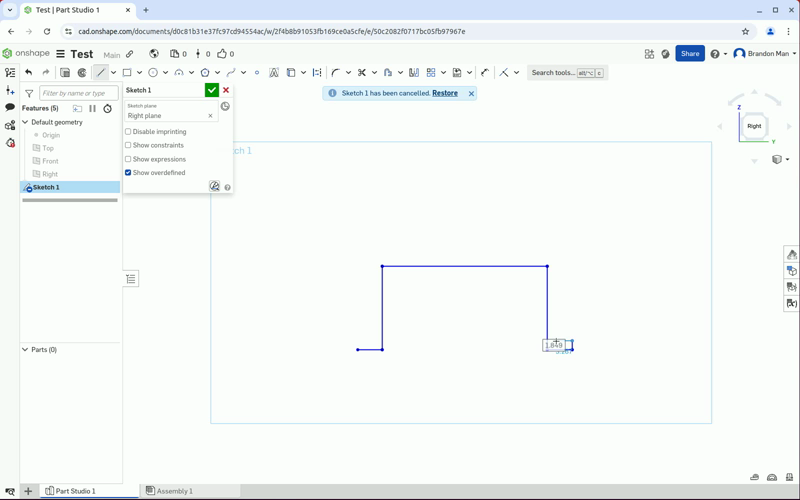
key_down(shift)
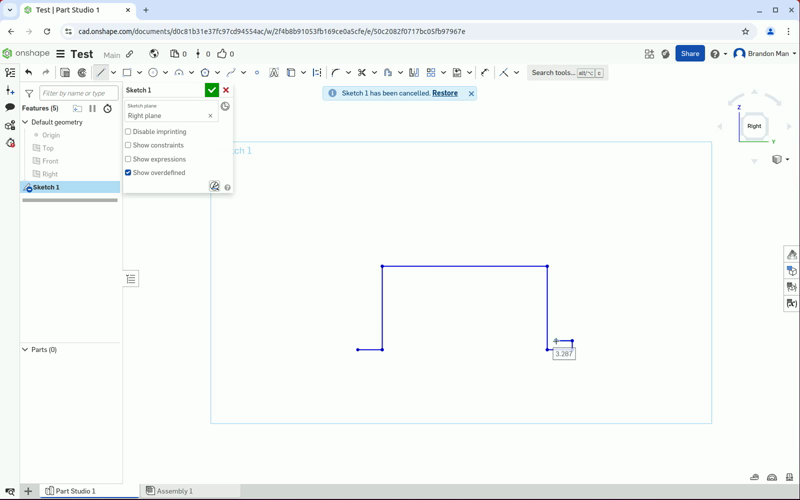
mouse_move(556, 259)
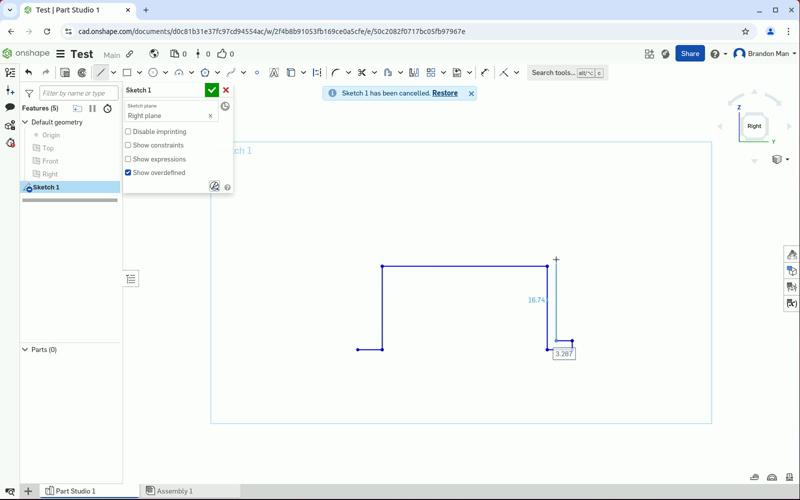
click(556, 259)
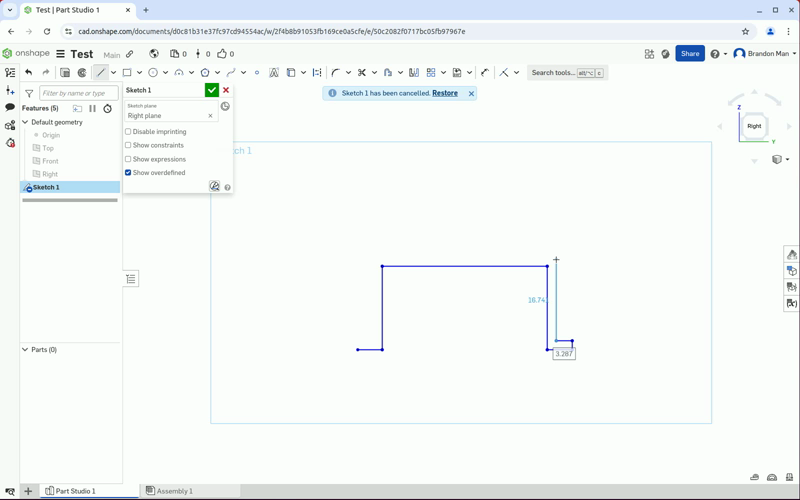
key_up(shift)
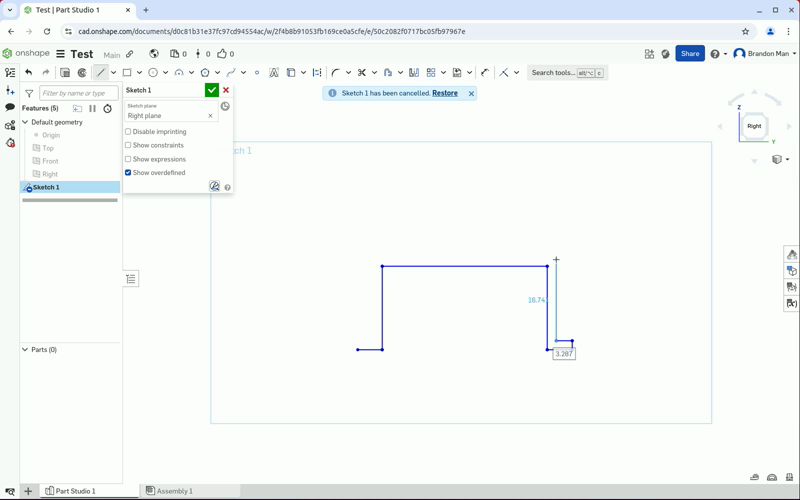
key_down(shift)
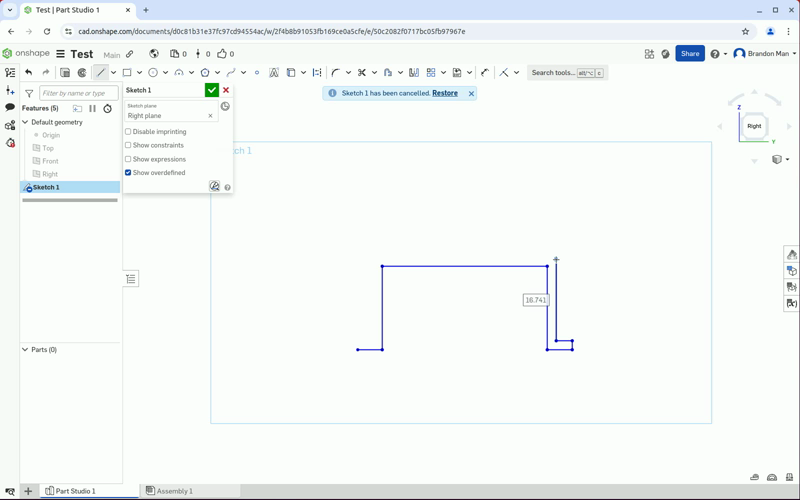
mouse_move(373, 259)
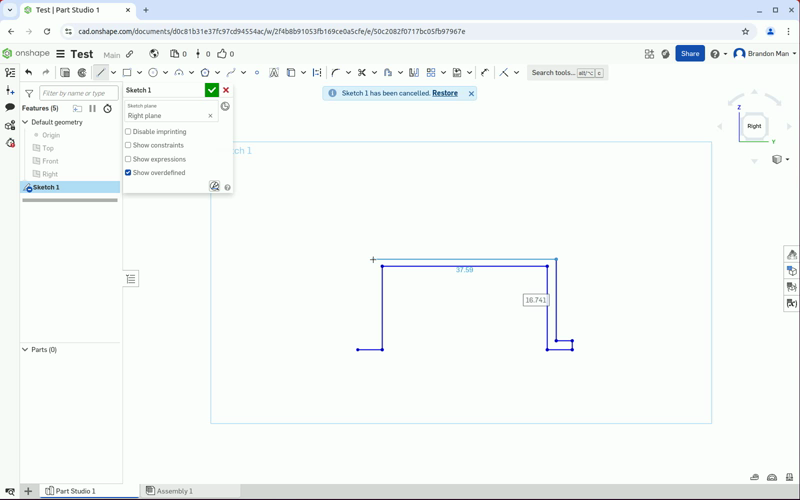
click(373, 259)
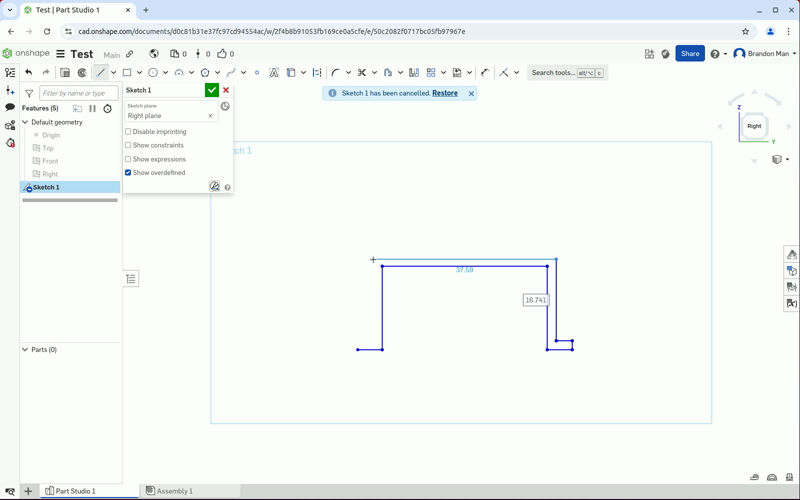
key_up(shift)
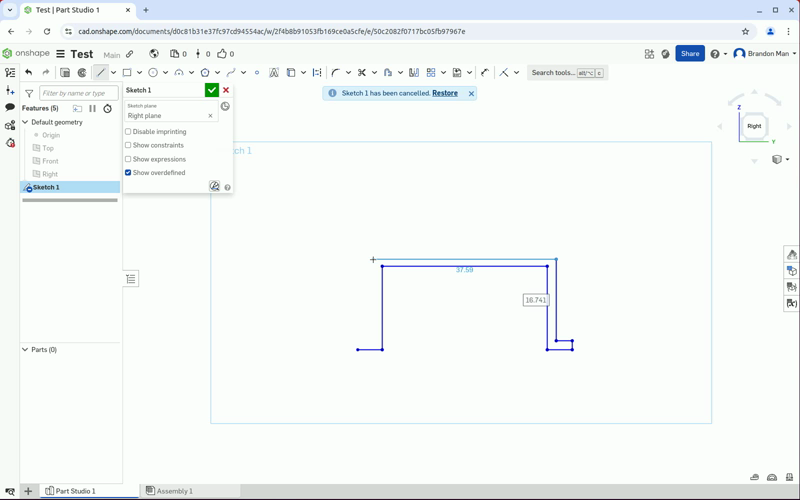
key_down(shift)
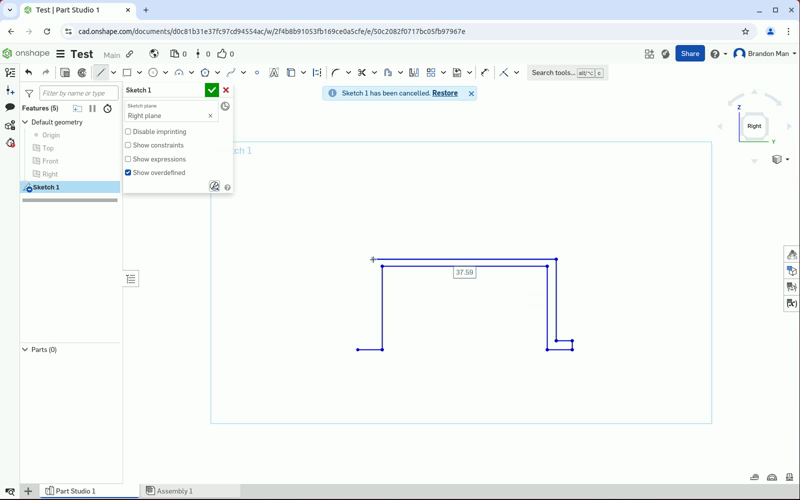
mouse_move(373, 340)
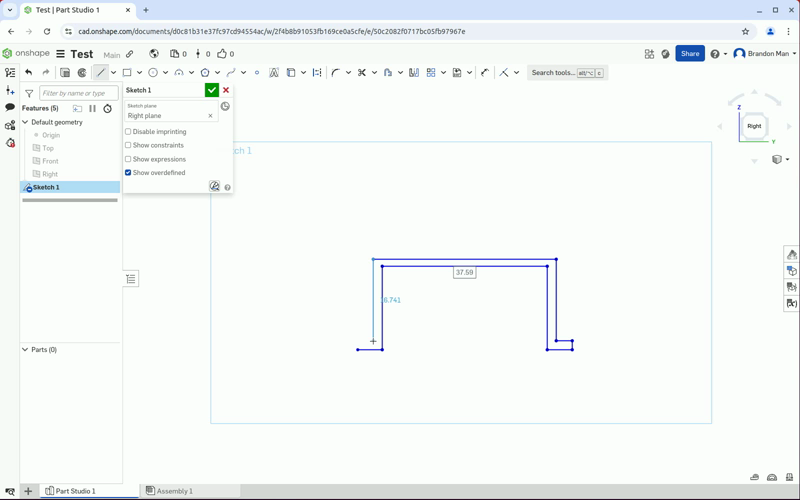
click(373, 340)
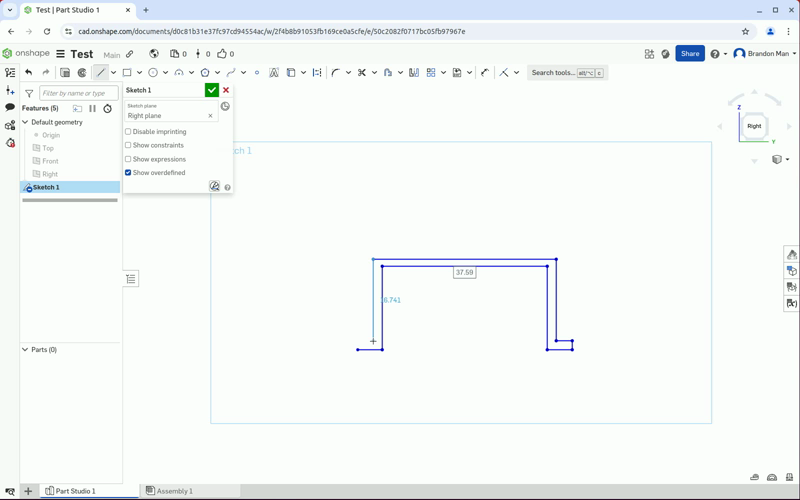
key_up(shift)
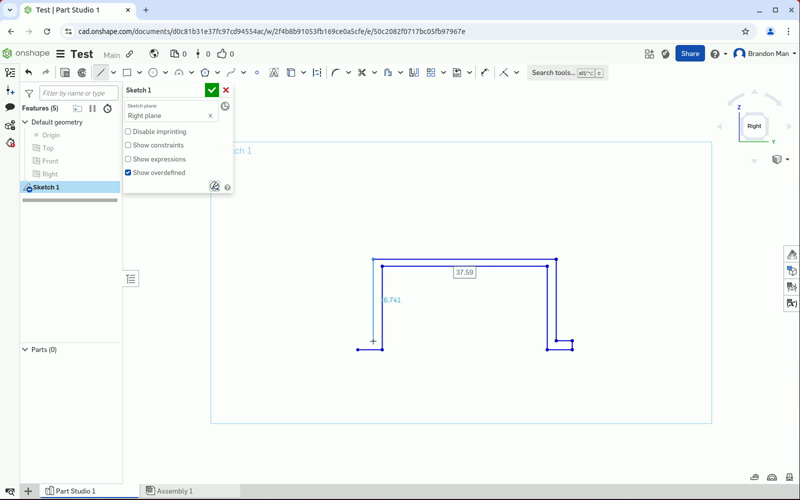
key_down(shift)
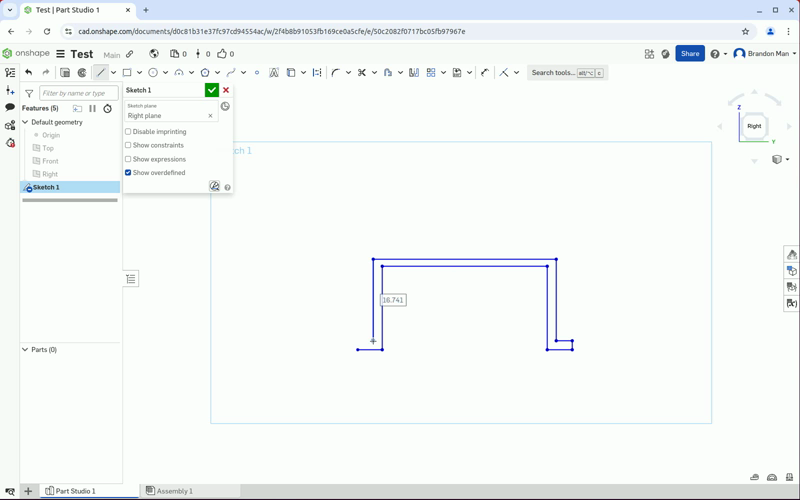
mouse_move(403, 340)
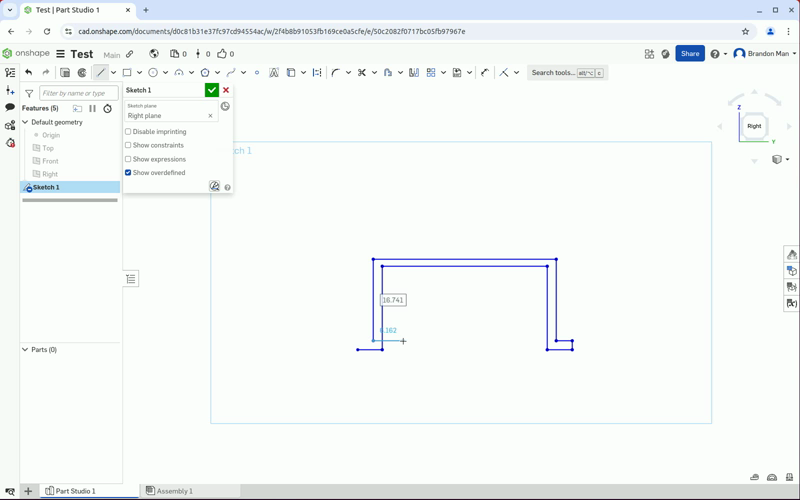
mouse_move(357, 340)
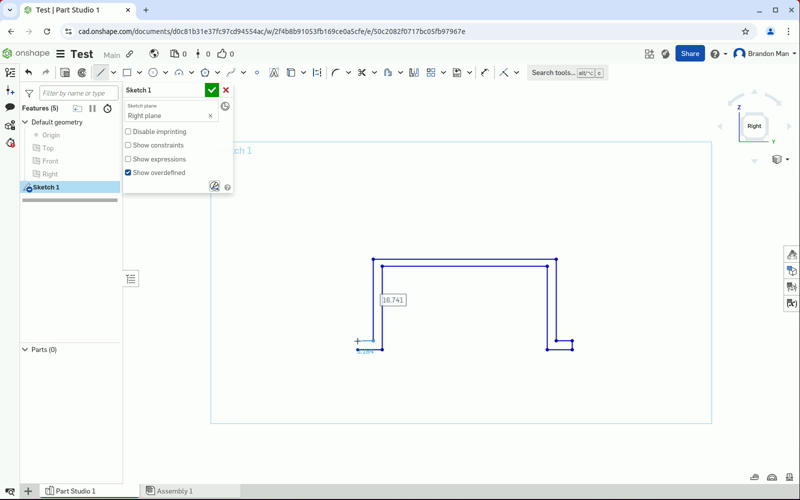
click(357, 340)
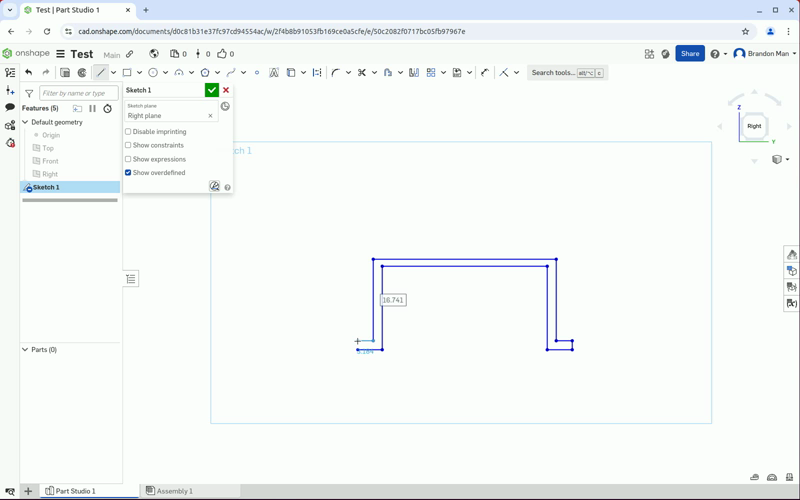
key_up(shift)
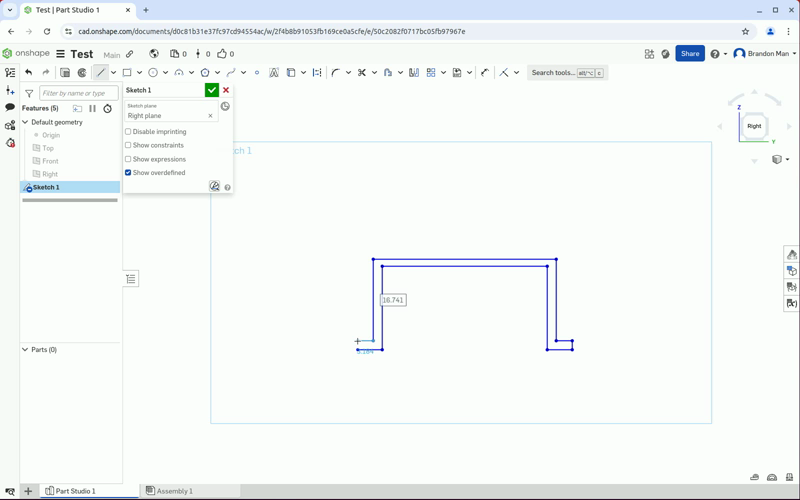
mouse_move(387, 340)
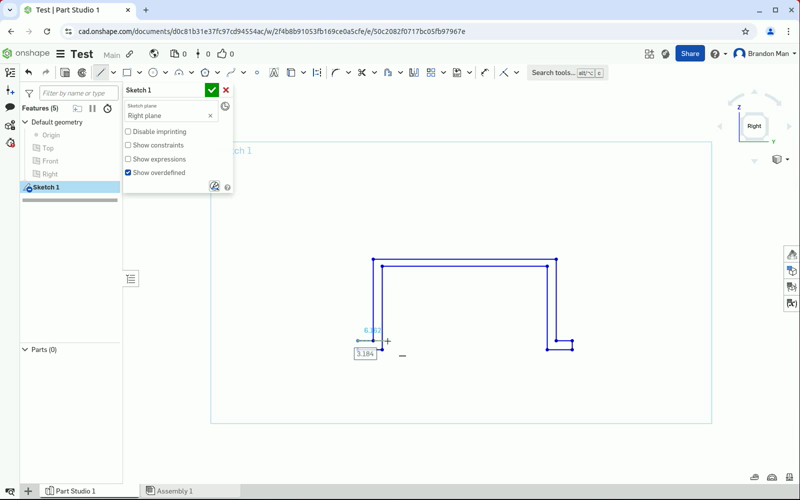
key_down(shift)
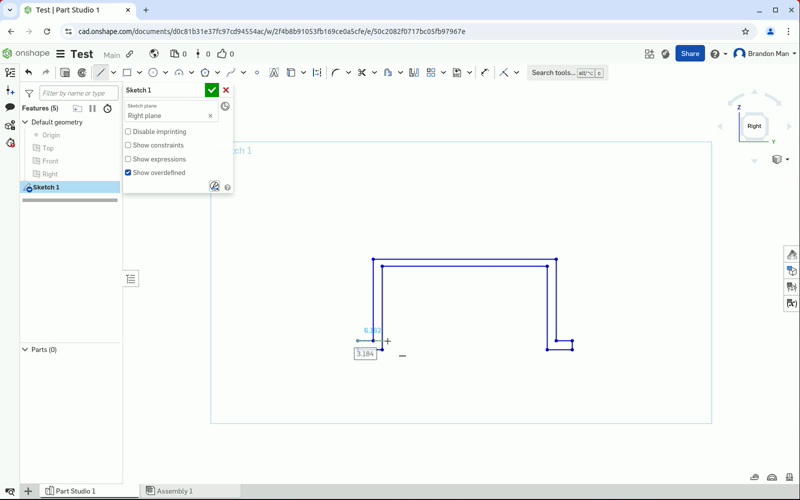
mouse_move(357, 349)
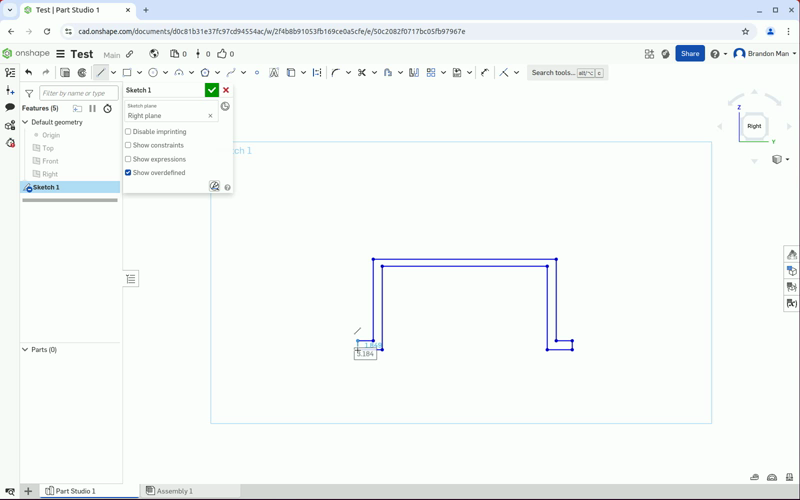
key_up(shift)
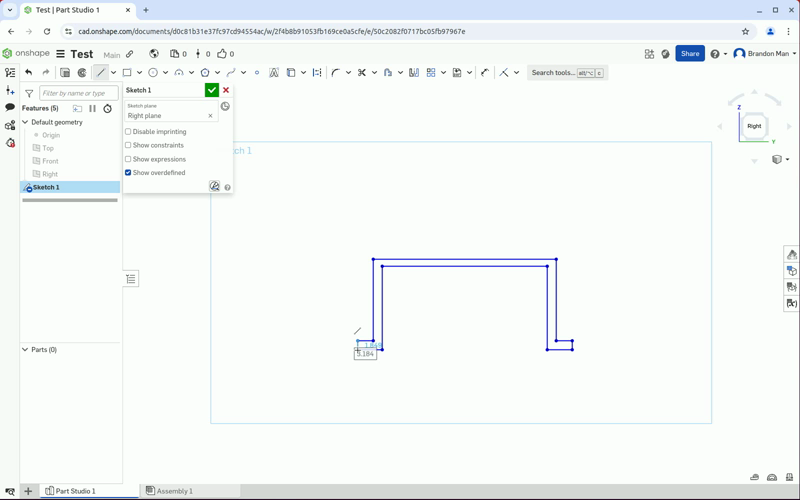
click(357, 349)
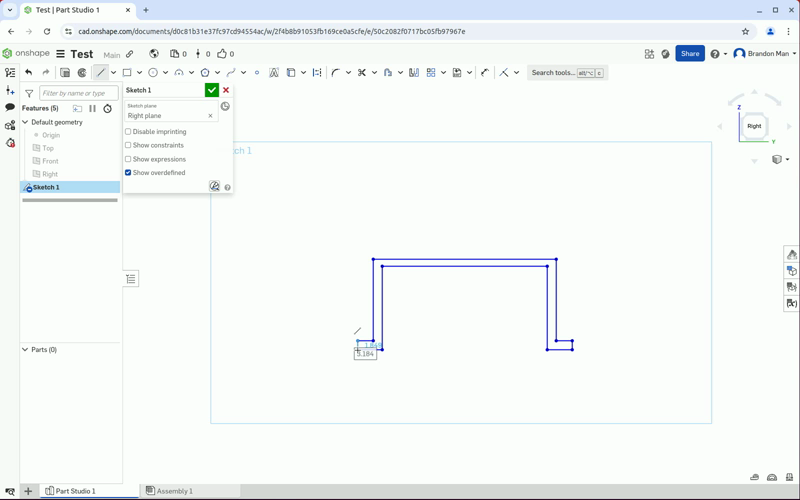
key(esc)
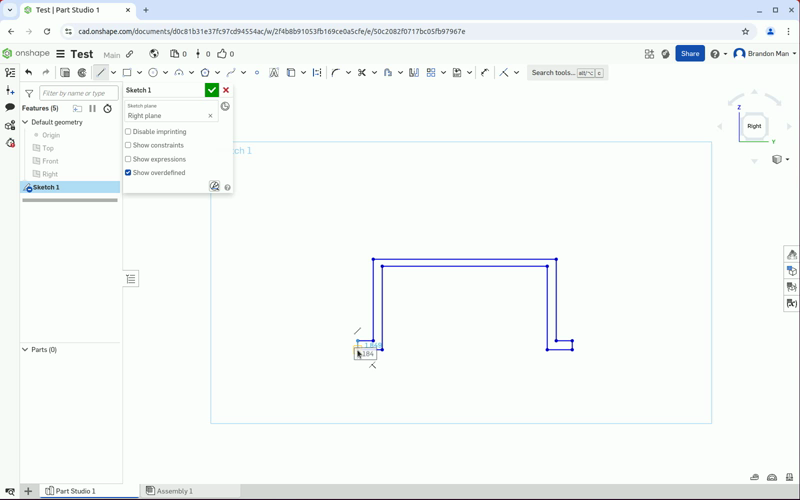
mouse_move(377, 299)
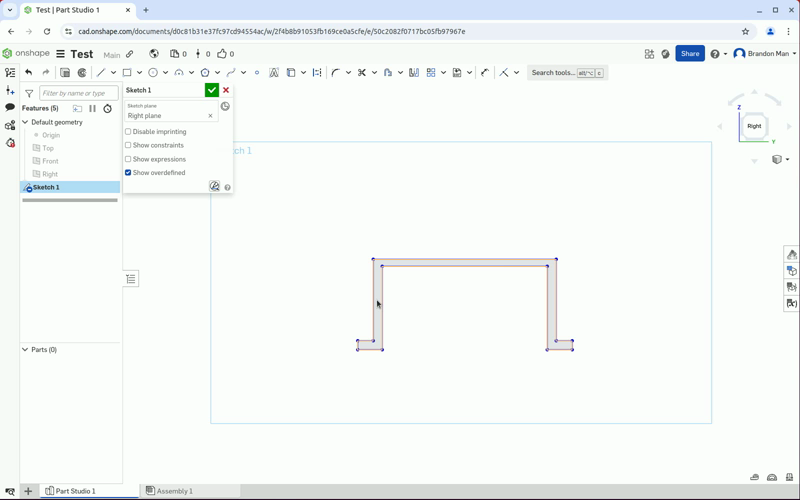
click(377, 299)
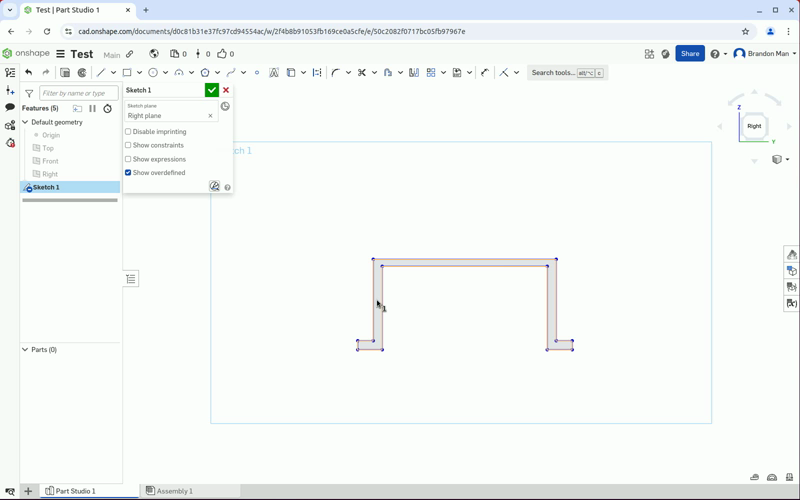
mouse_move(73, 352)
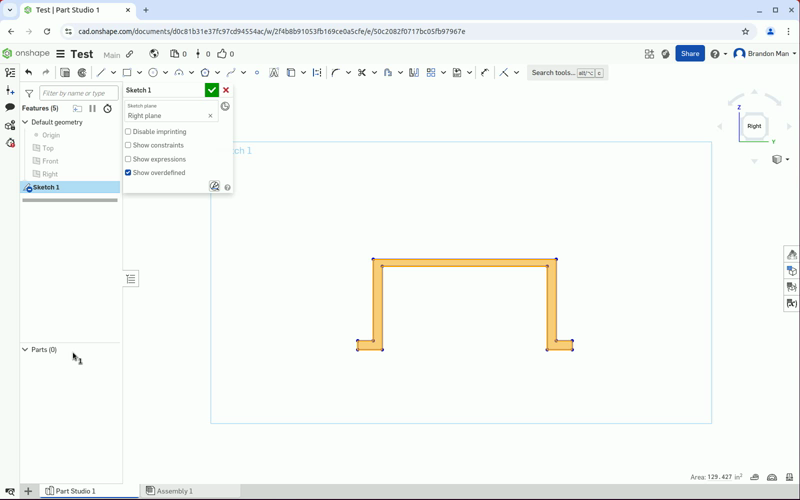
key(shift+y)
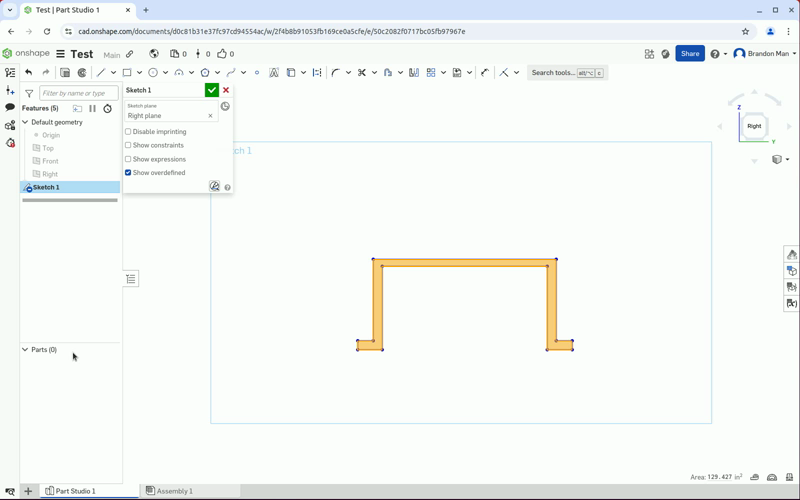
key(shift+e)
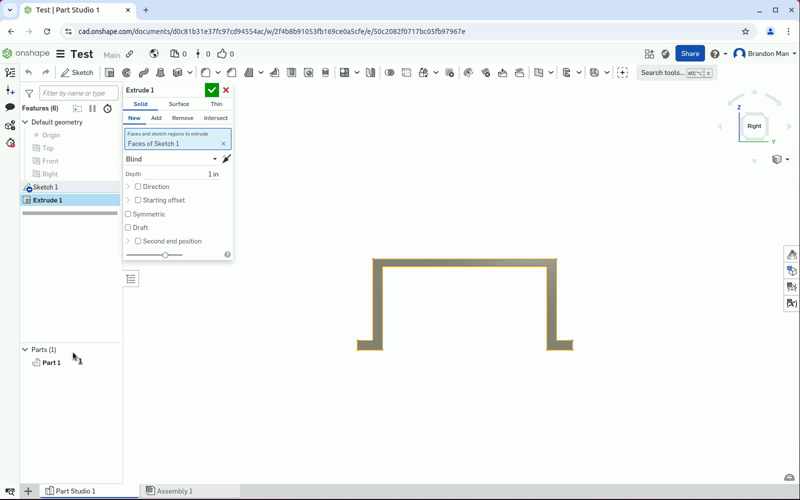
mouse_move(143, 106)
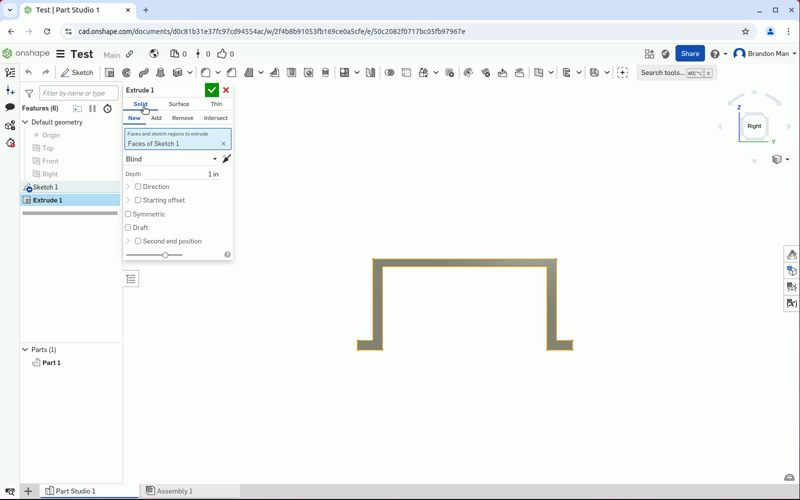
click(143, 106)
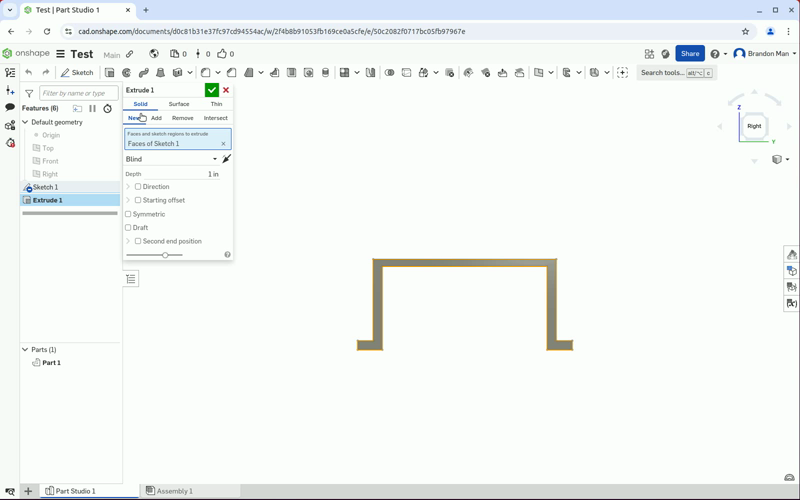
mouse_move(137, 120)
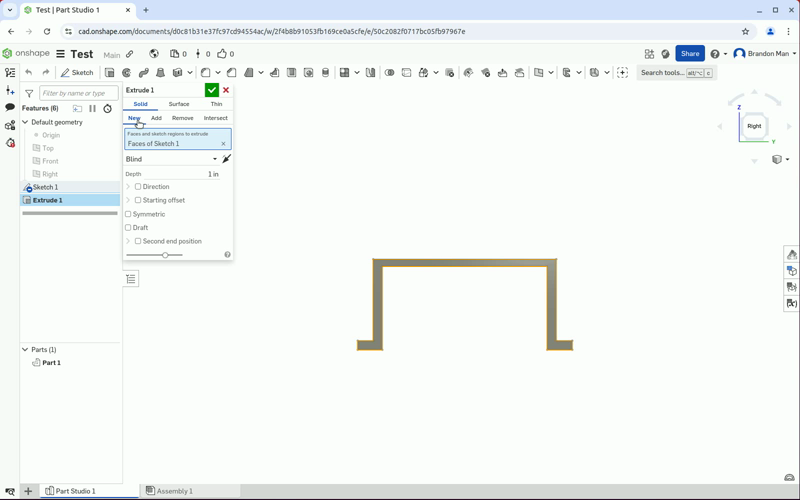
click(137, 120)
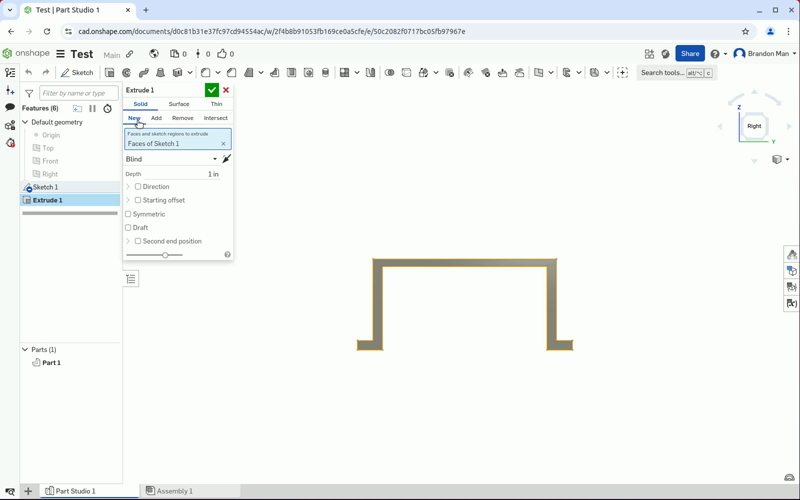
key(tab, 4)
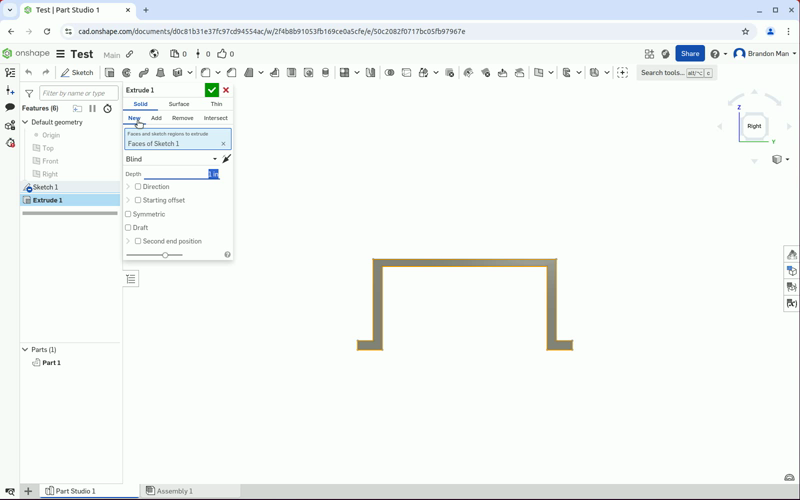
text(4.333)
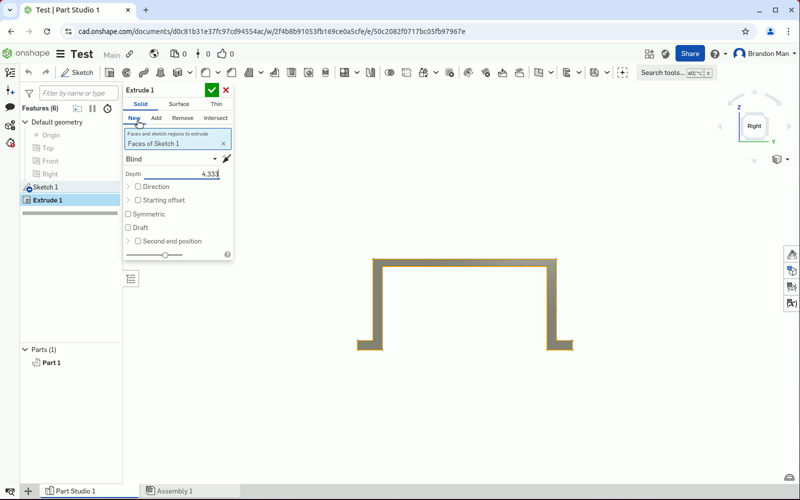
key(enter)
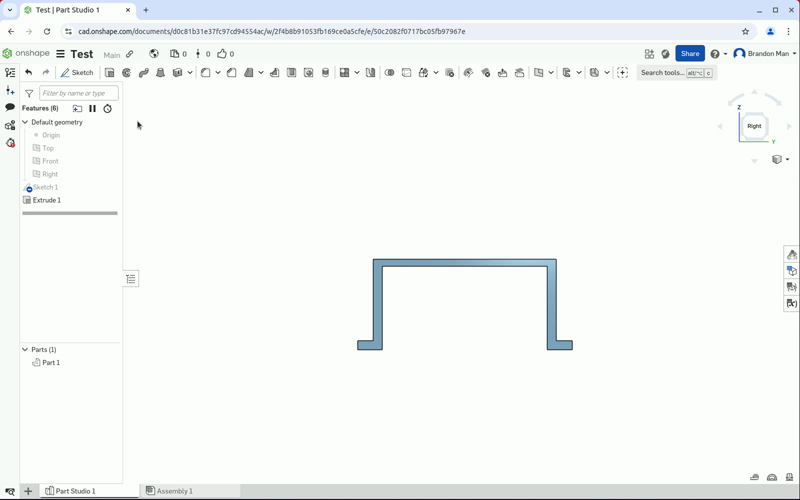
key(shift+h)
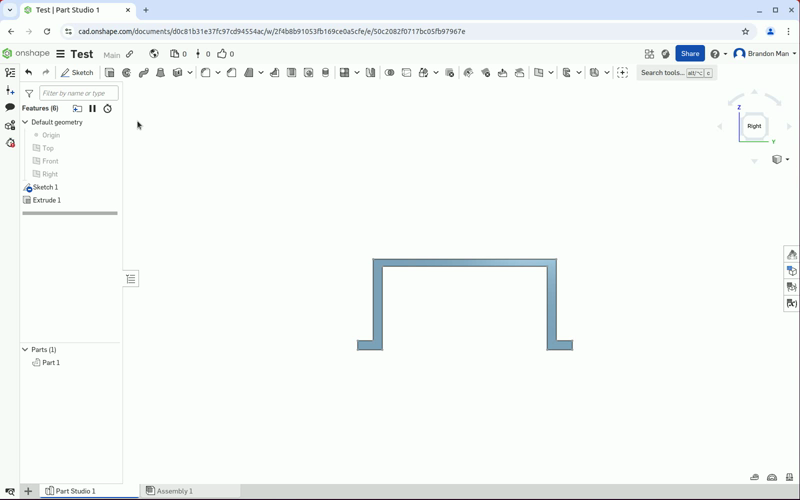
key(shift+h)
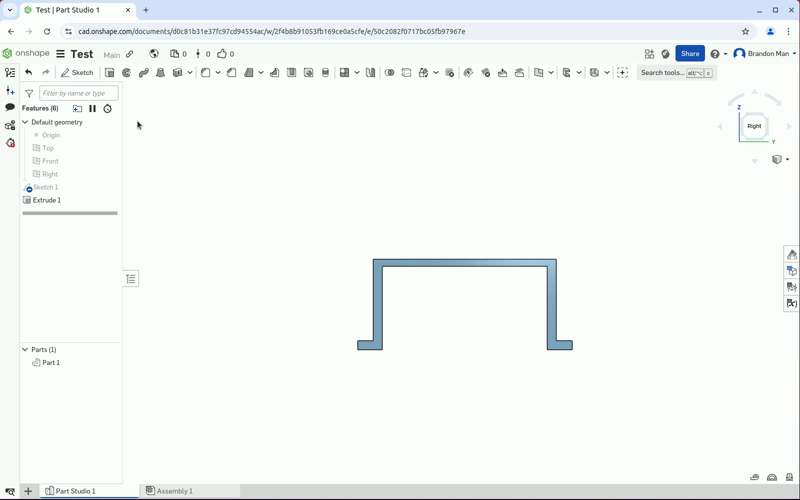
mouse_move(73, 189)
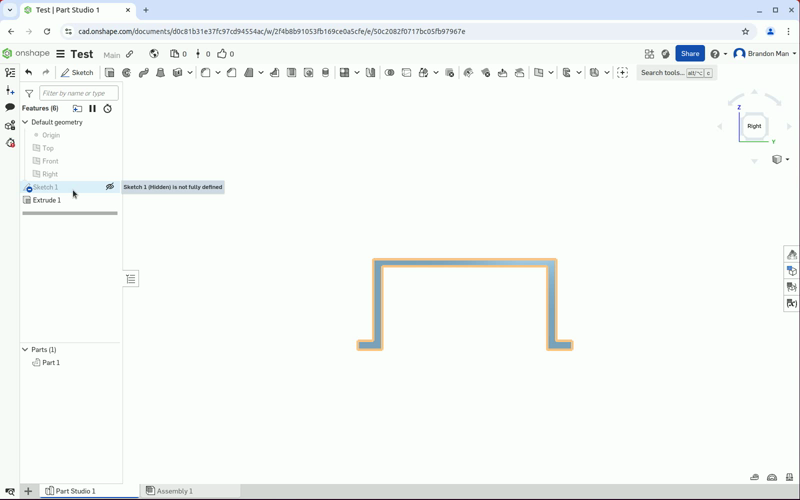
click(73, 189)
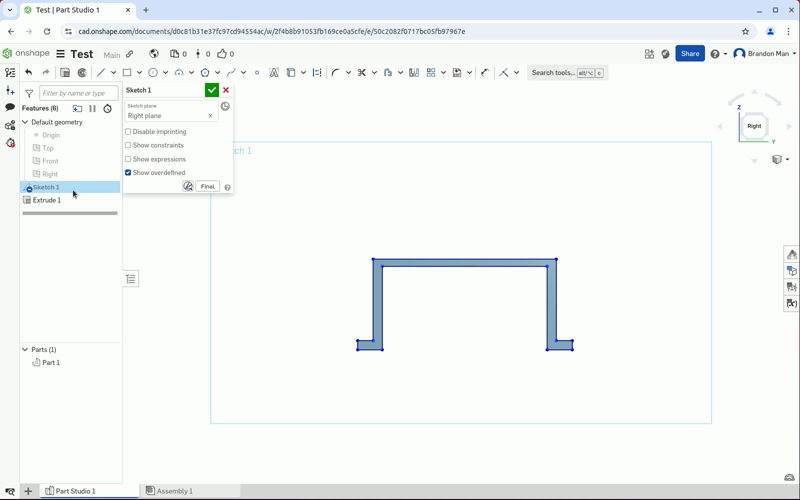
mouse_move(229, 92)
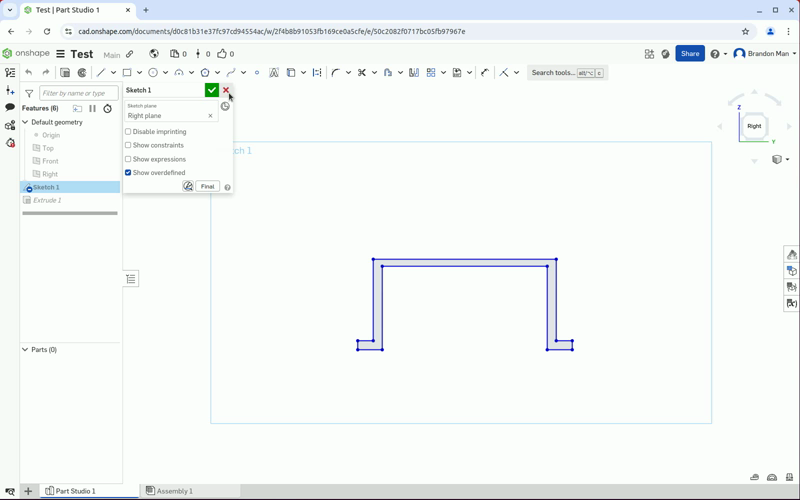
click(229, 92)
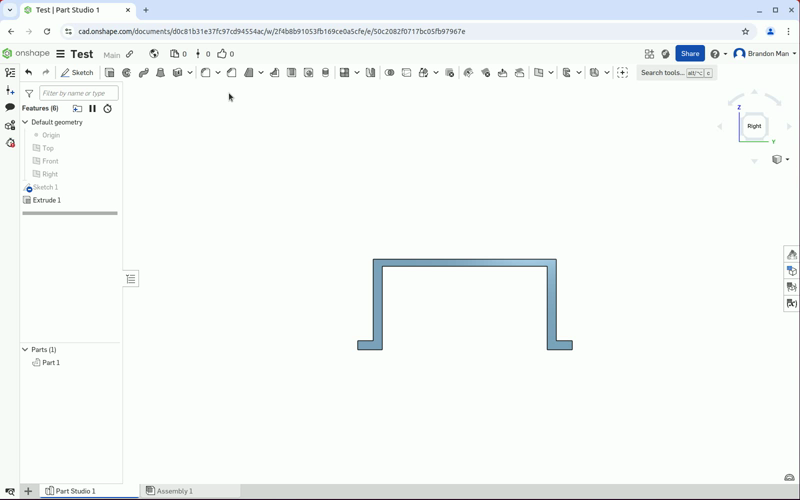
mouse_move(73, 352)
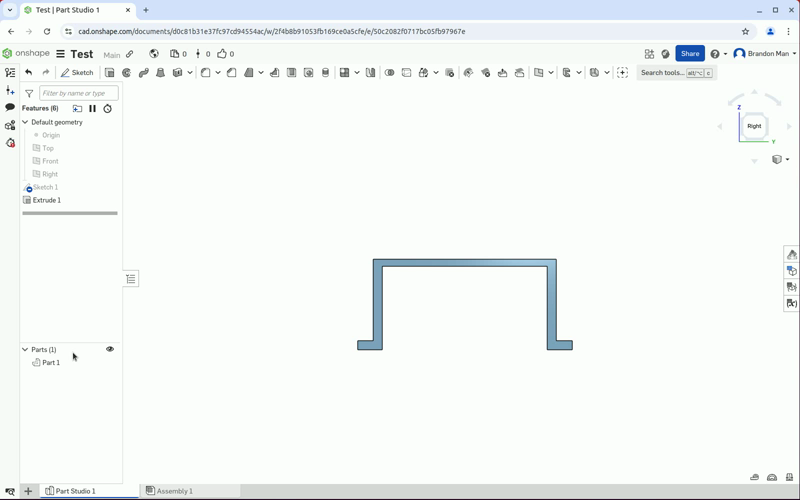
key(y)
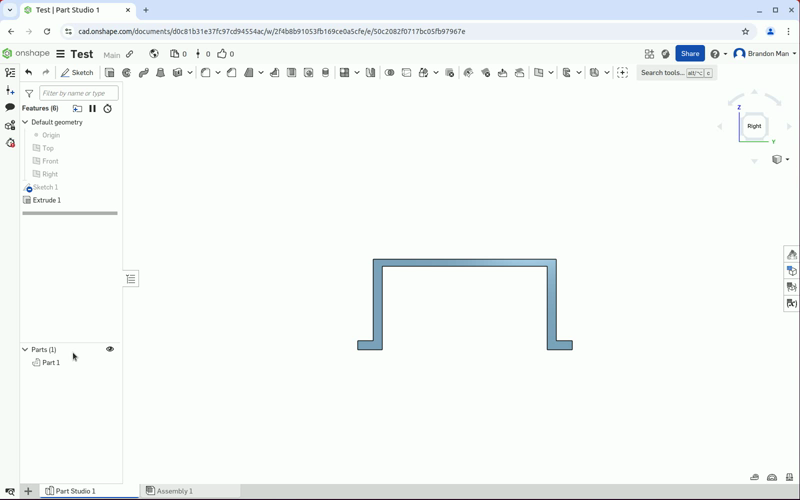
key(shift+p)
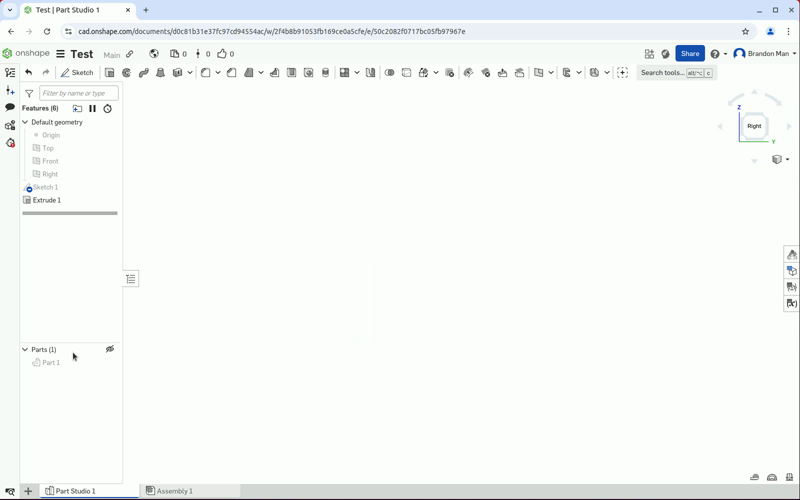
key(space)
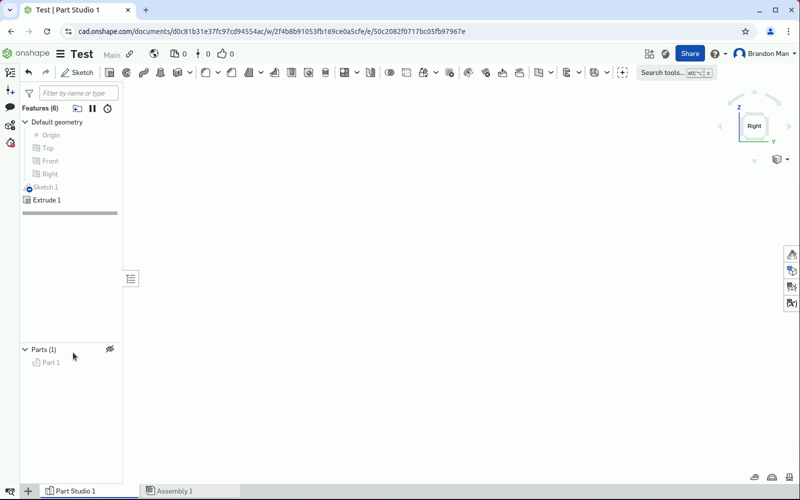
key_down(shift)
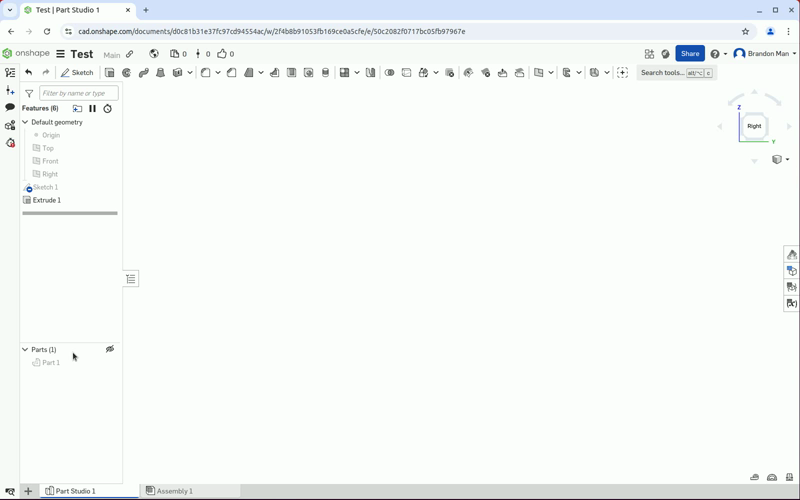
key(right)
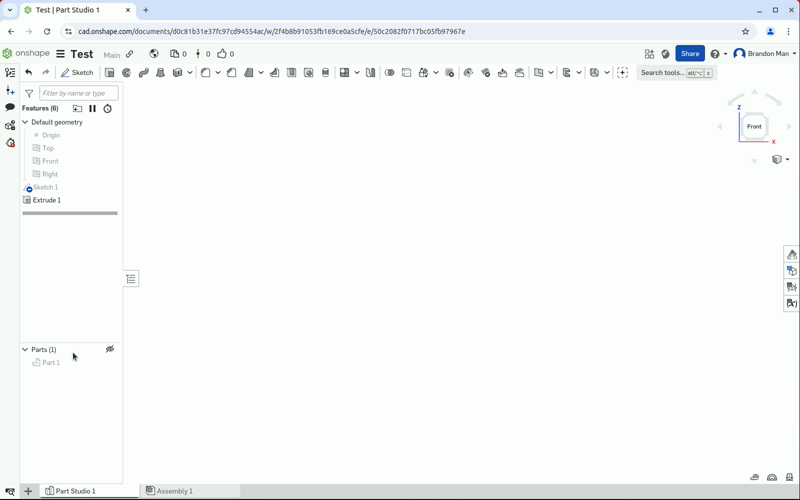
key_up(shift)
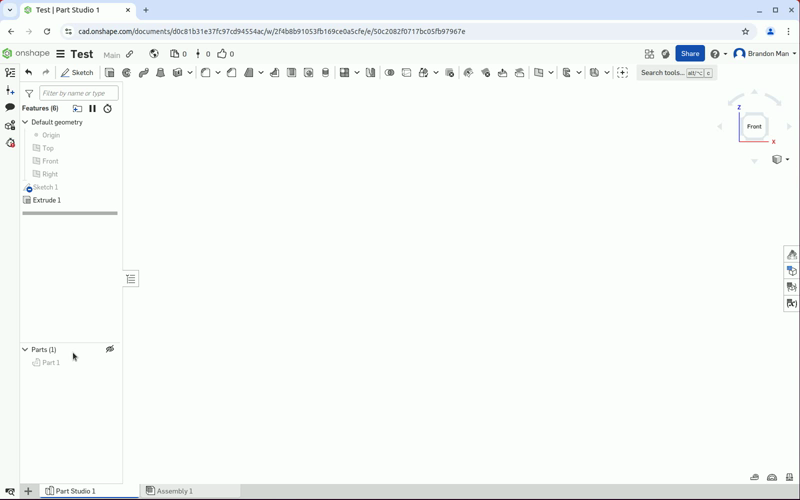
key(space)
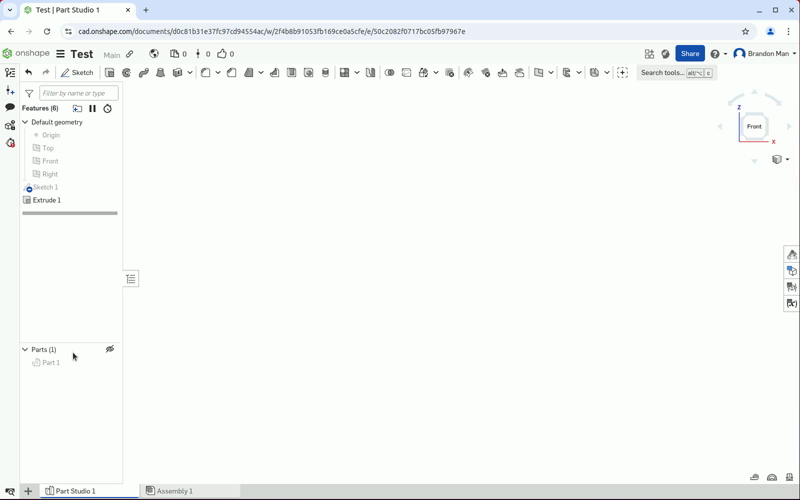
key_down(shift)
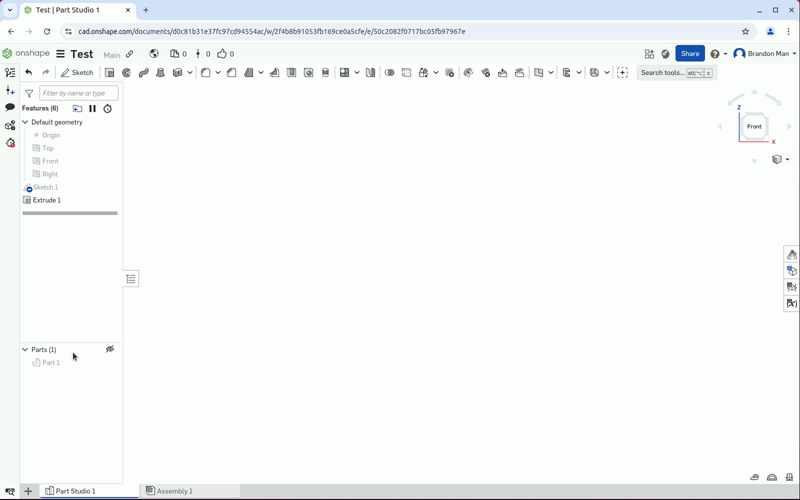
key(down)
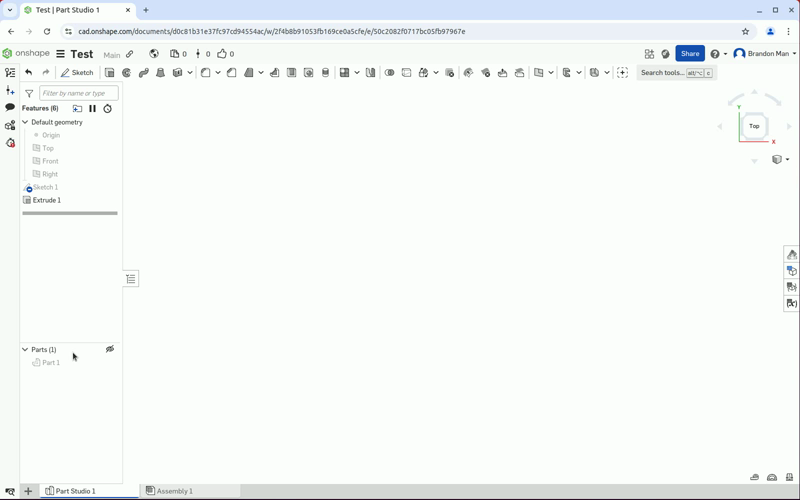
key_up(shift)
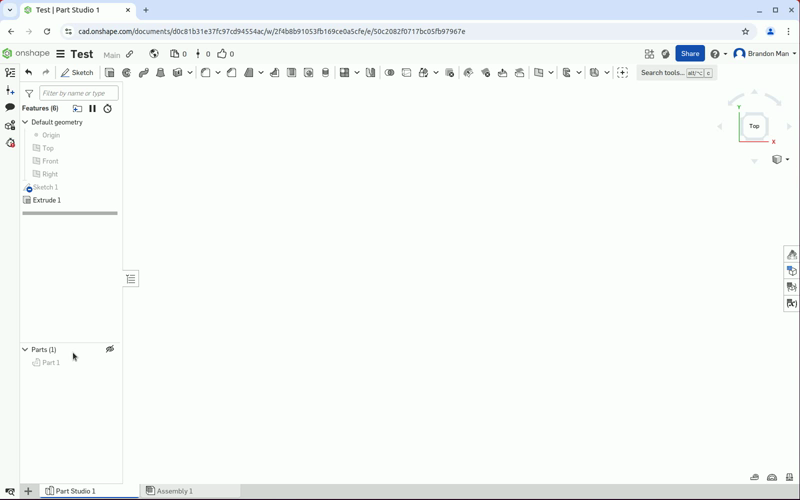
mouse_move(73, 352)
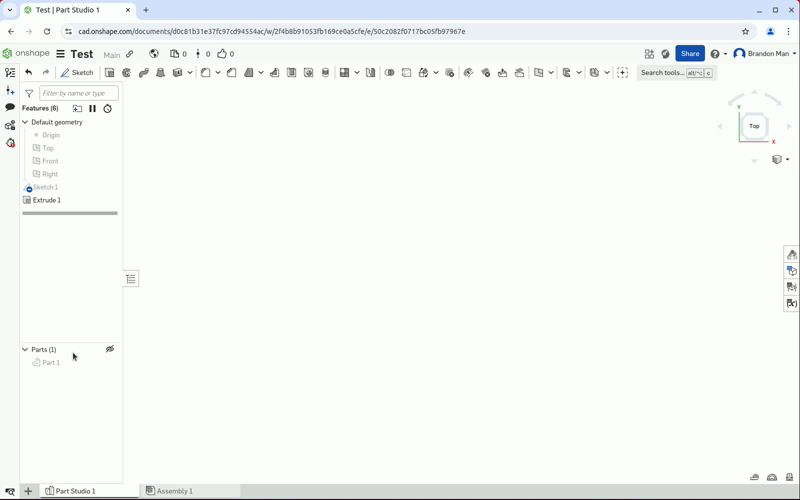
key(shift+y)
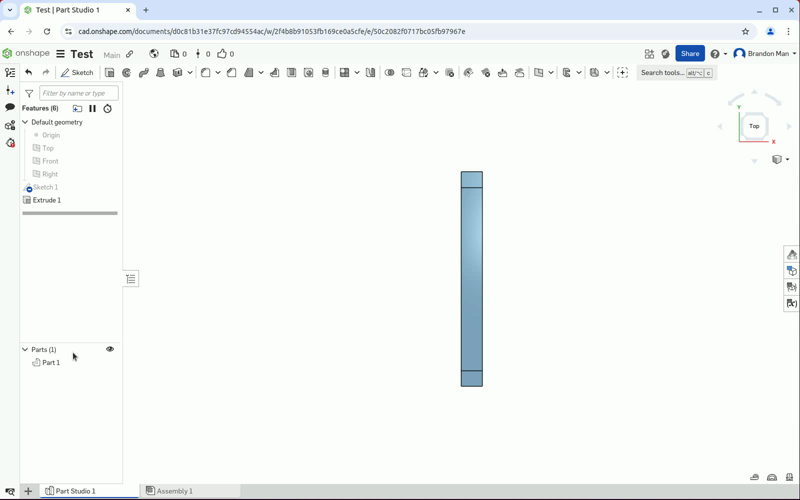
mouse_move(541, 75)
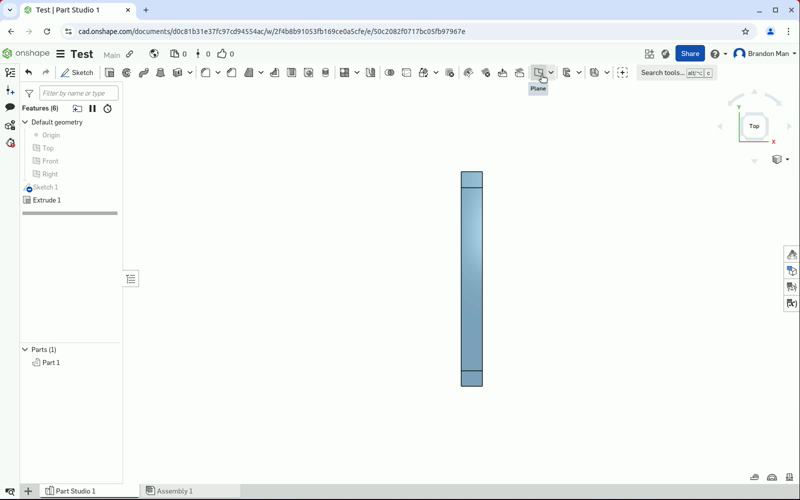
click(541, 75)
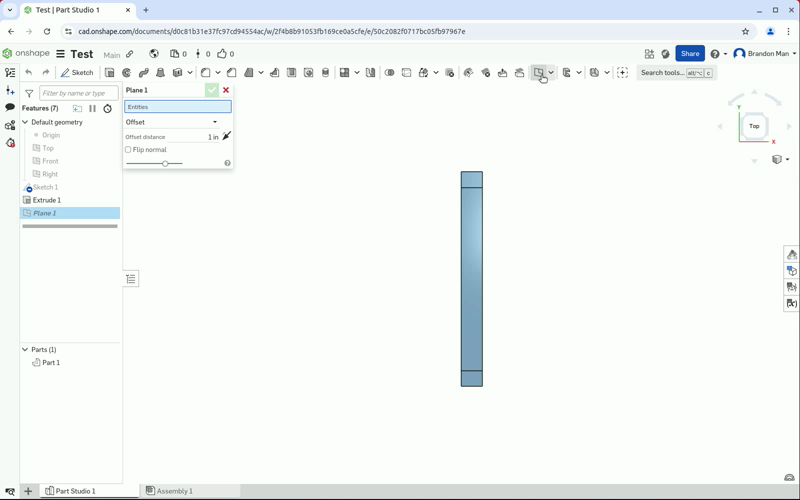
mouse_move(73, 150)
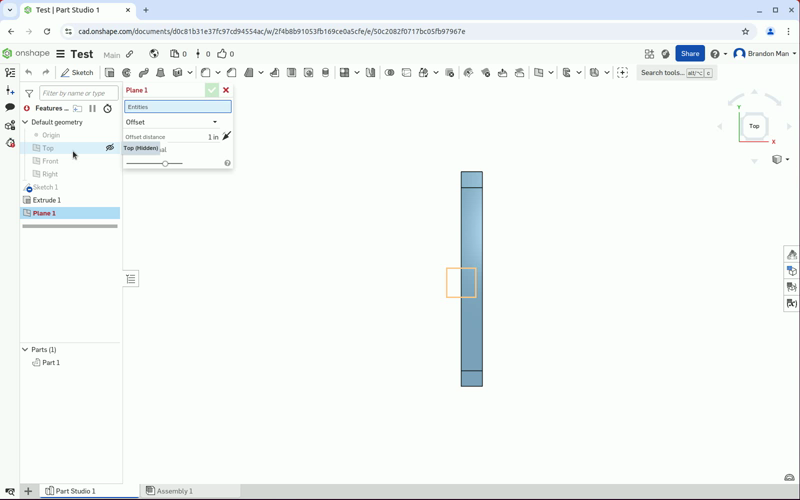
click(73, 150)
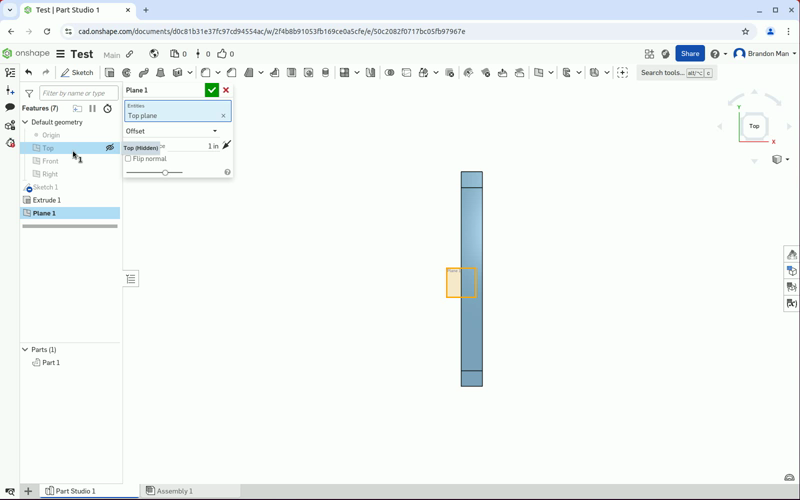
key(tab, 2)
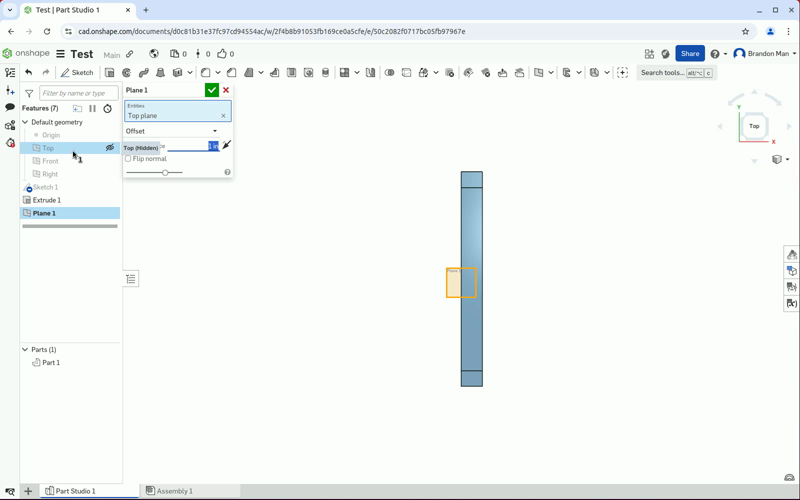
text(11.801)
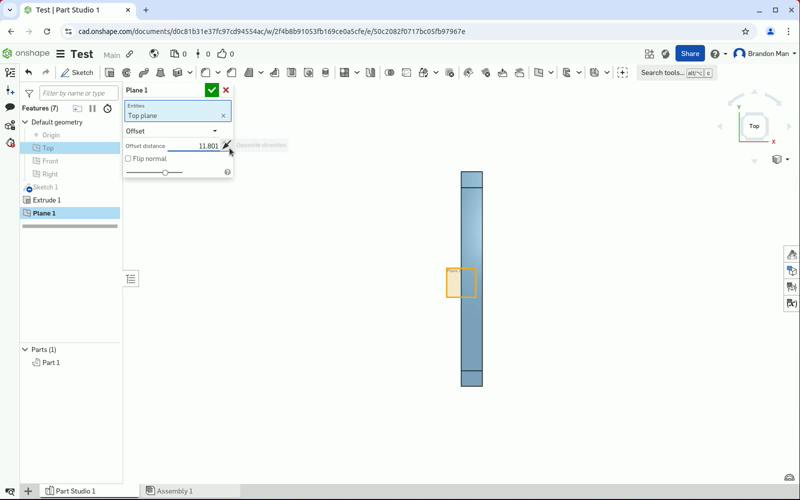
mouse_move(229, 147)
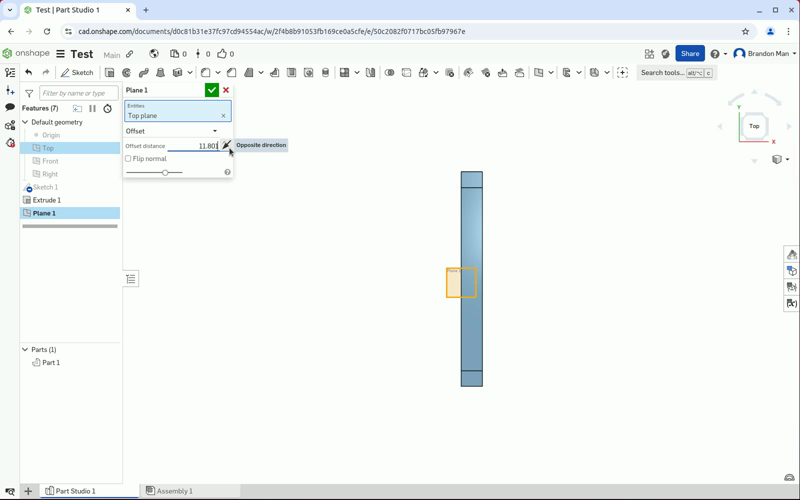
click(229, 147)
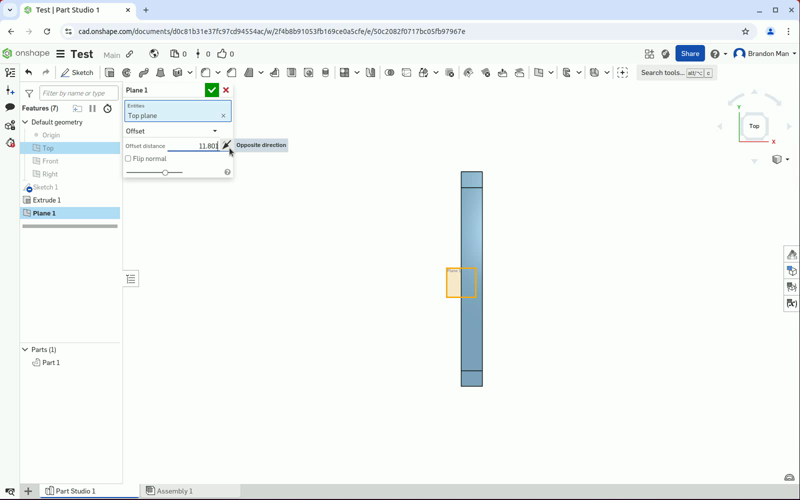
key(enter, 2)
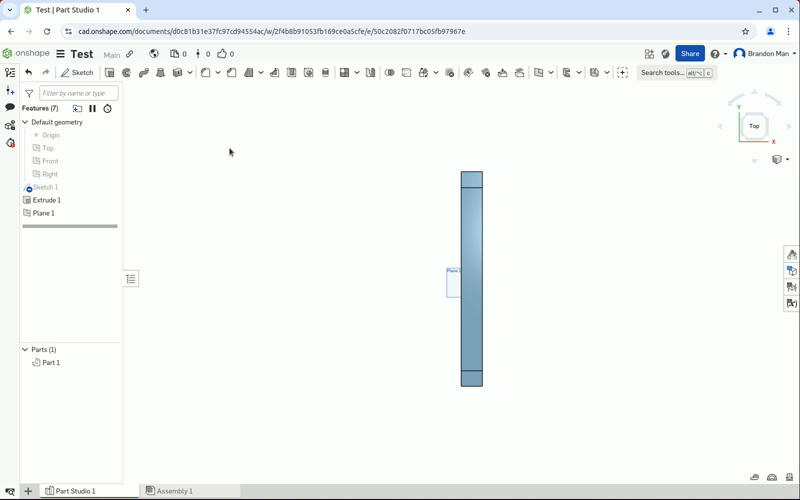
key(shift+s)
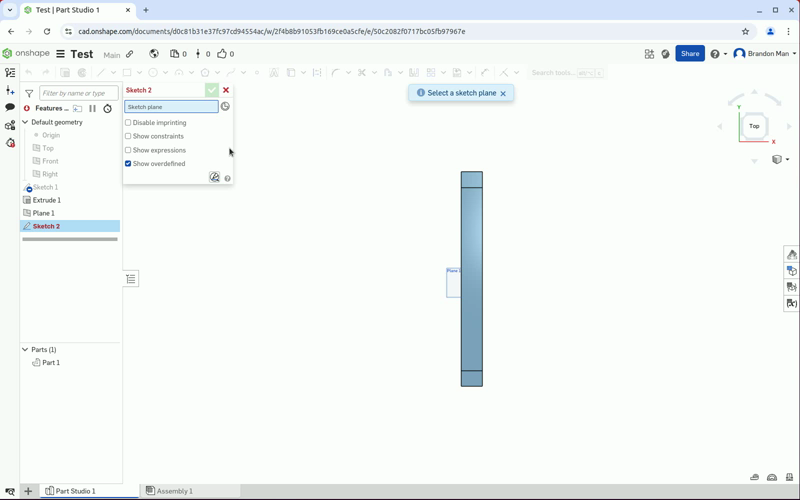
mouse_move(73, 215)
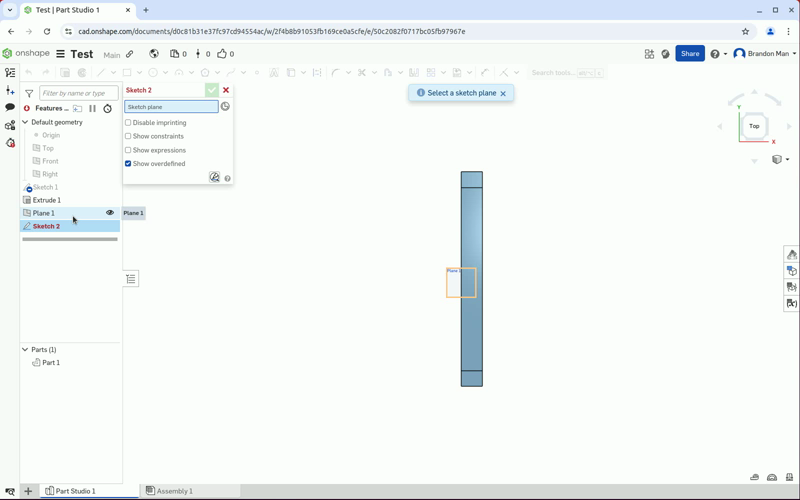
click(73, 215)
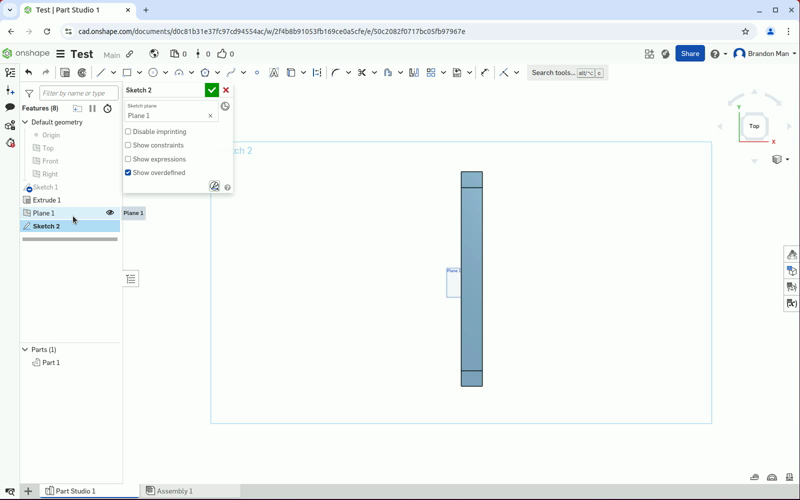
mouse_move(73, 352)
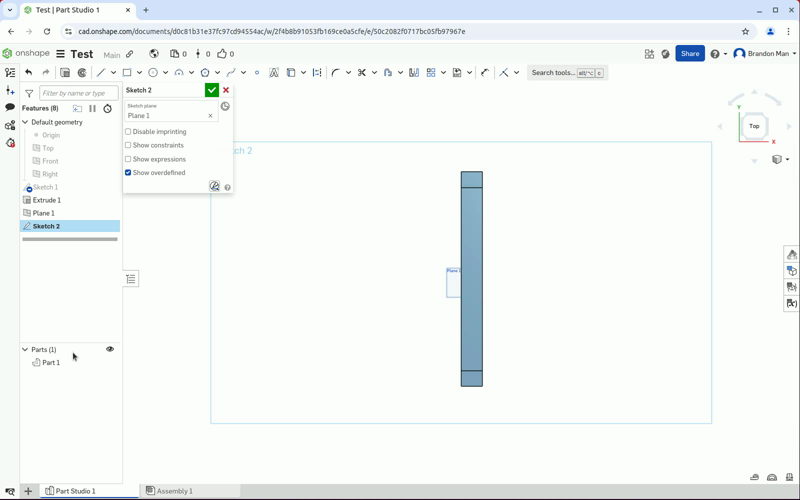
key(y)
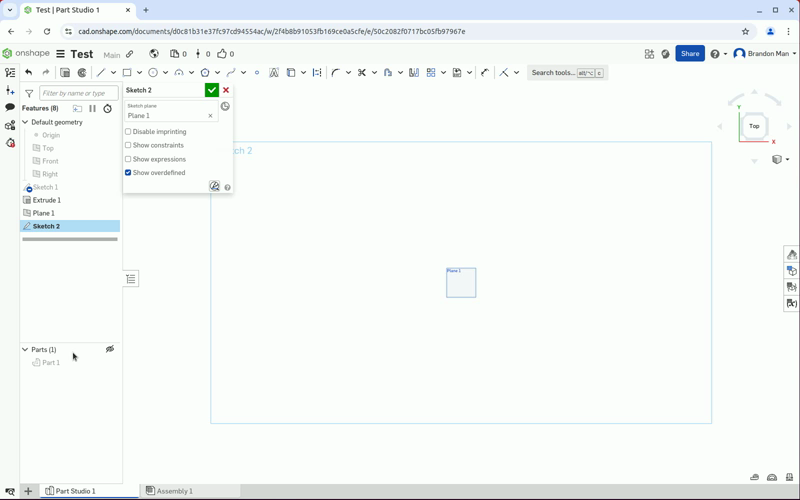
key(c)
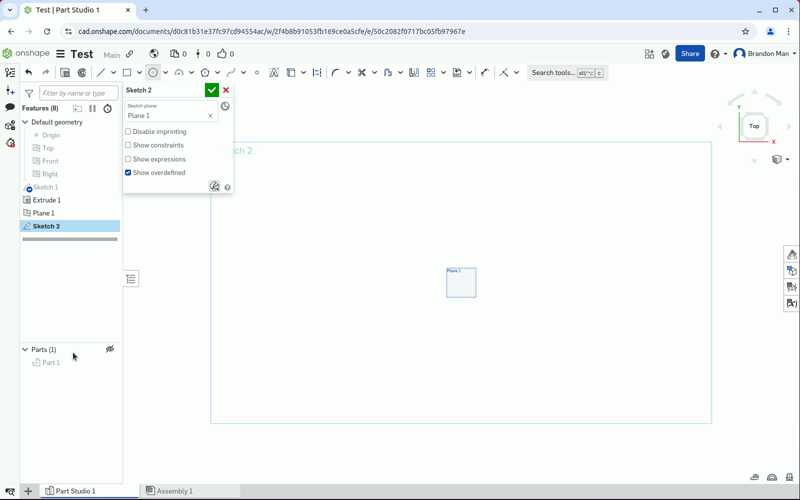
key_down(shift)
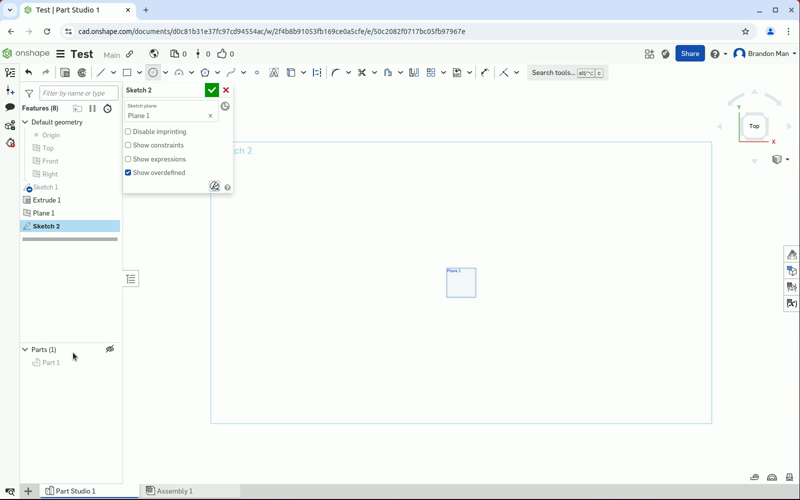
mouse_move(471, 178)
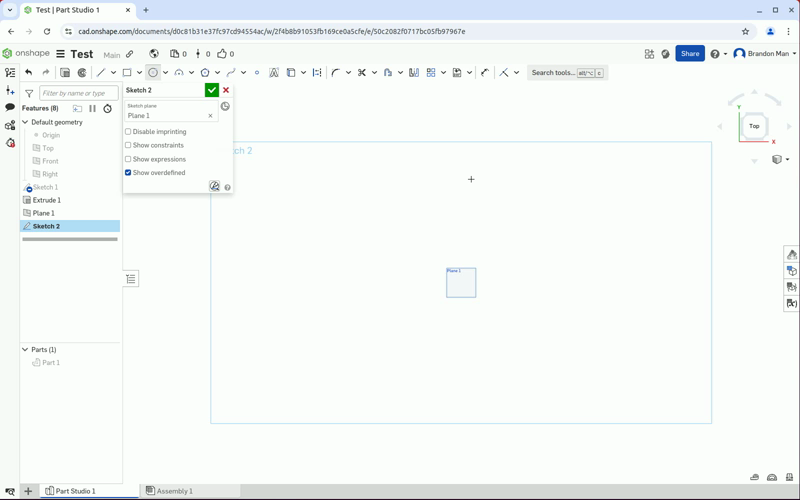
click(471, 178)
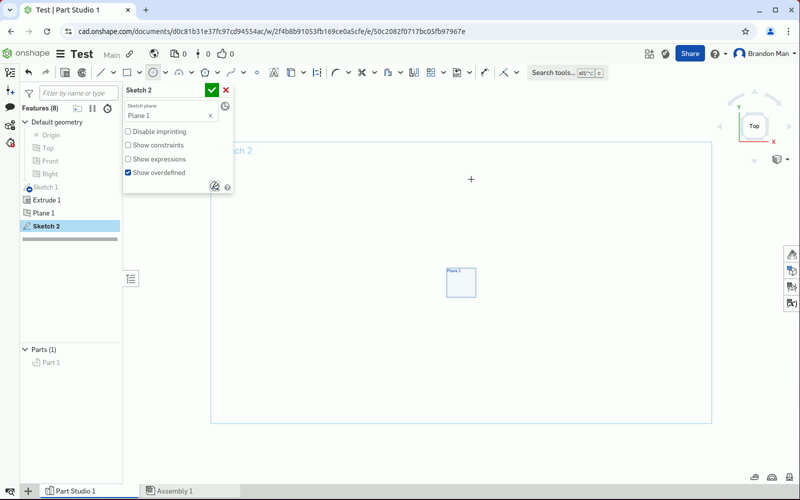
key_up(shift)
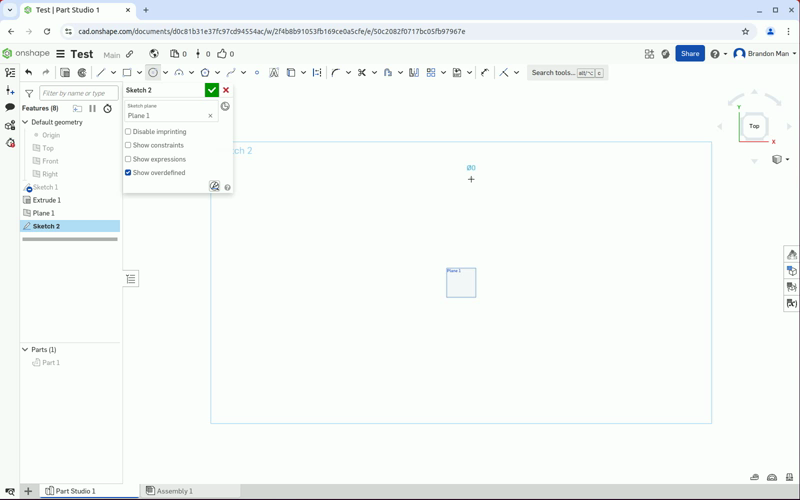
mouse_move(476, 178)
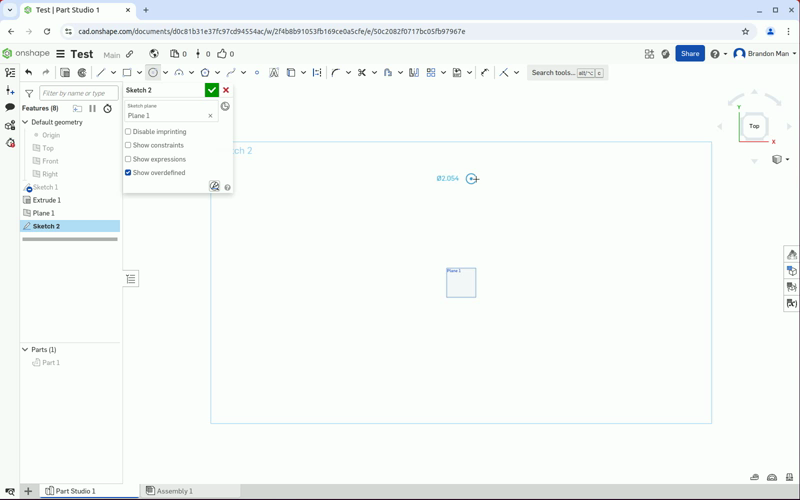
click(476, 178)
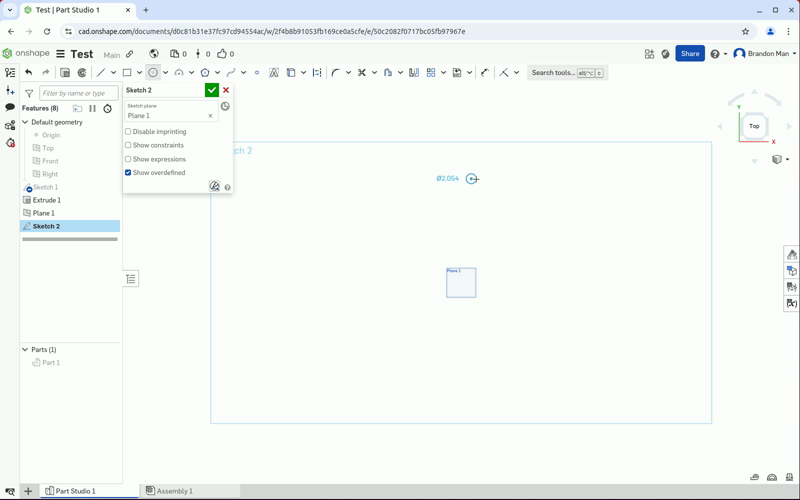
key(esc)
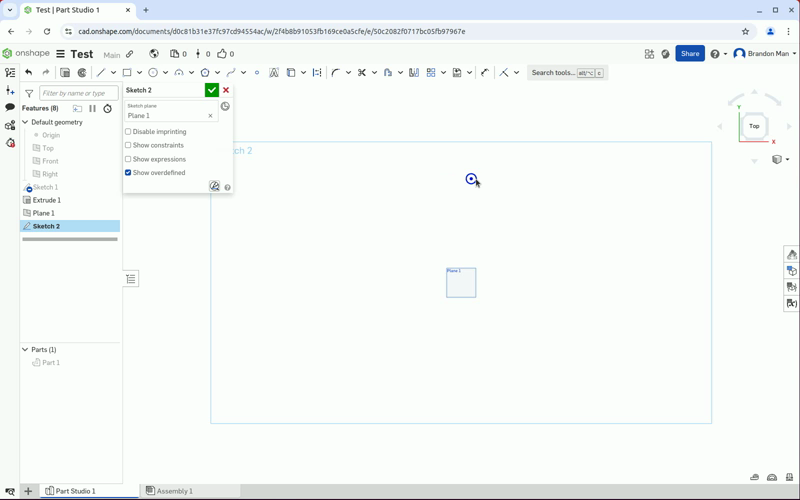
mouse_move(474, 175)
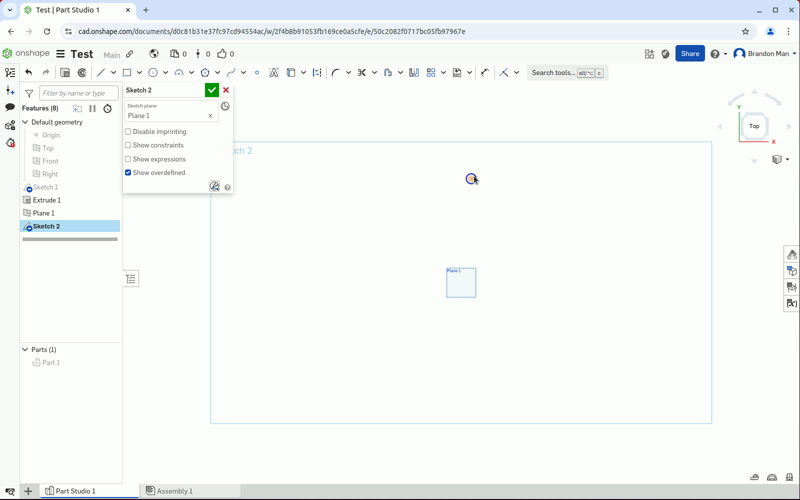
scroll(6)
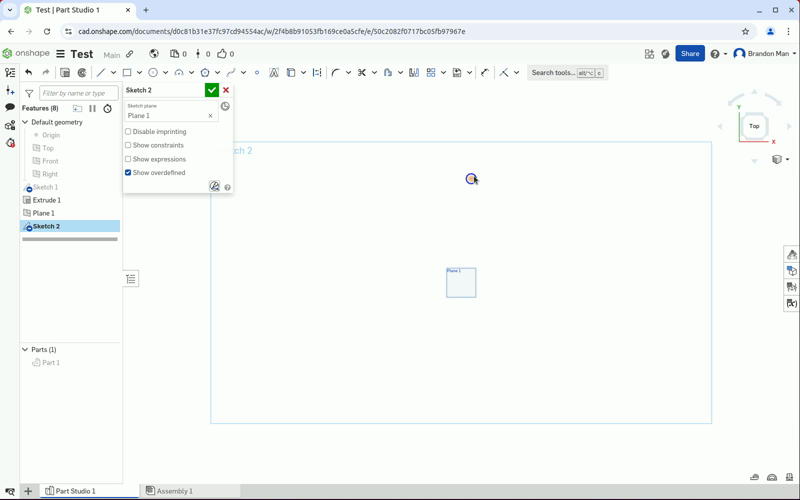
scroll(6)
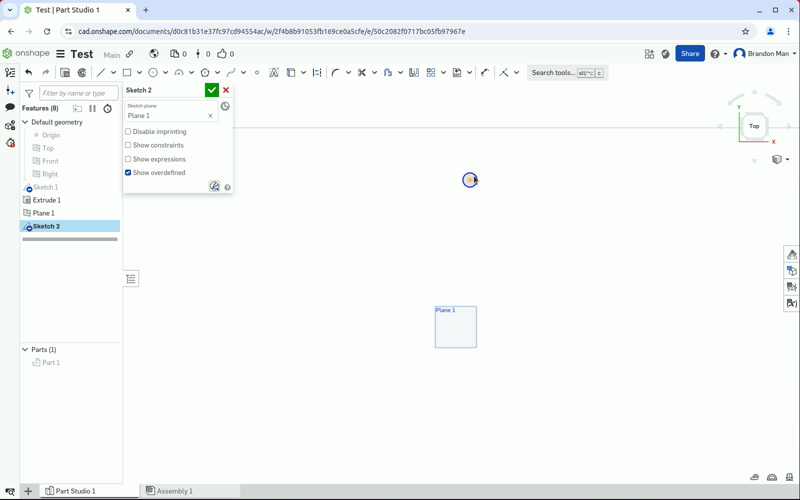
scroll(6)
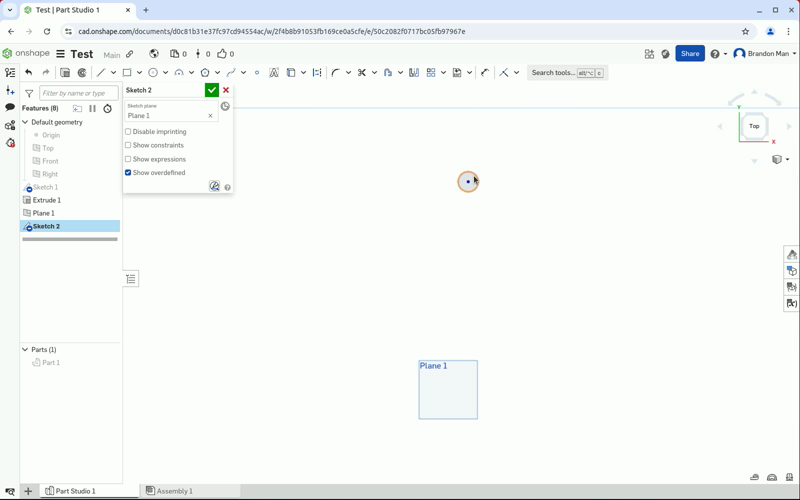
scroll(6)
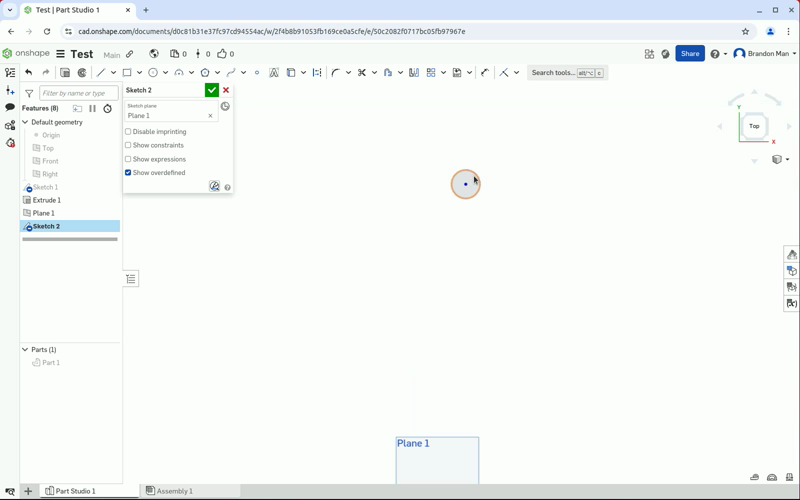
scroll(6)
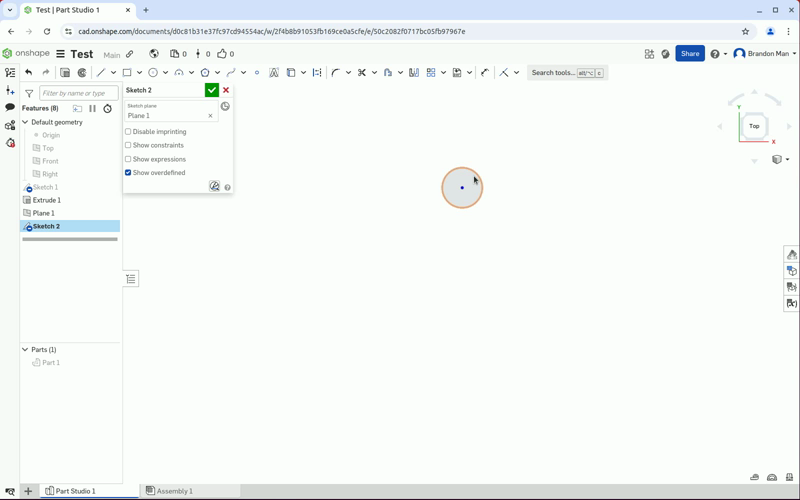
scroll(6)
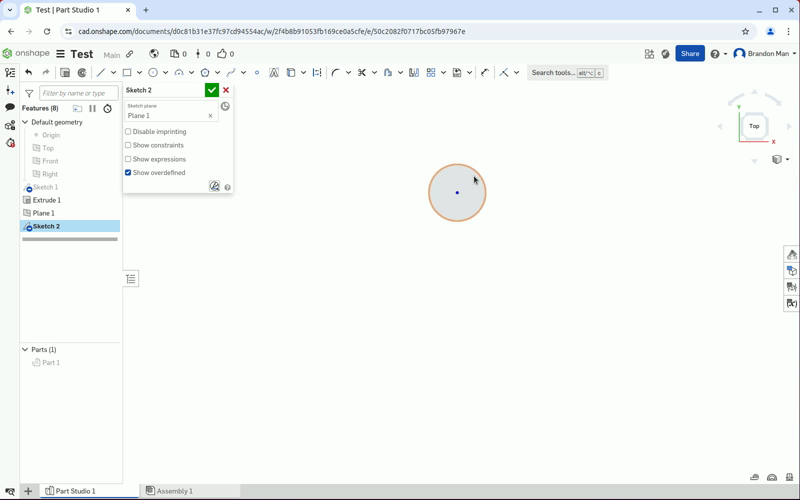
scroll(6)
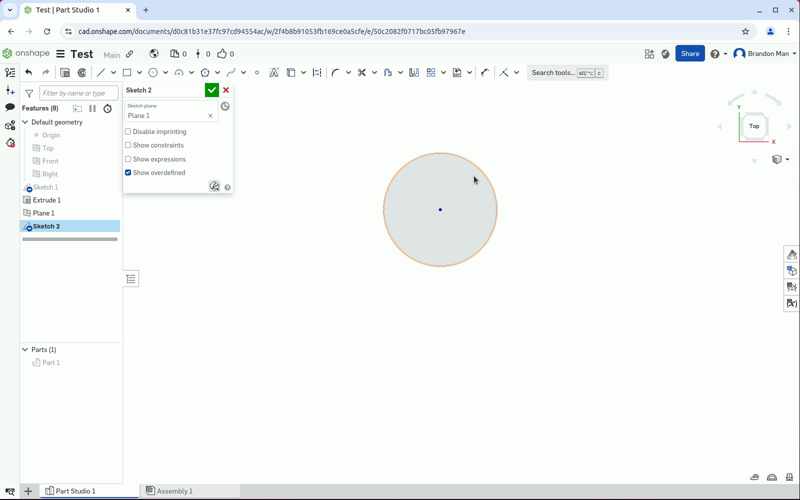
click(474, 175)
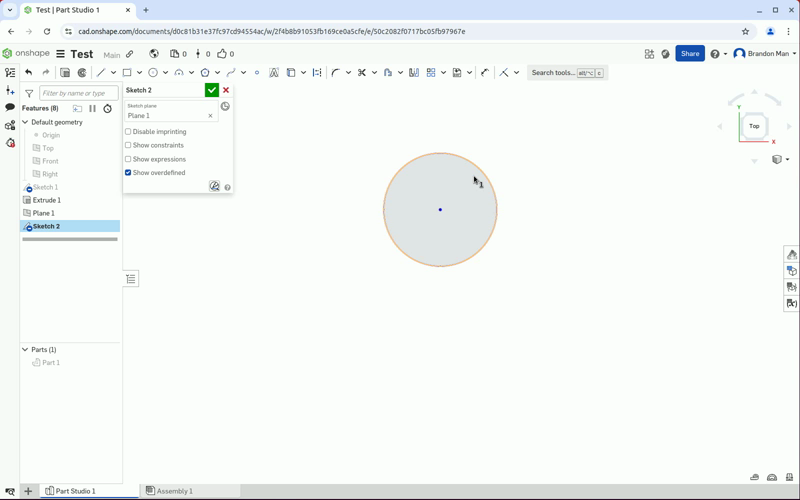
scroll(-6)
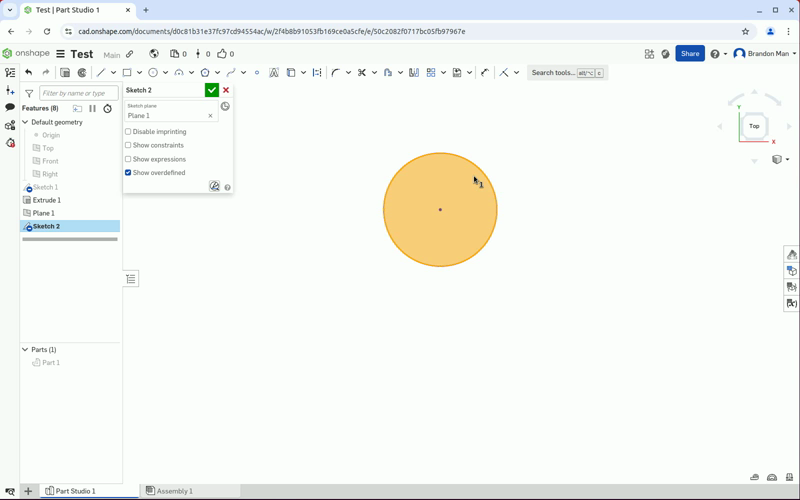
scroll(-6)
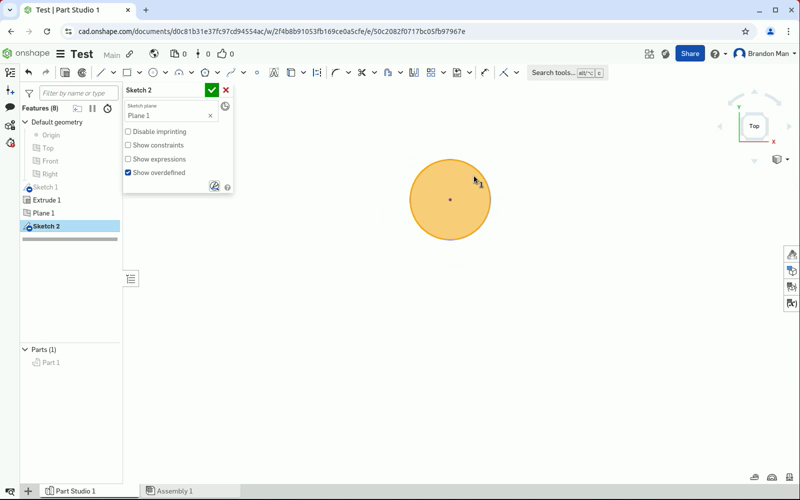
scroll(-6)
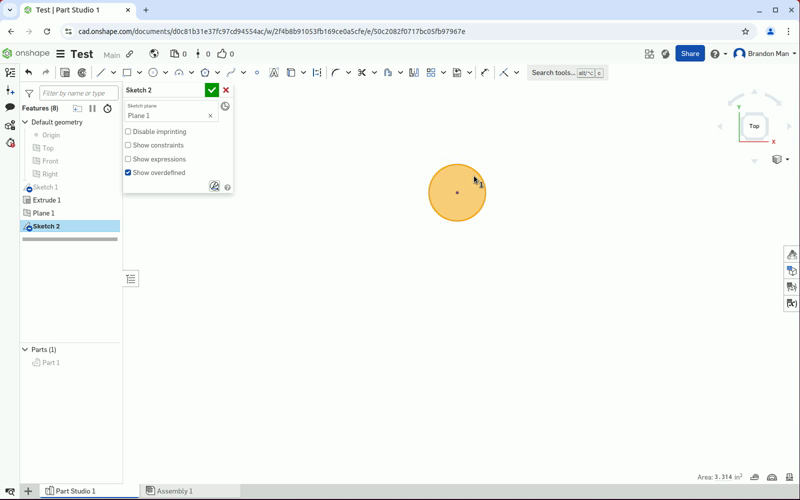
scroll(-6)
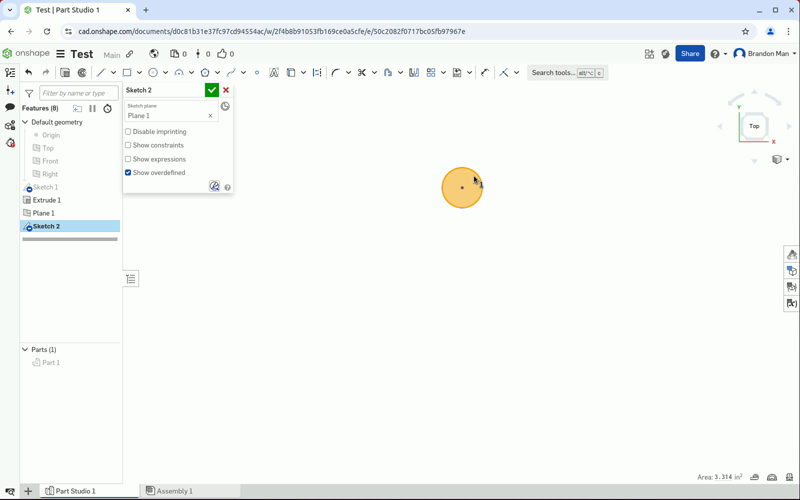
scroll(-6)
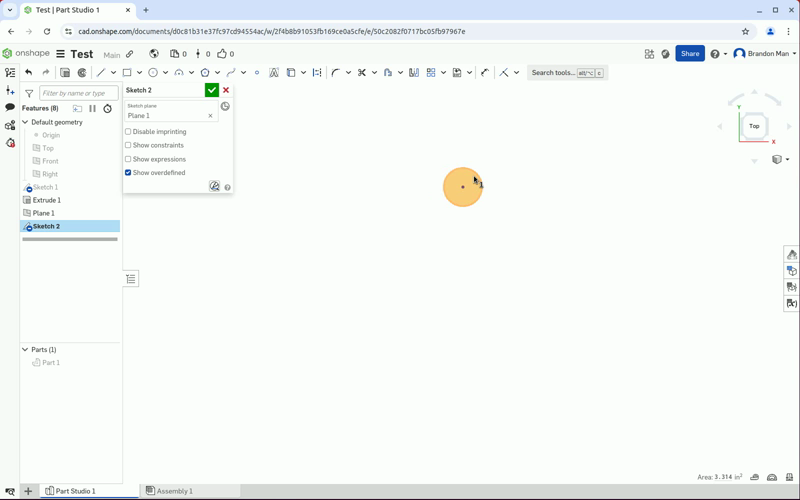
scroll(-6)
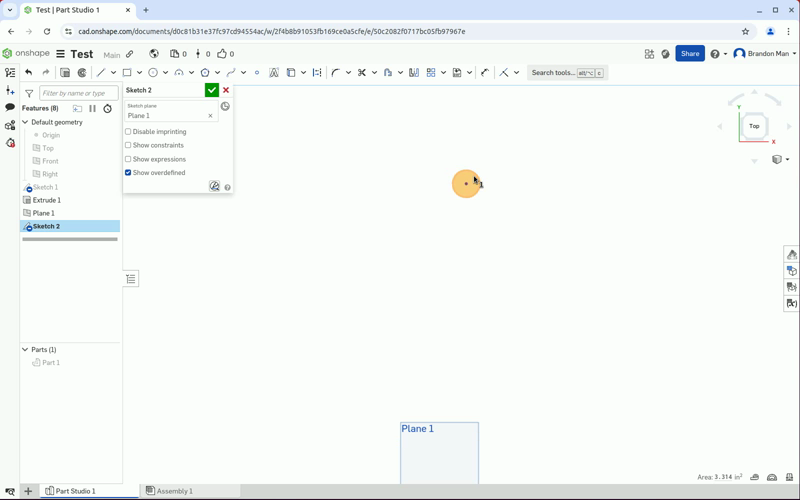
scroll(-6)
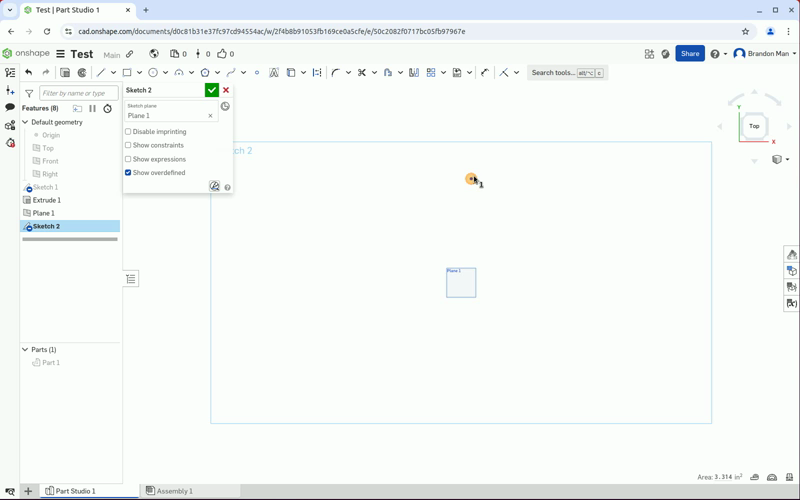
mouse_move(73, 352)
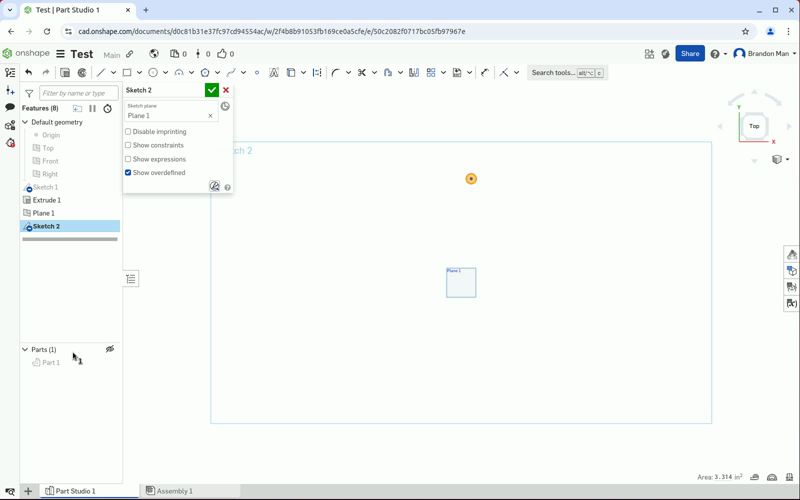
key(shift+y)
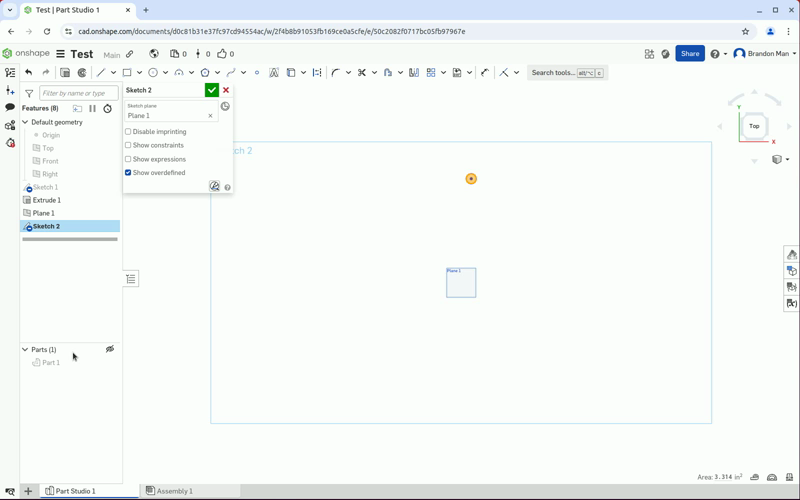
key(shift+e)
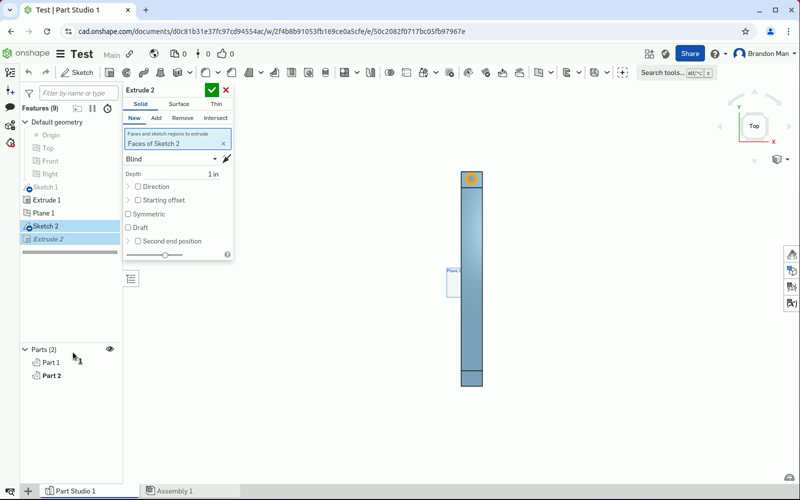
mouse_move(143, 106)
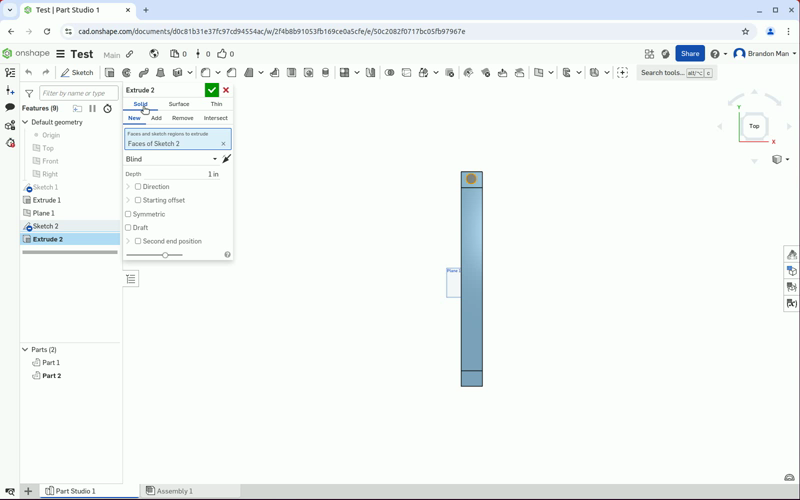
click(143, 106)
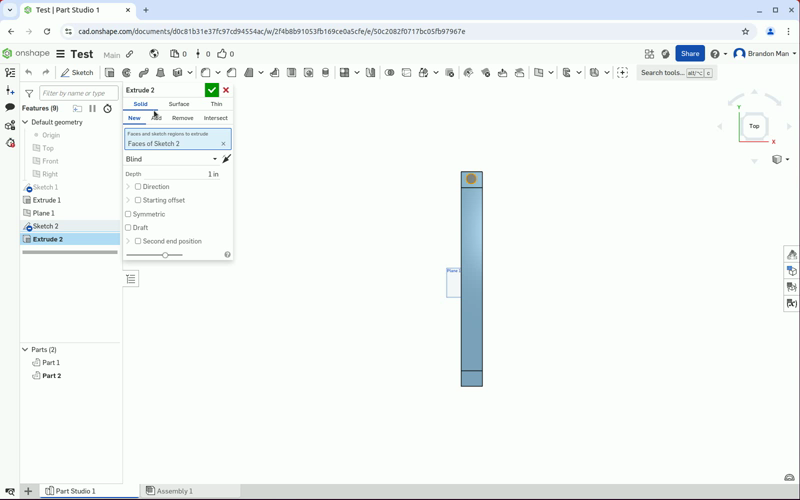
mouse_move(186, 120)
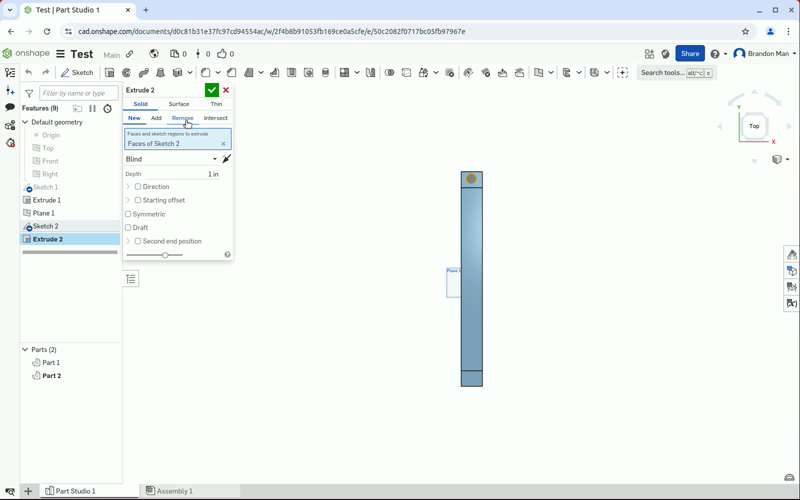
click(186, 120)
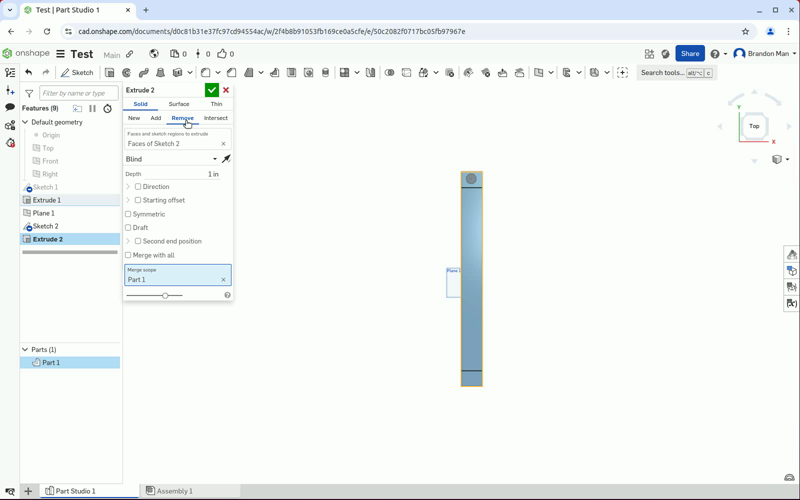
key(tab, 4)
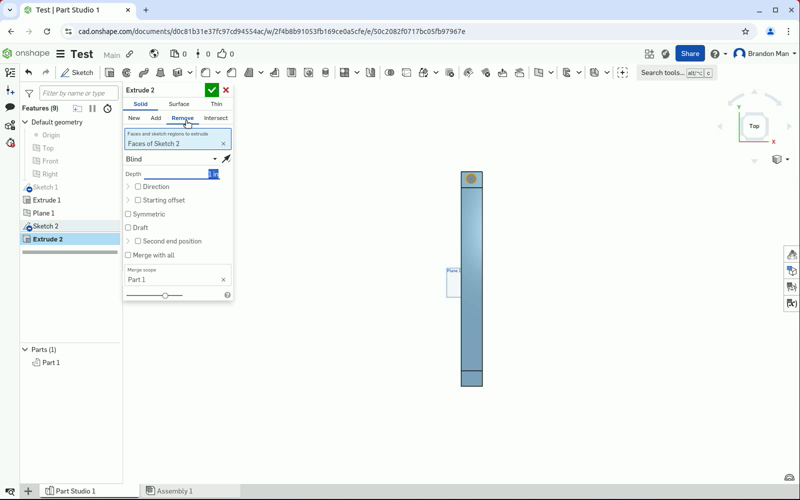
text(10.832)
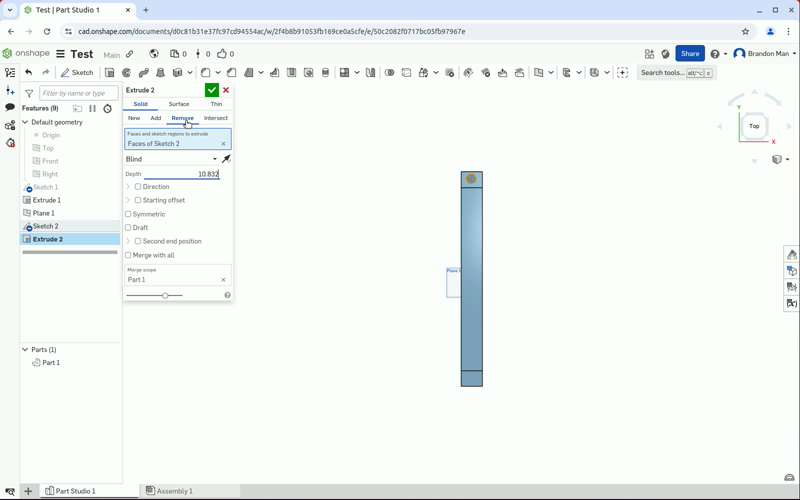
key(tab, 6)
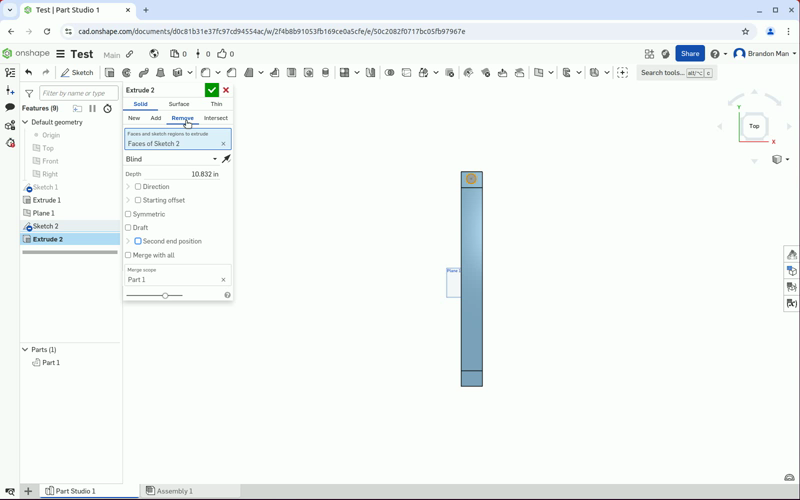
key(space)
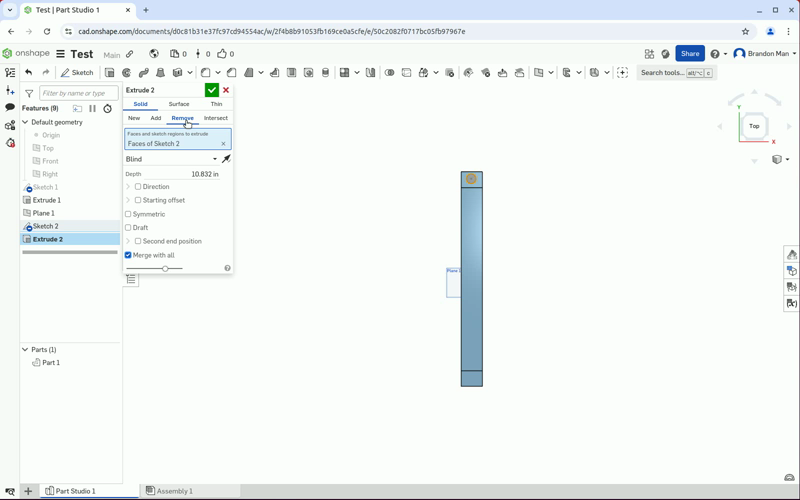
key(enter)
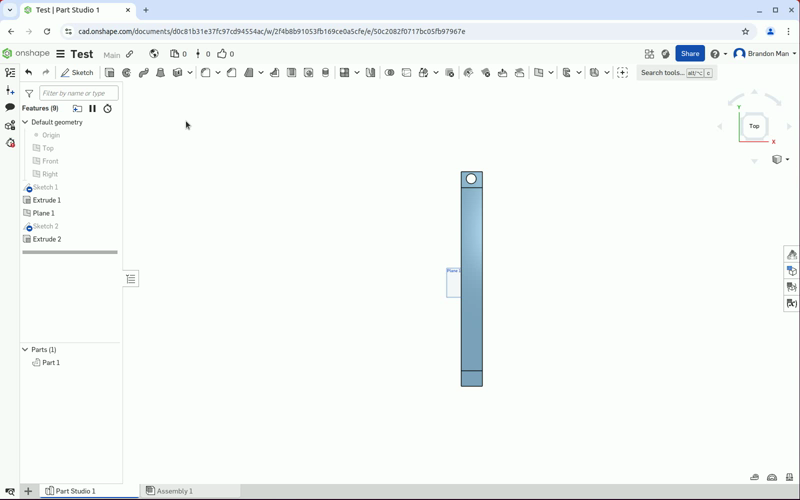
key(shift+h)
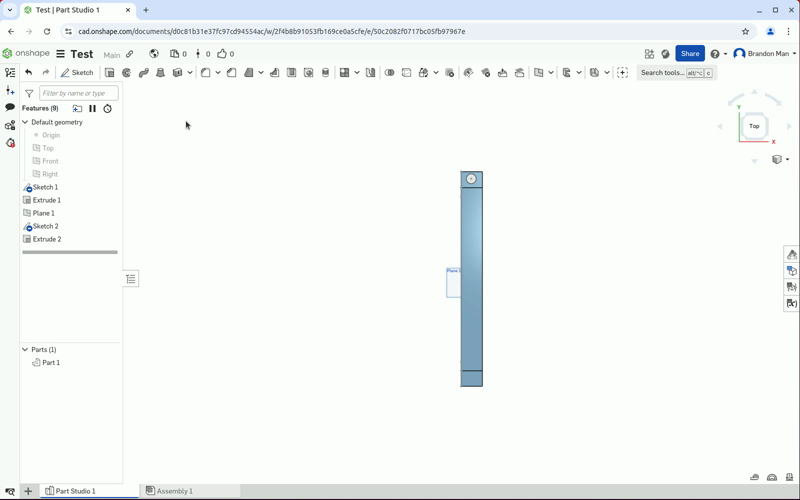
key(shift+h)
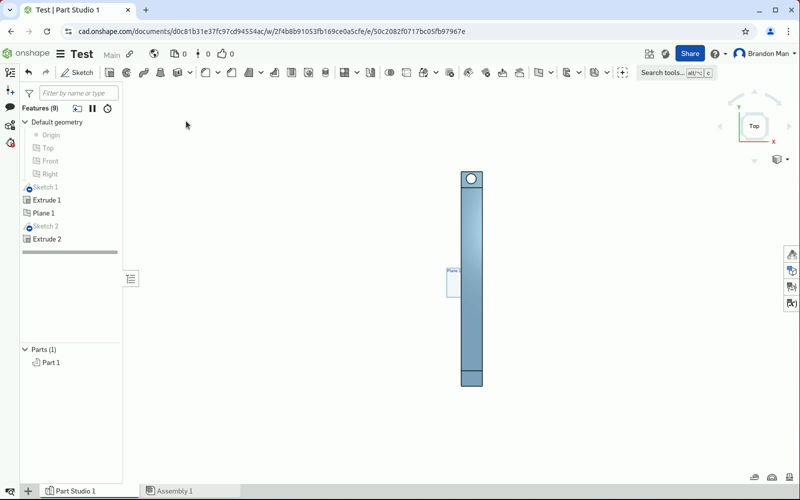
mouse_move(73, 189)
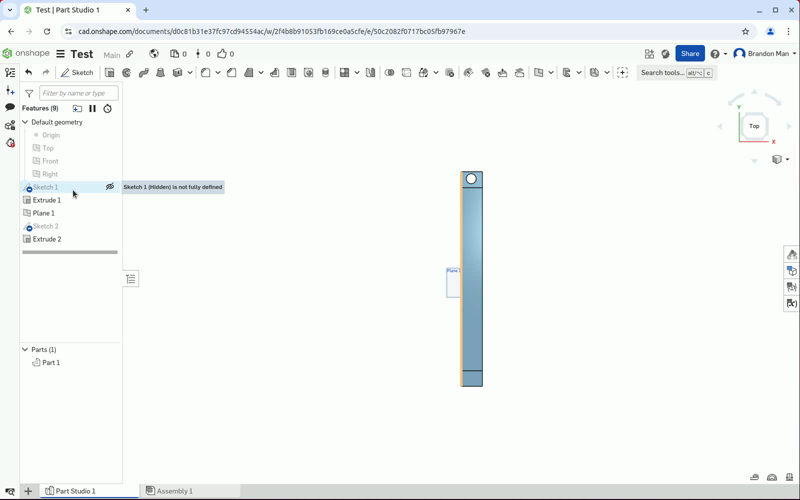
click(73, 189)
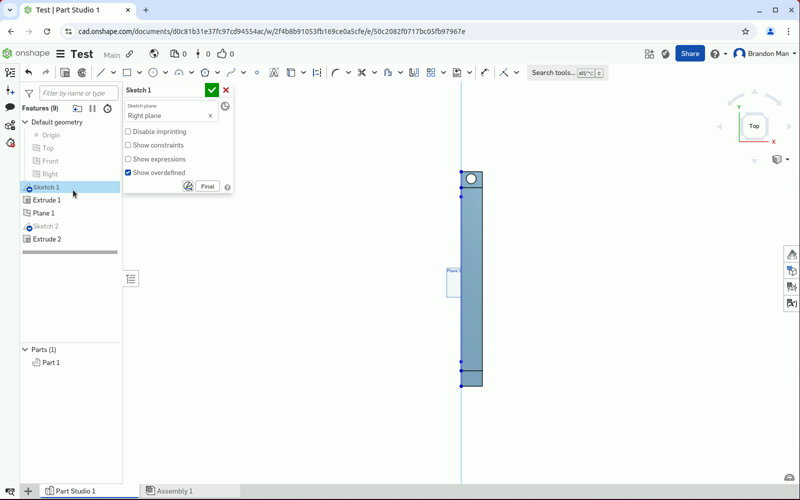
mouse_move(229, 92)
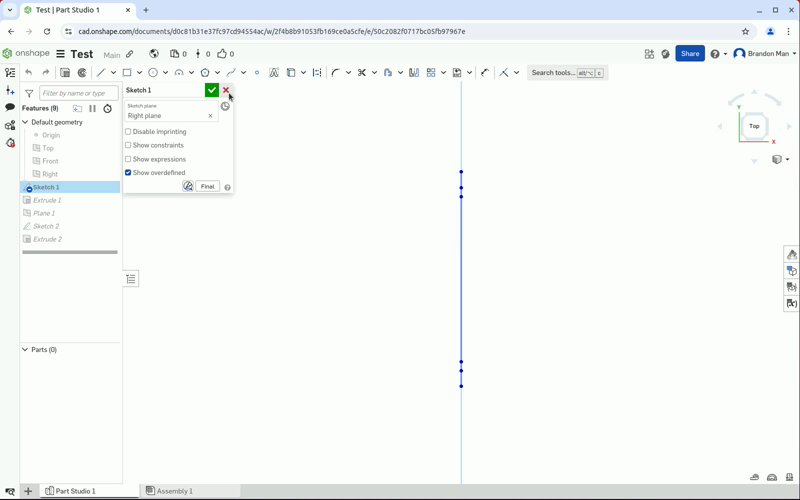
click(229, 92)
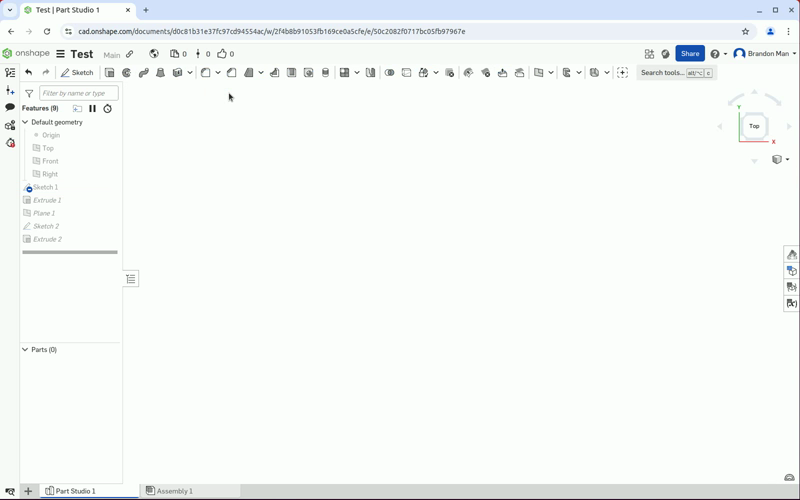
key(shift+s)
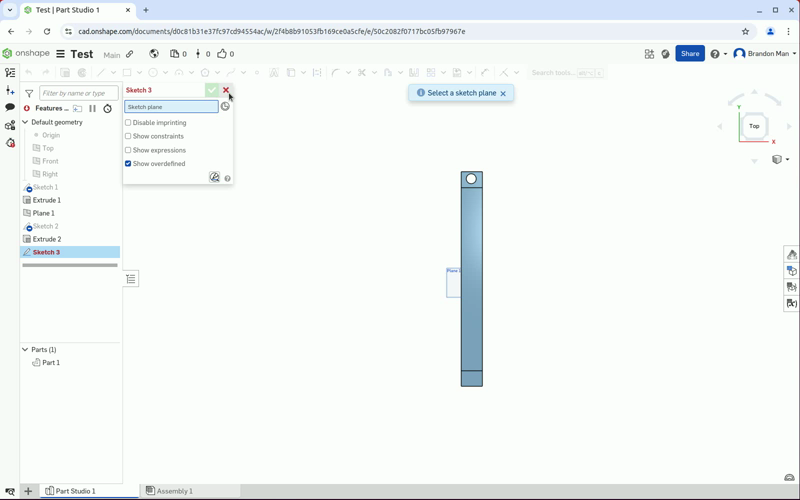
mouse_move(73, 215)
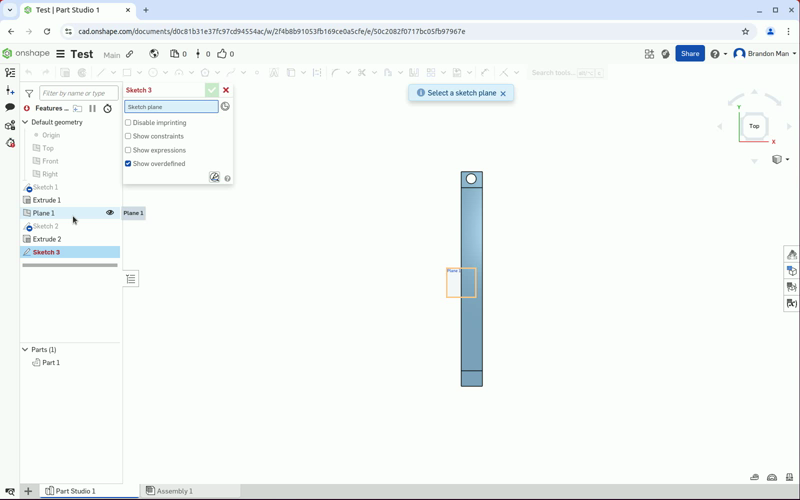
click(73, 215)
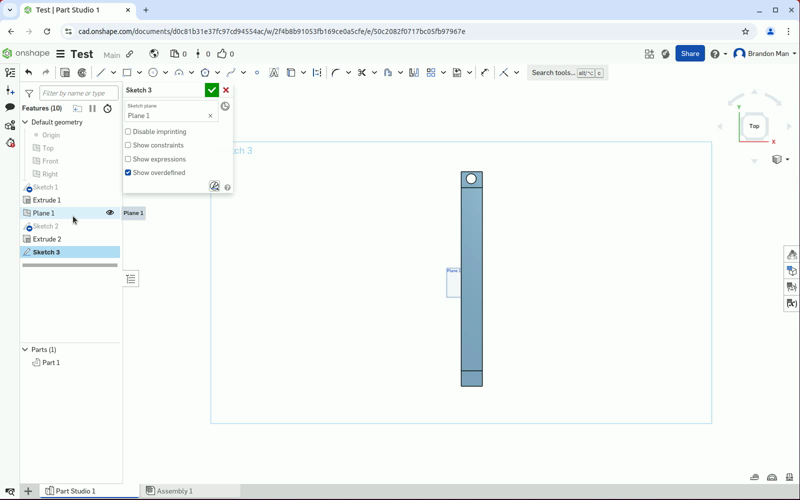
mouse_move(73, 352)
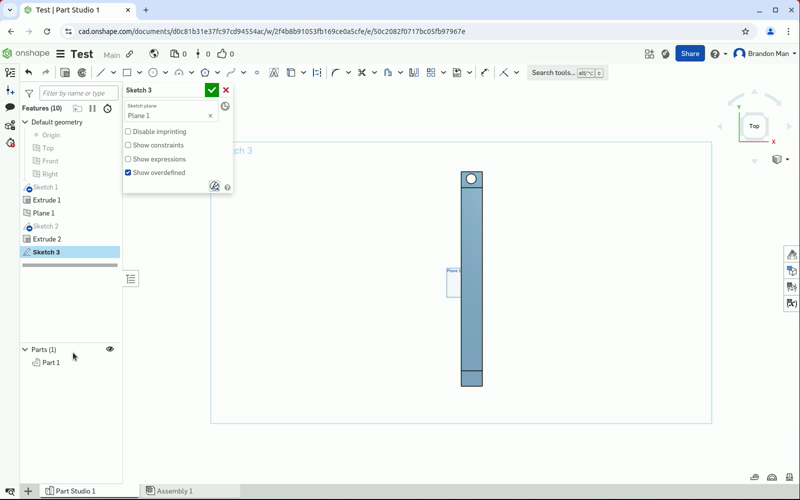
key(y)
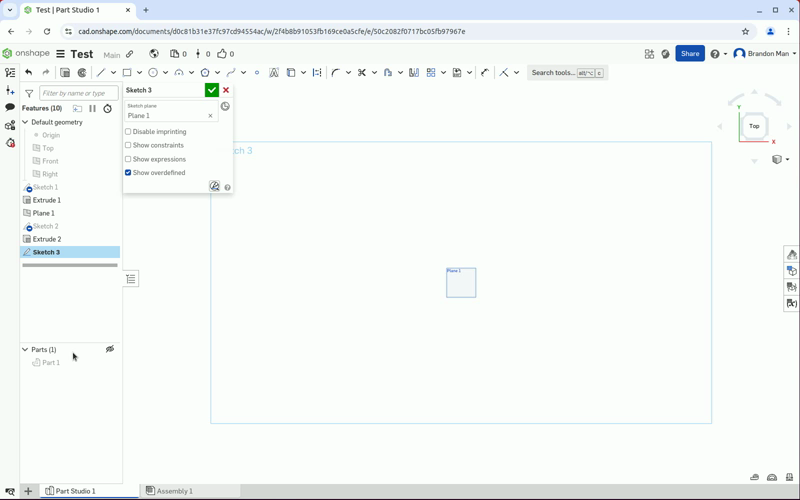
key(c)
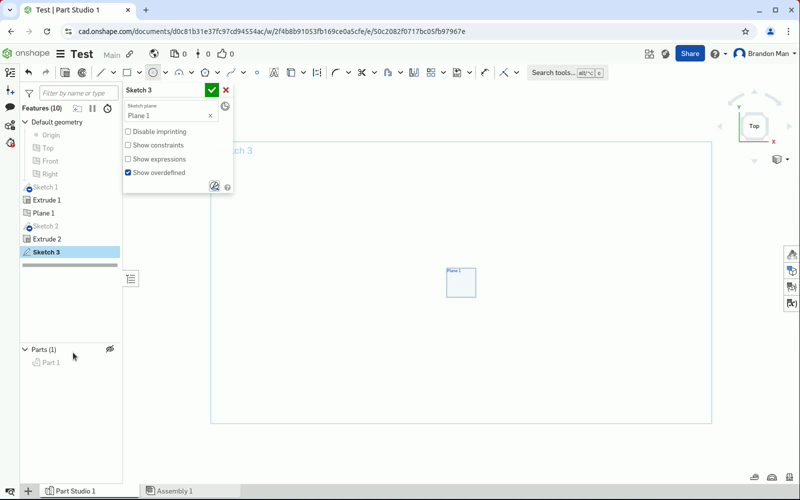
key_down(shift)
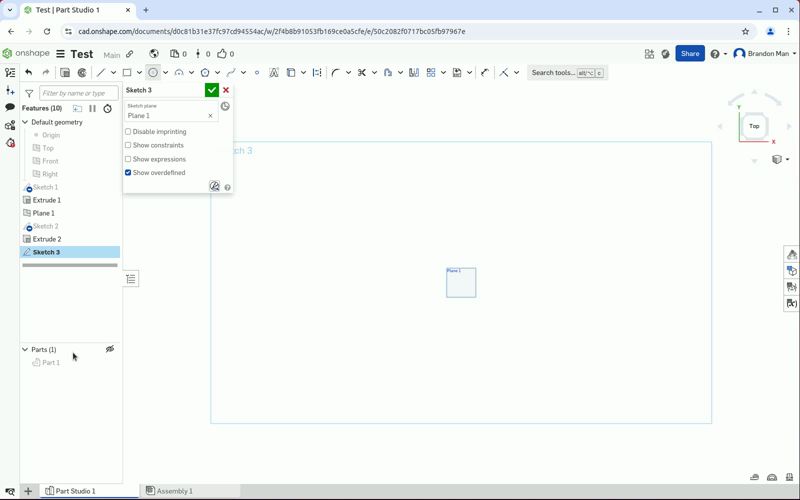
mouse_move(471, 378)
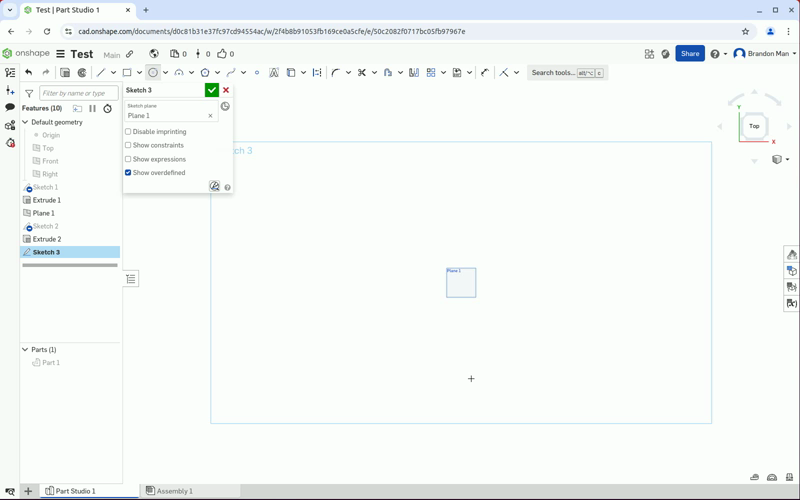
click(471, 378)
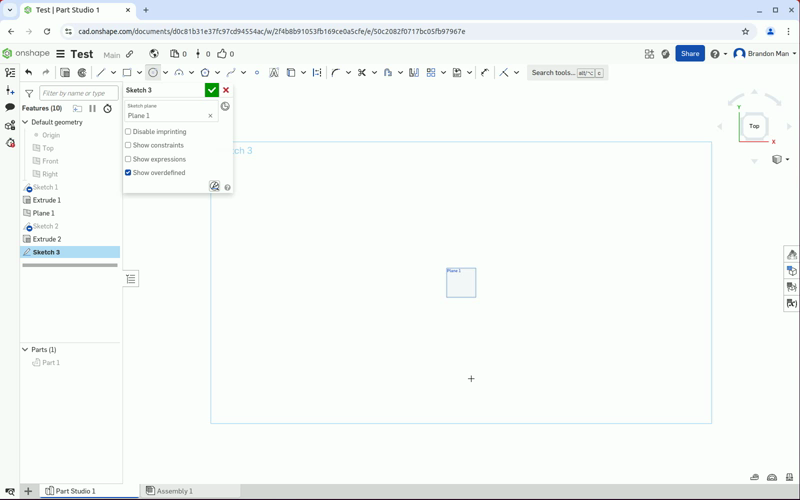
key_up(shift)
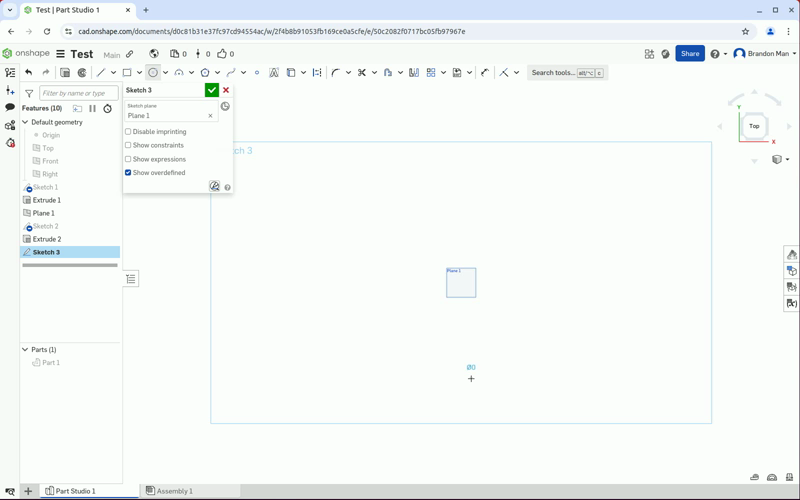
mouse_move(476, 378)
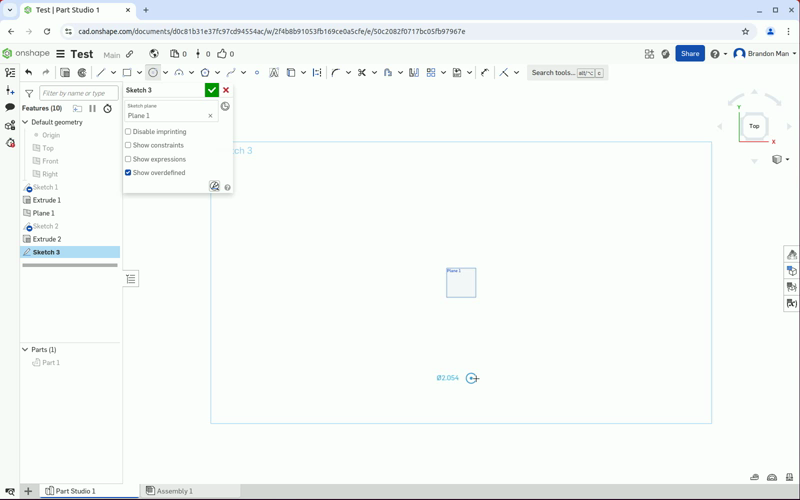
click(476, 378)
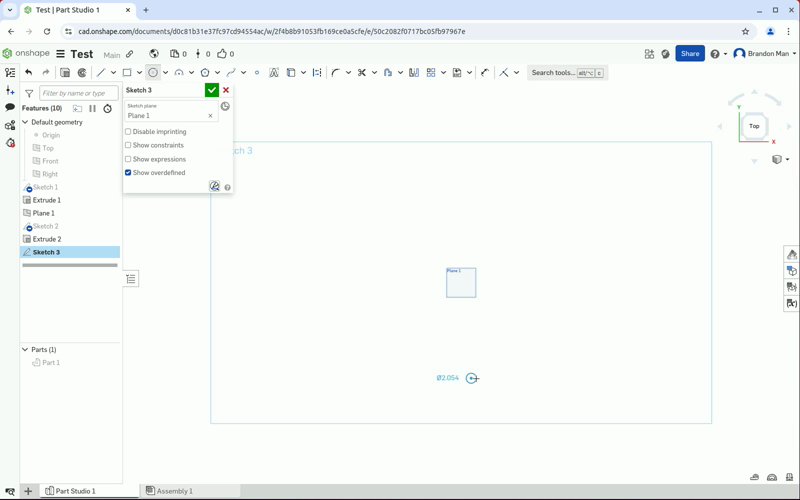
key(esc)
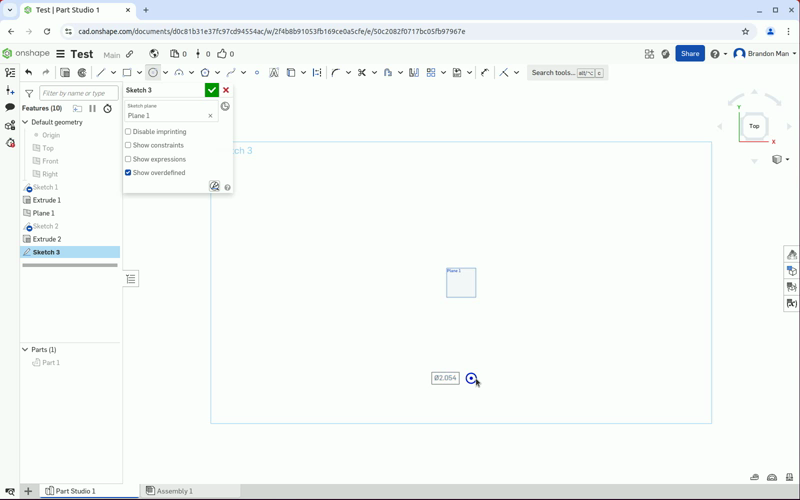
mouse_move(472, 378)
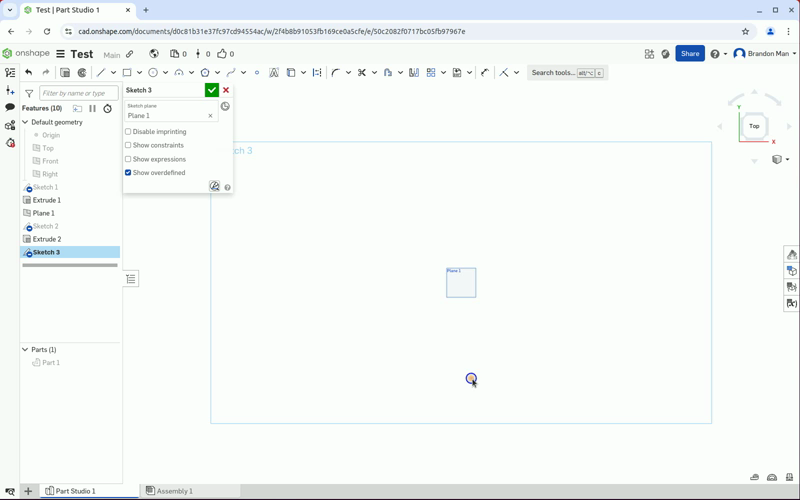
scroll(6)
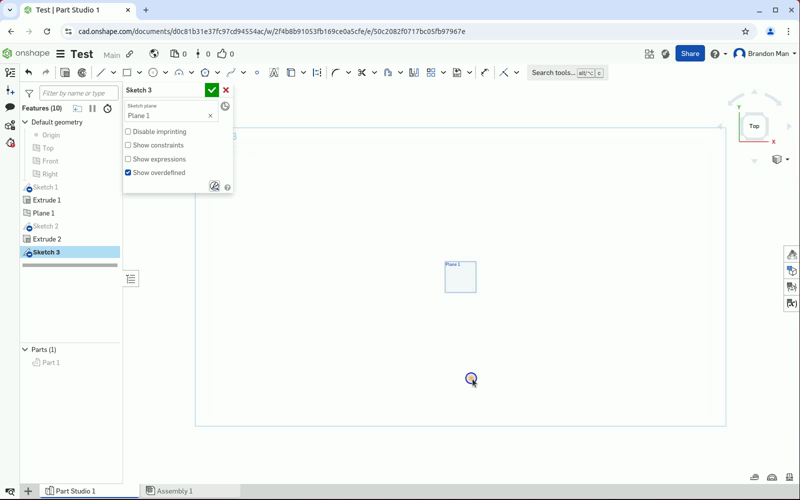
scroll(6)
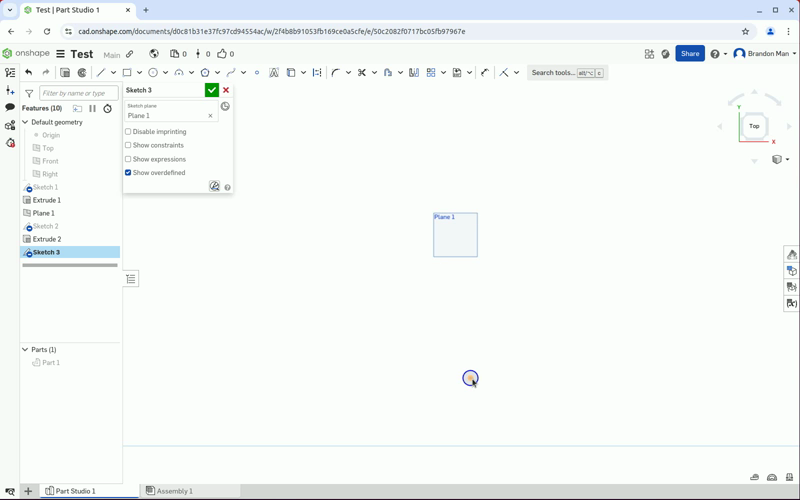
scroll(6)
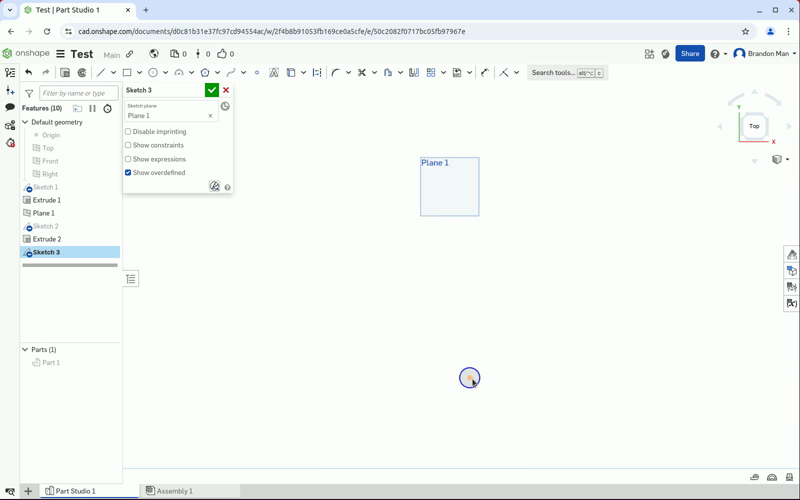
scroll(6)
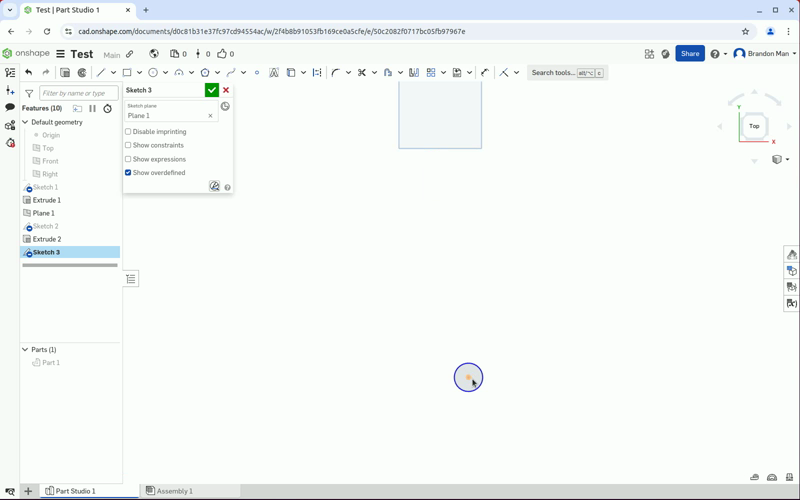
scroll(6)
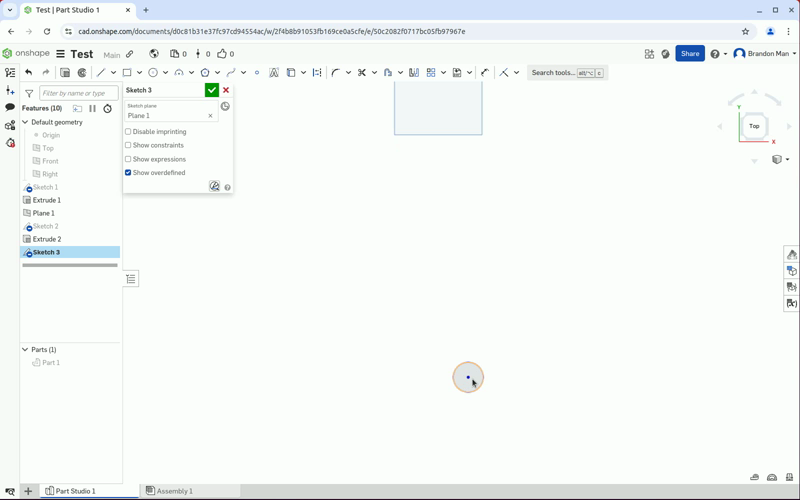
scroll(6)
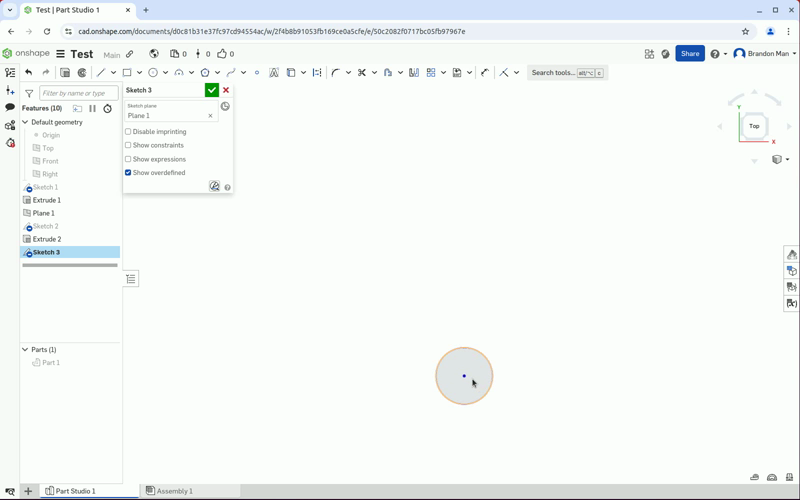
scroll(6)
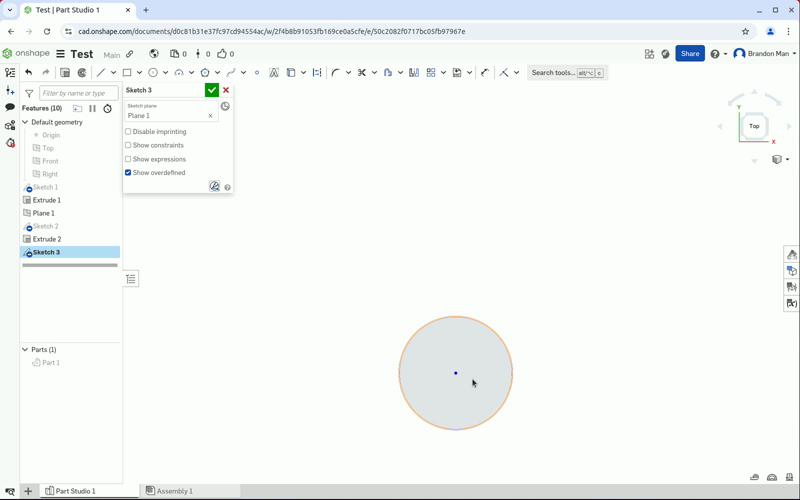
click(472, 378)
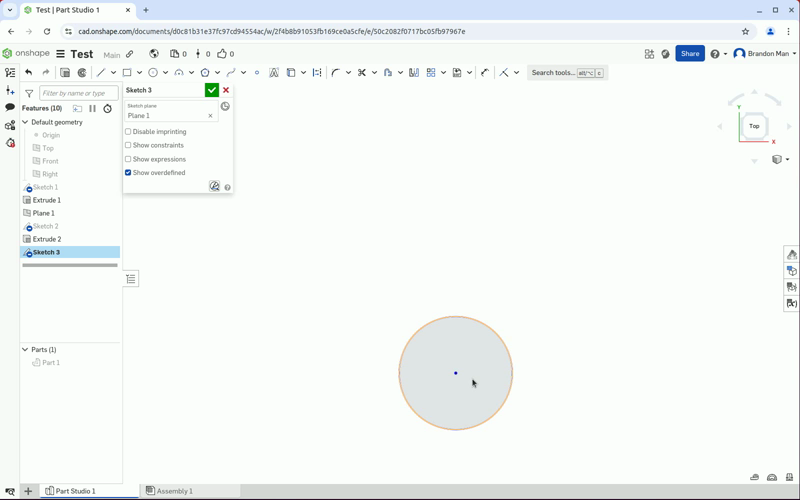
scroll(-6)
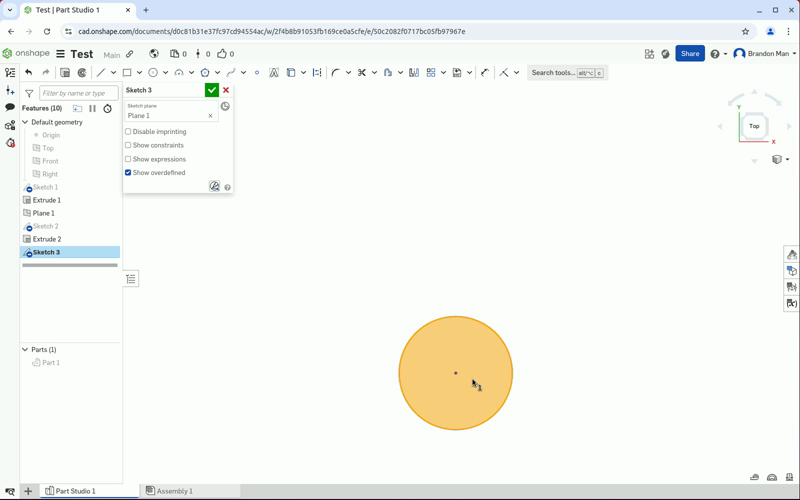
scroll(-6)
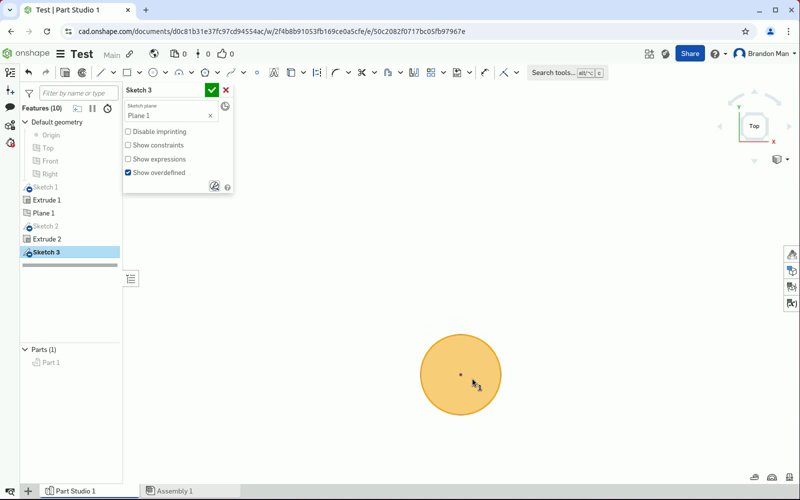
scroll(-6)
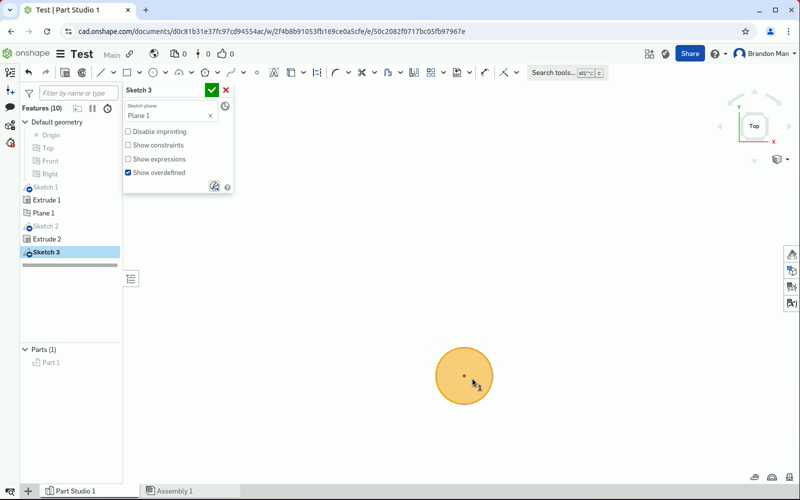
scroll(-6)
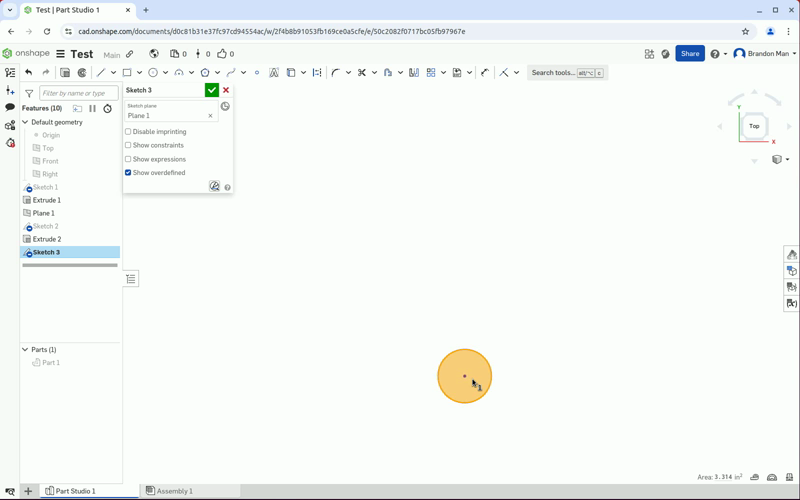
scroll(-6)
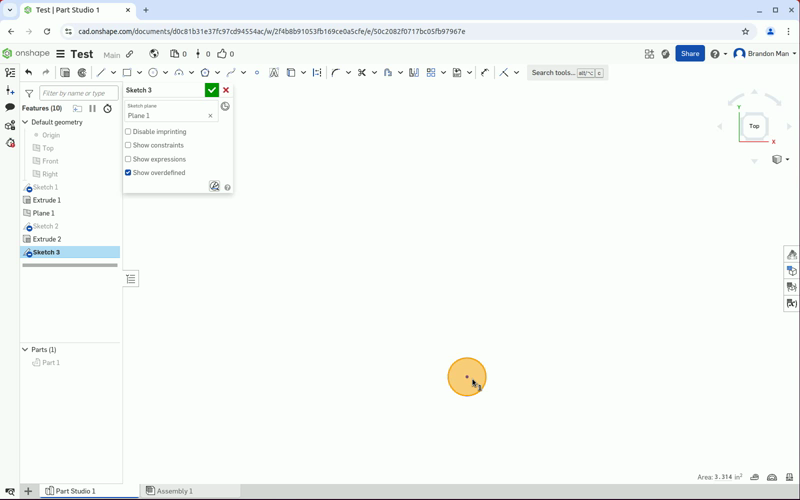
scroll(-6)
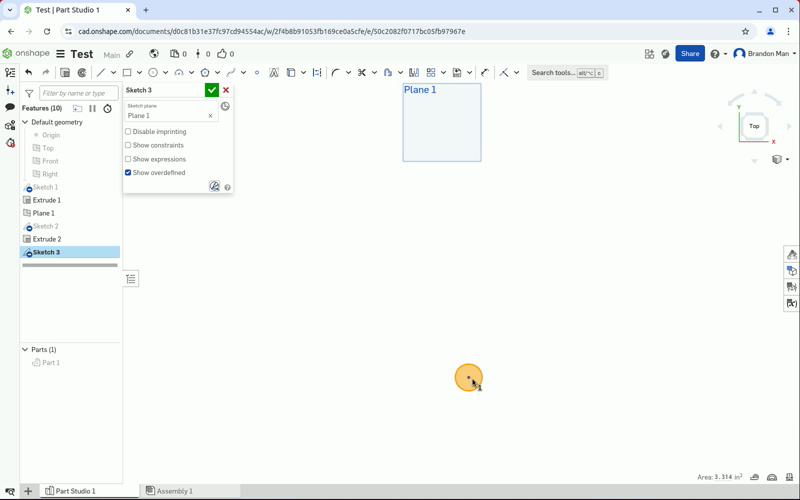
scroll(-6)
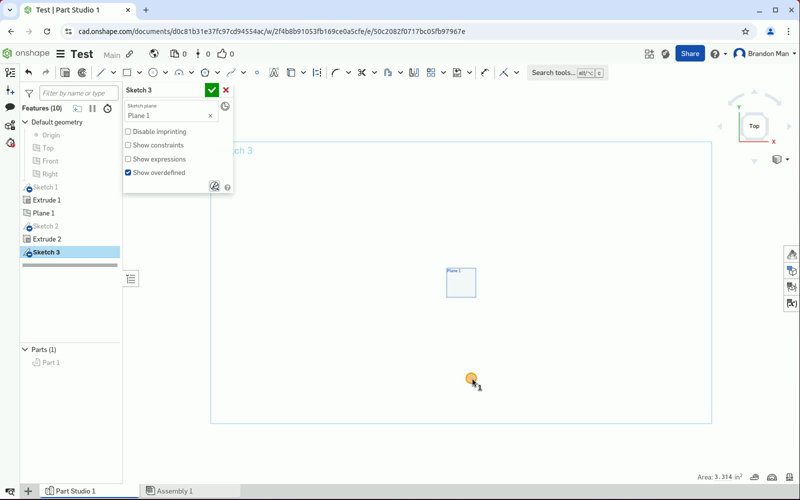
mouse_move(73, 352)
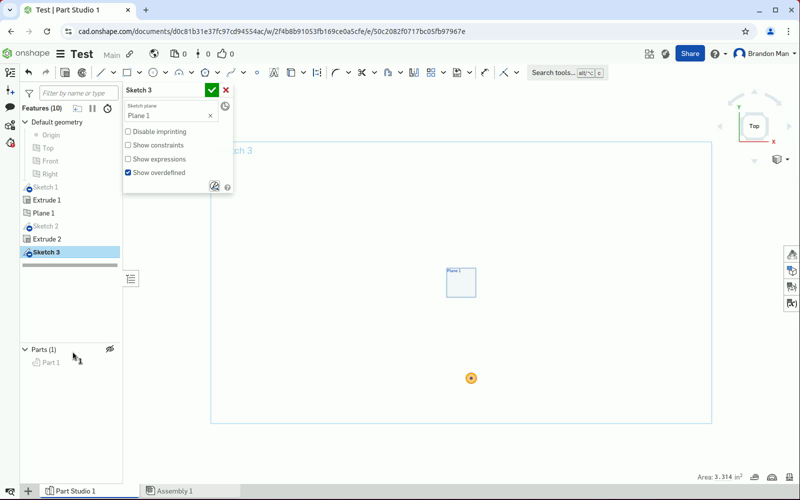
key(shift+y)
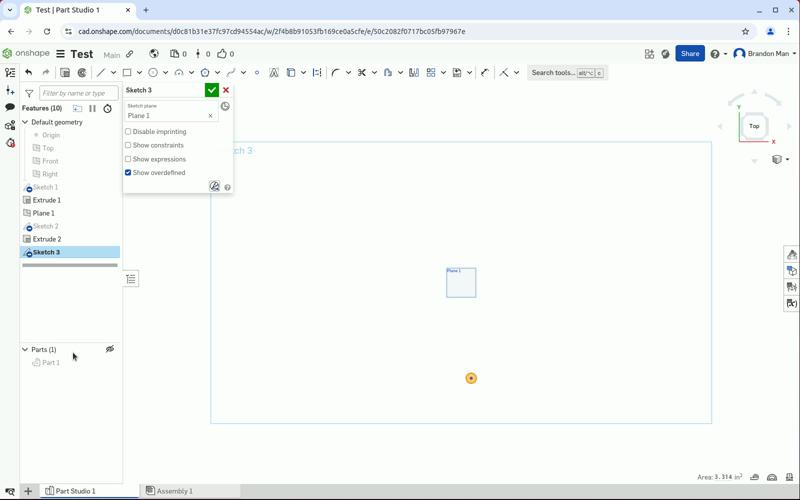
key(shift+e)
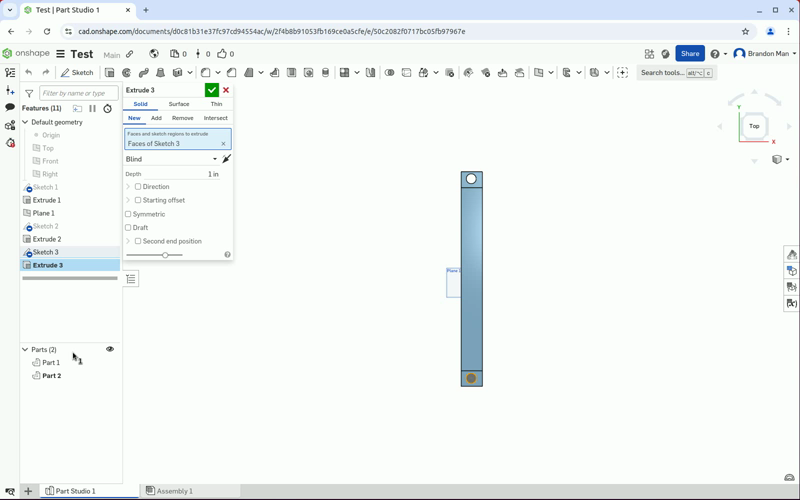
mouse_move(143, 106)
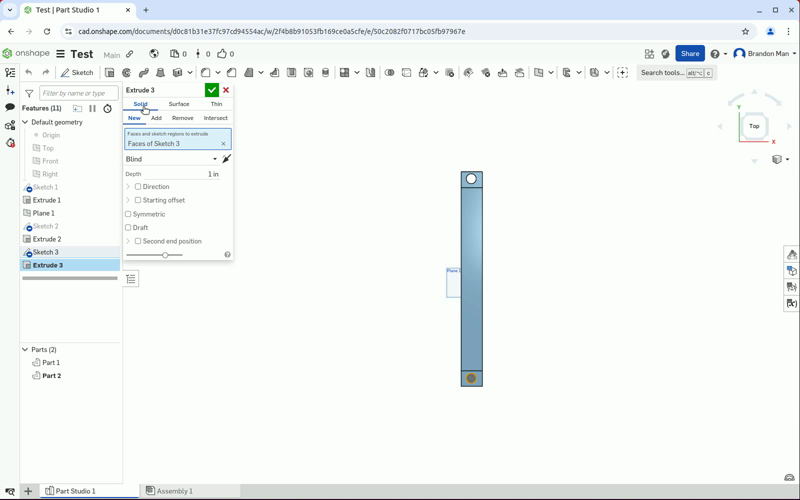
click(143, 106)
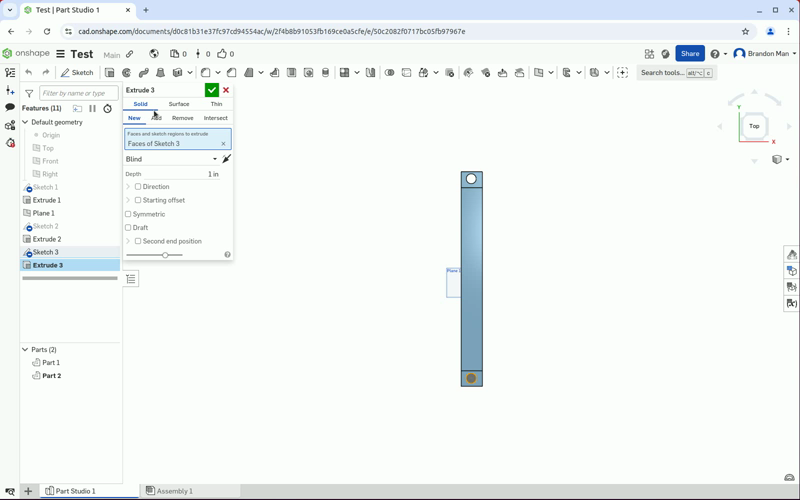
mouse_move(186, 120)
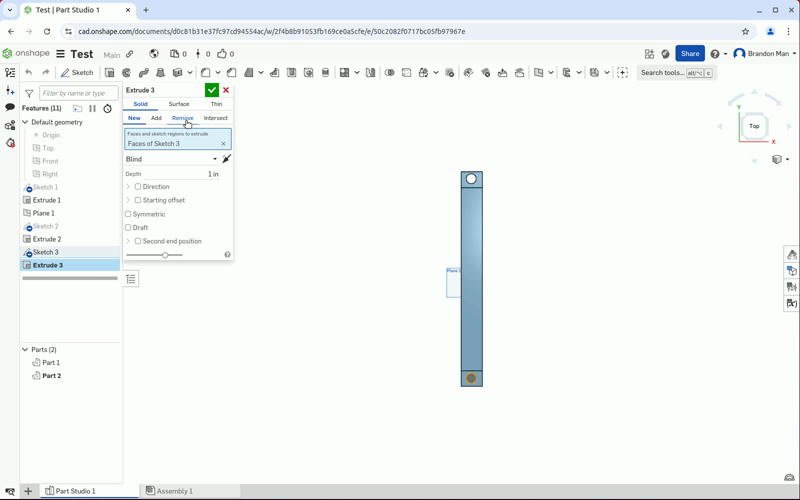
click(186, 120)
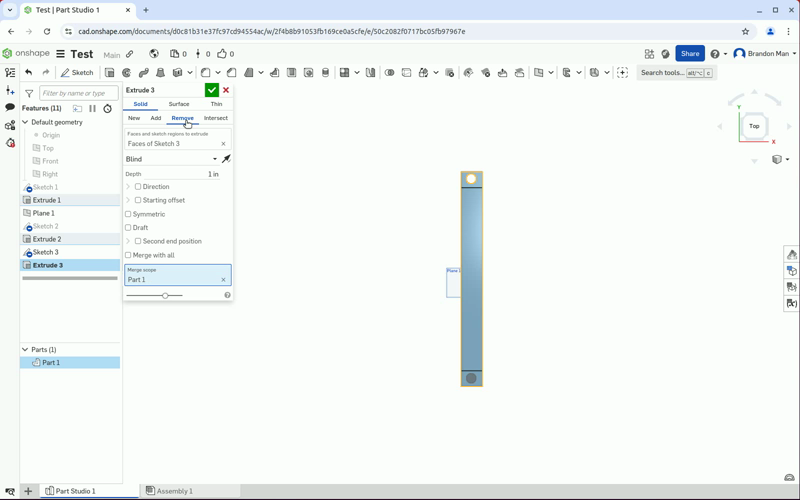
key(tab, 4)
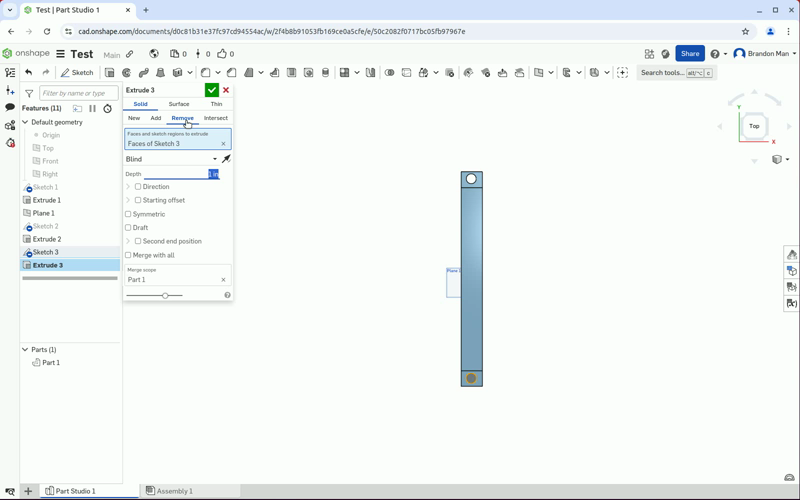
text(10.832)
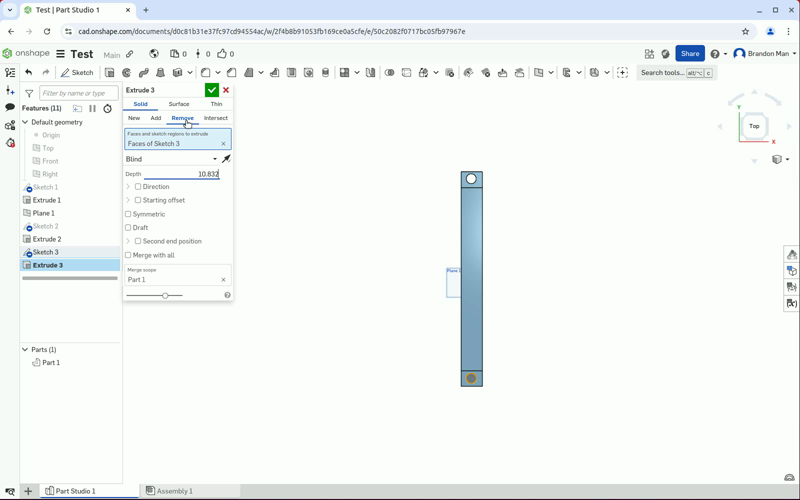
key(tab, 6)
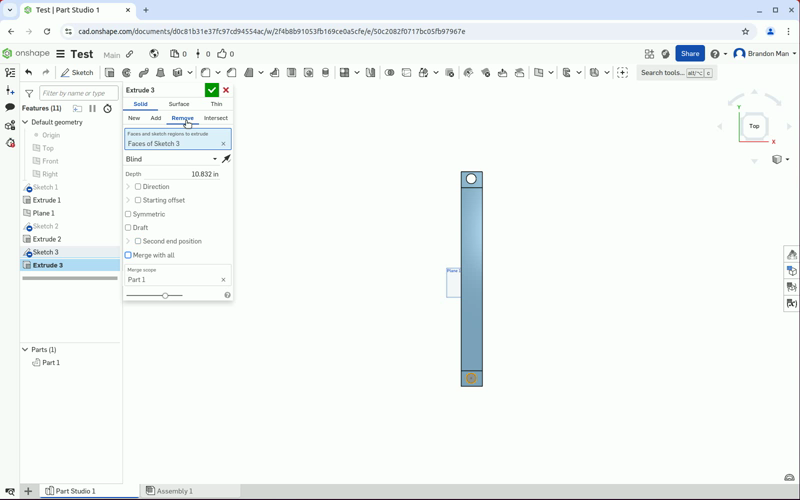
key(space)
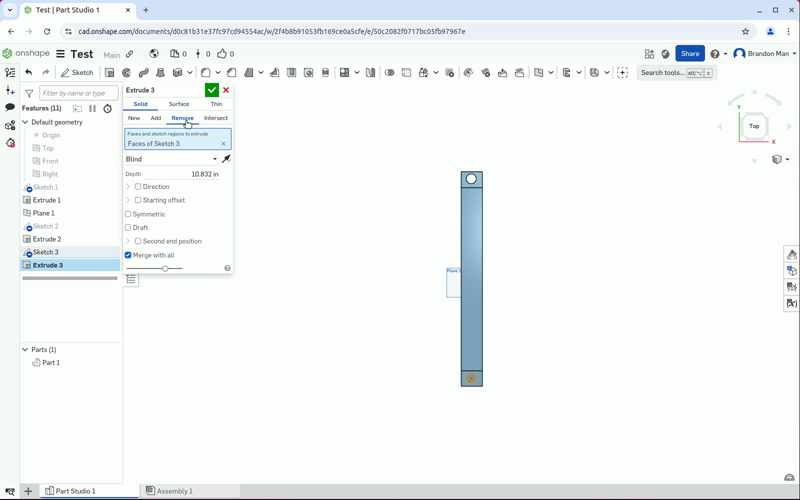
key(enter)
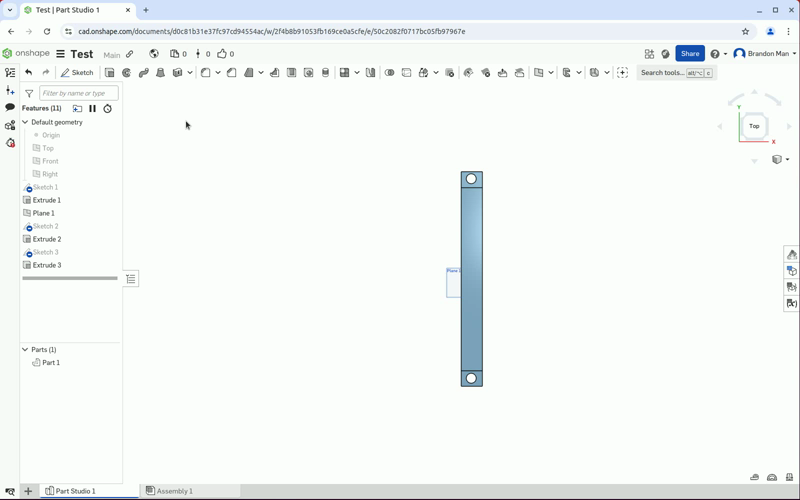
key(shift+h)
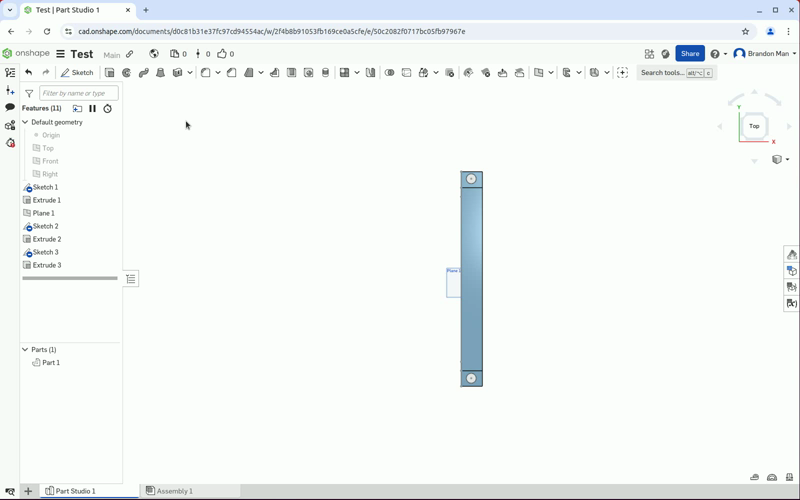
key(shift+h)
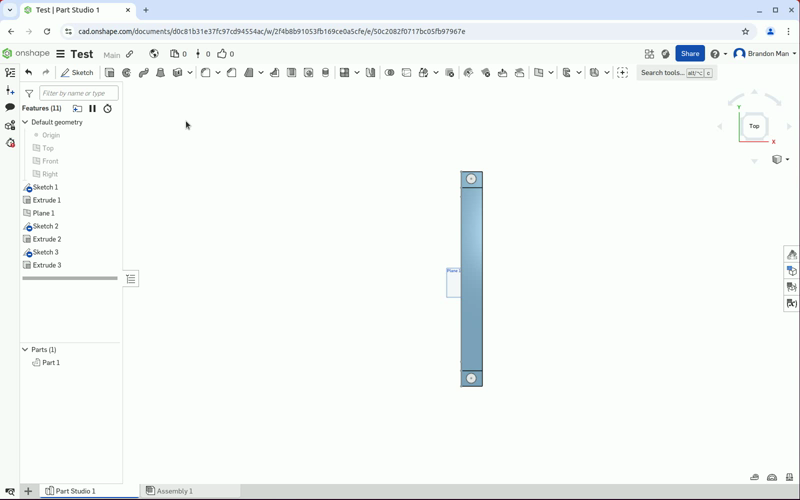
key(shift+7)
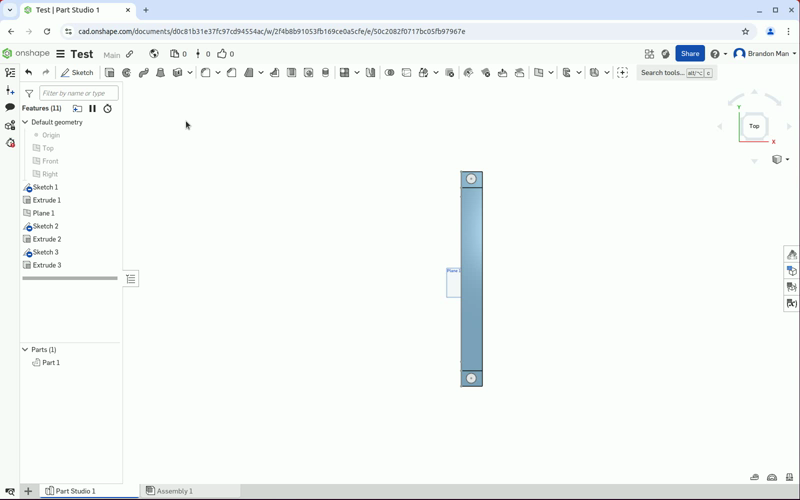
key(up, 3)
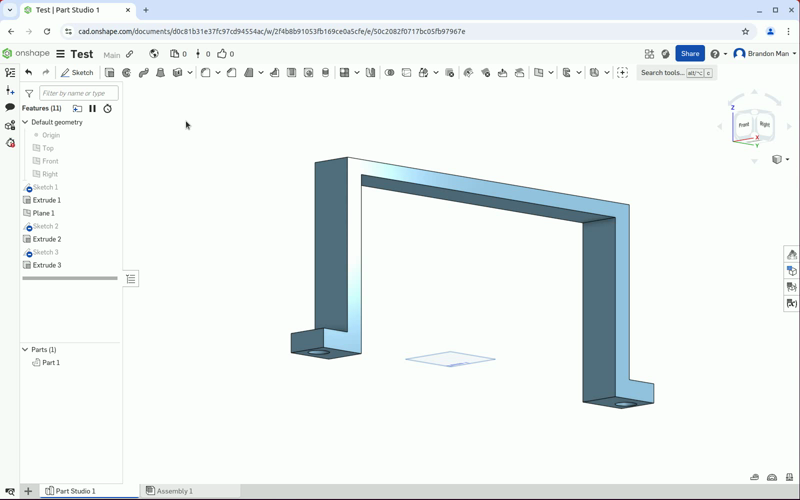
key(left, 3)
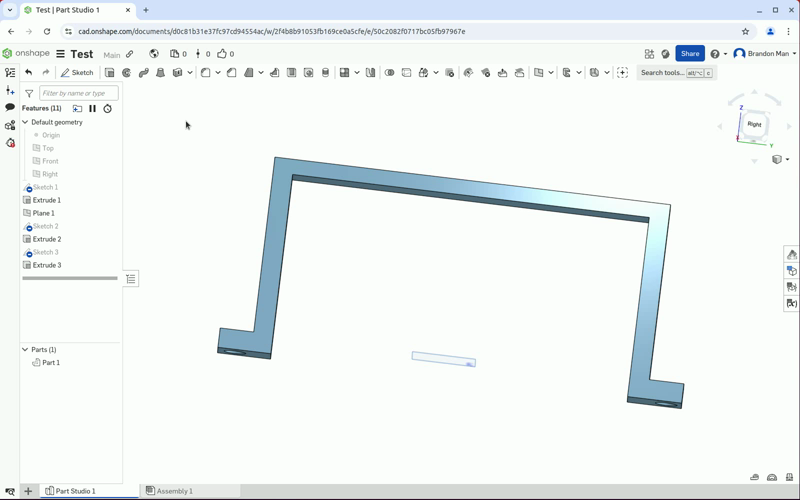
key(right, 3)
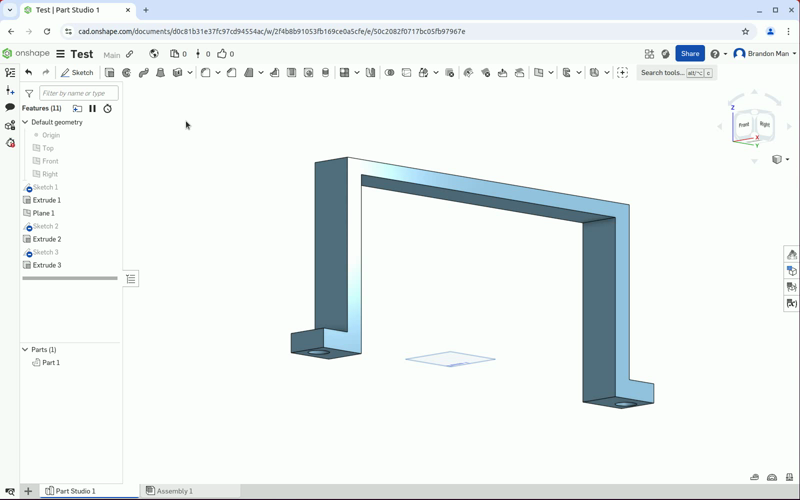
key(down, 3)
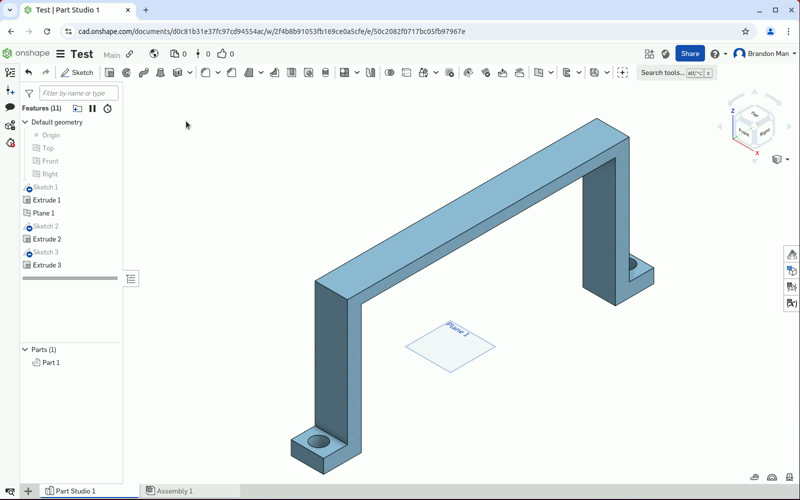
mouse_move(73, 189)
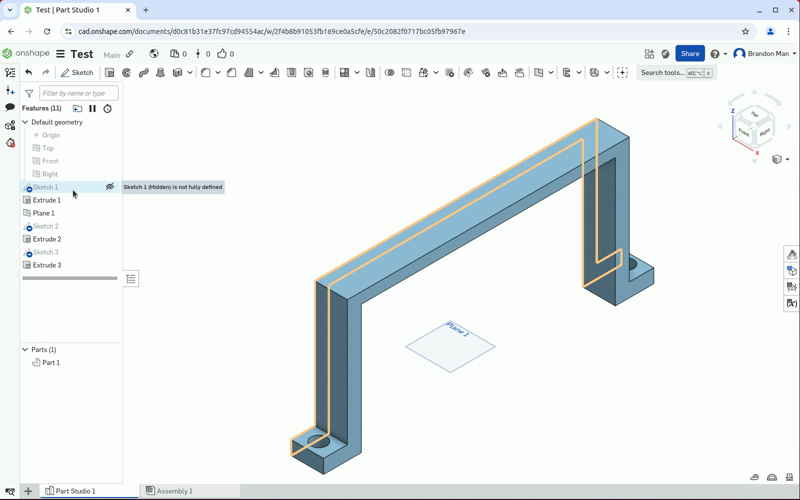
click(73, 189)